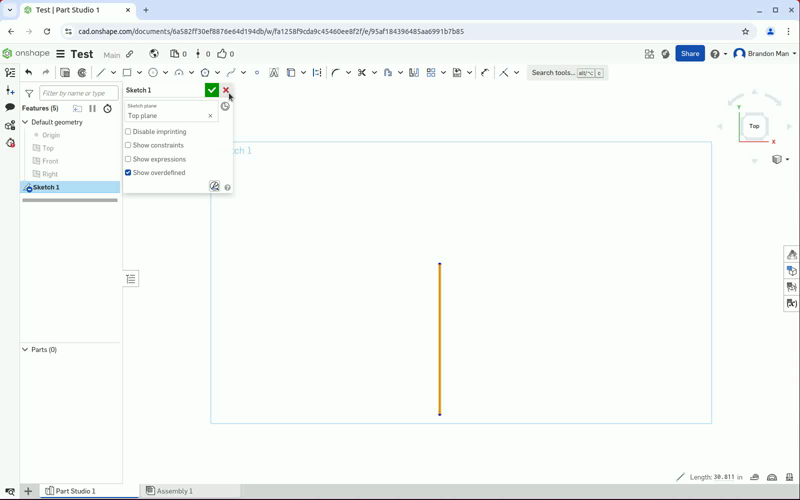
key(shift+h)
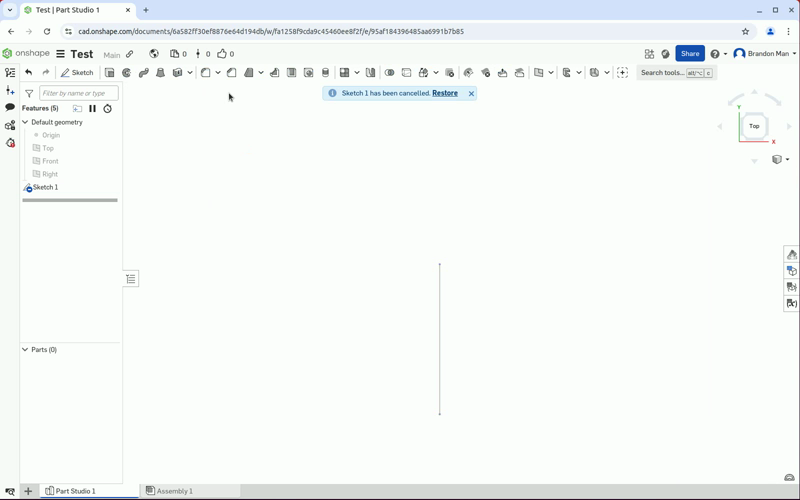
mouse_move(73, 352)
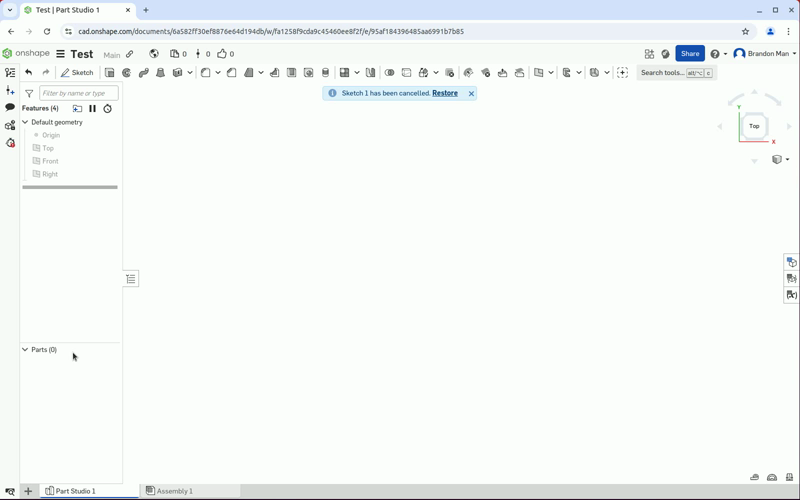
key(y)
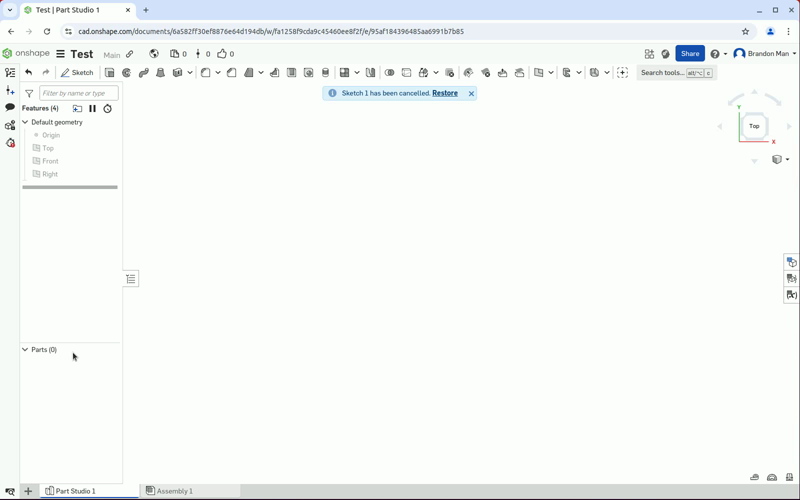
key(shift+p)
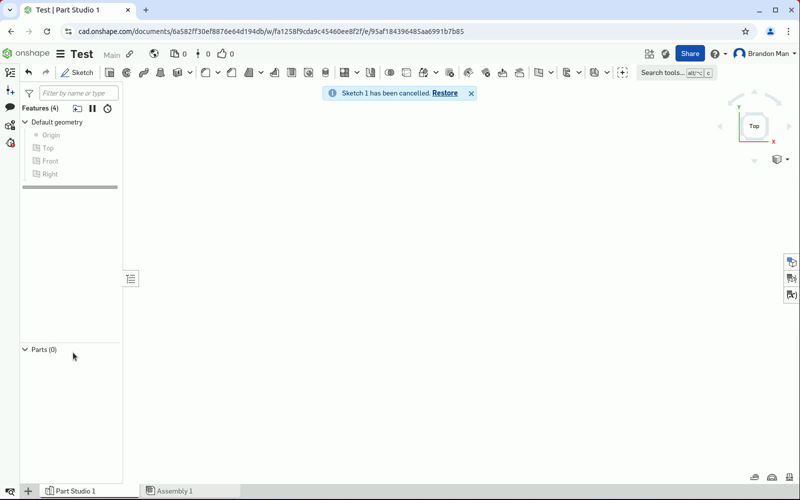
key(space)
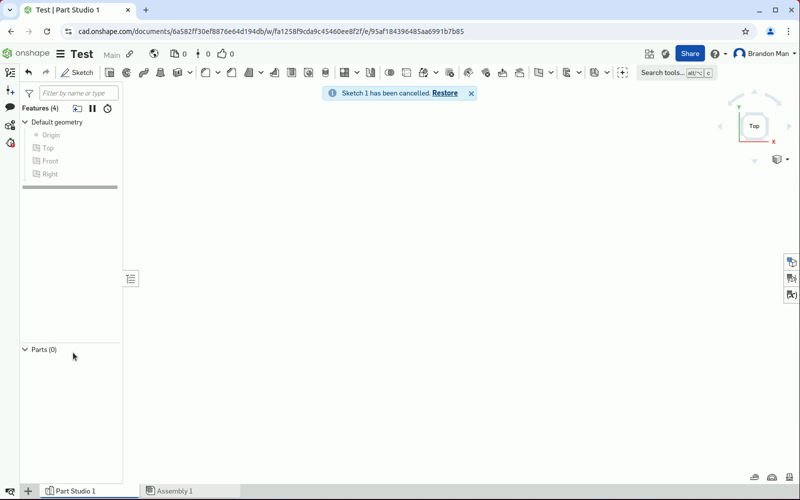
key_down(shift)
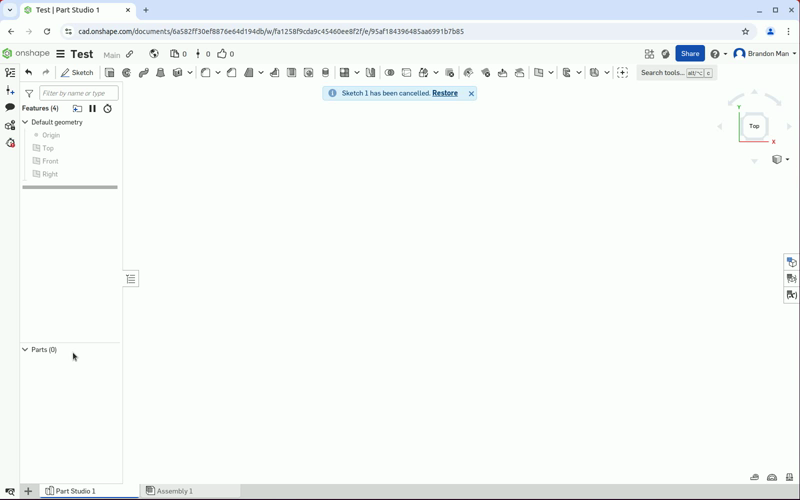
key(up)
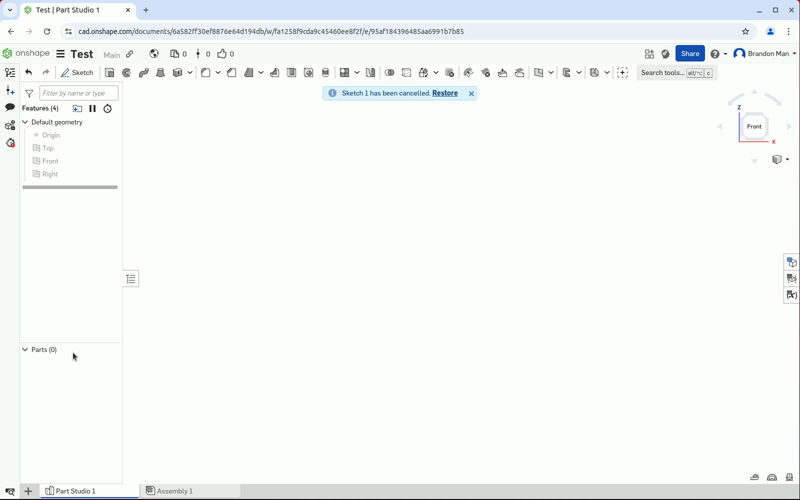
key_up(shift)
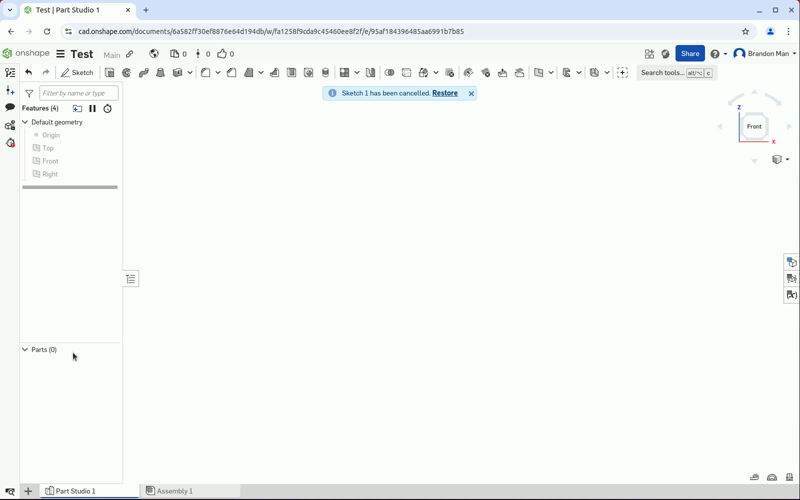
mouse_move(73, 352)
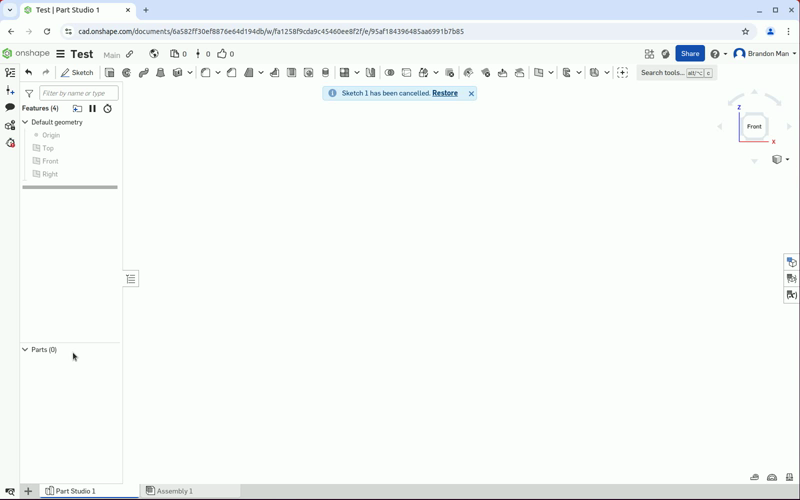
key(shift+y)
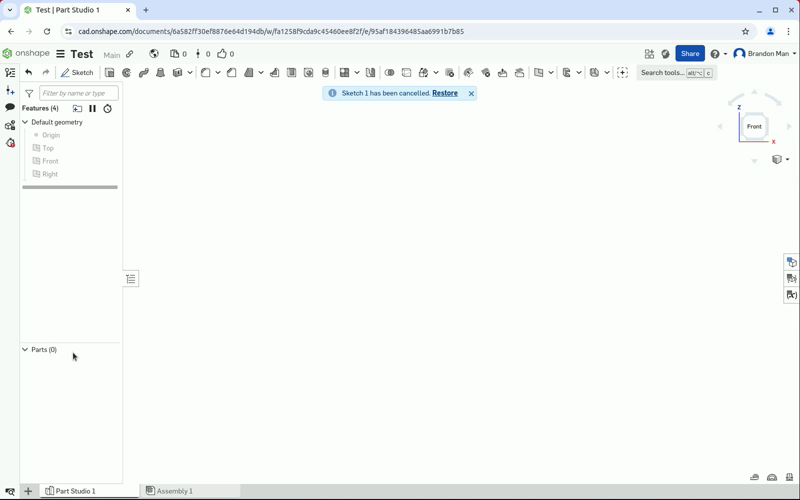
key(shift+s)
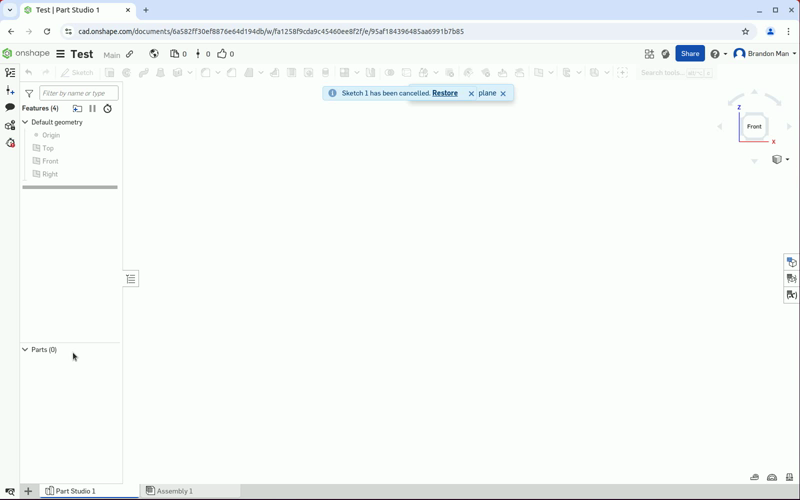
mouse_move(73, 163)
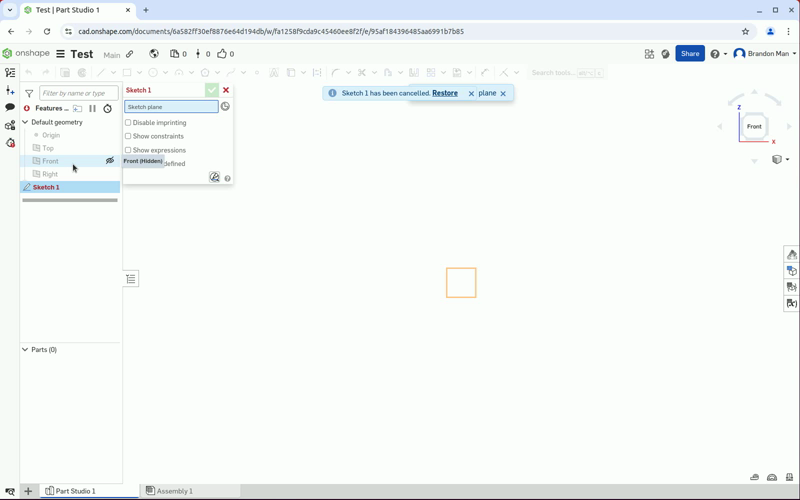
click(73, 163)
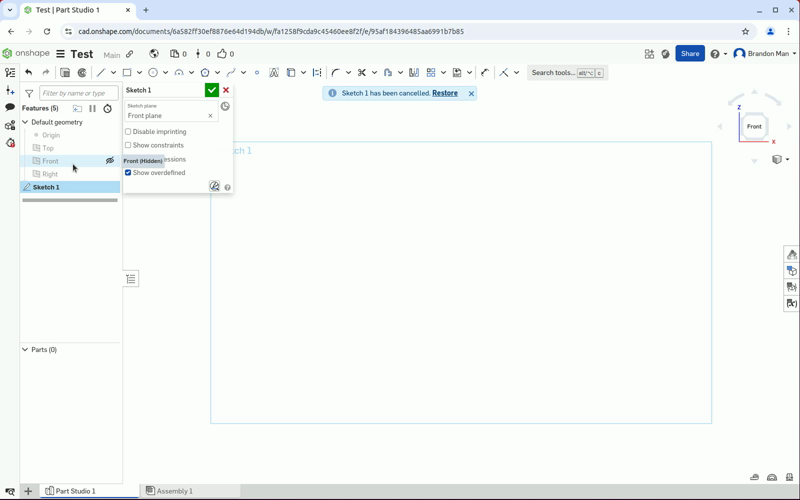
mouse_move(73, 352)
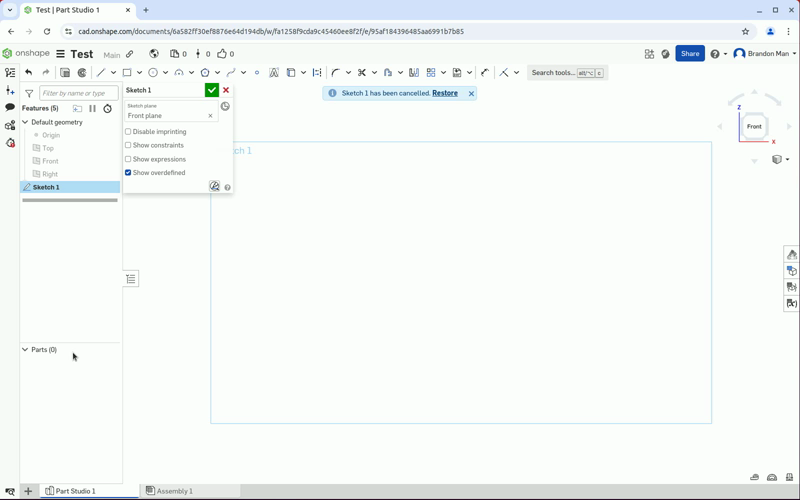
key(y)
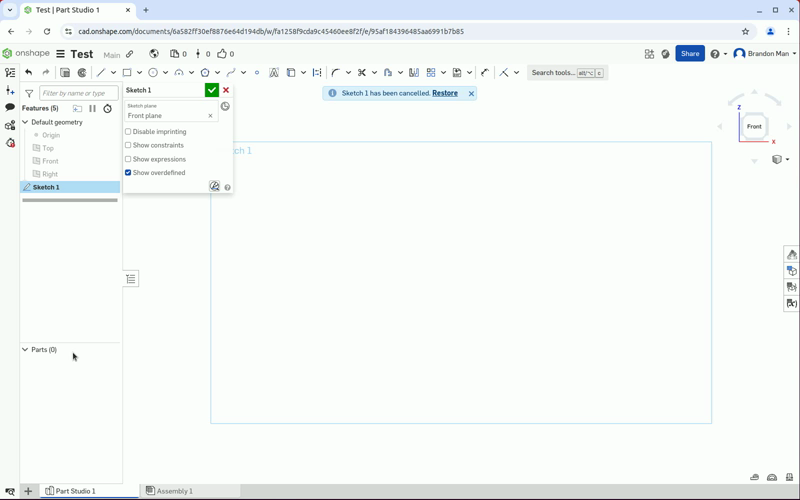
key(l)
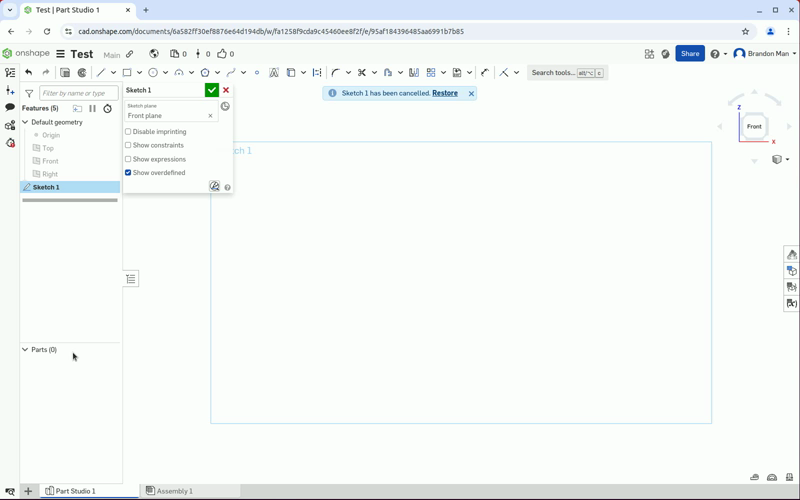
key_down(shift)
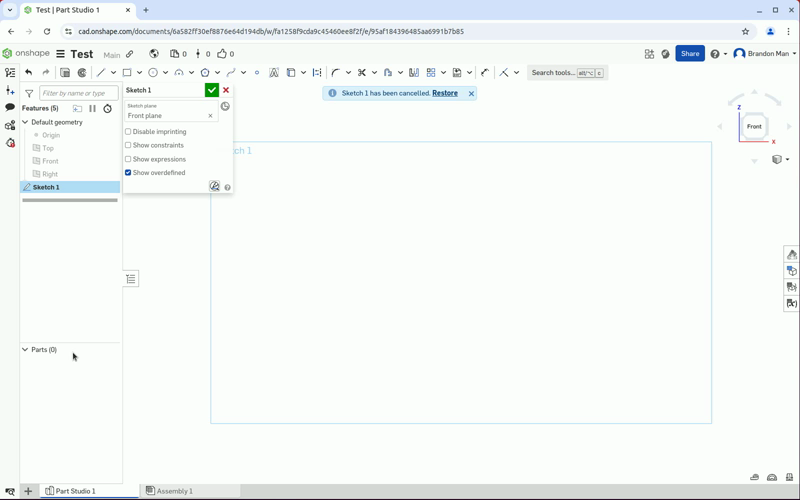
mouse_move(348, 307)
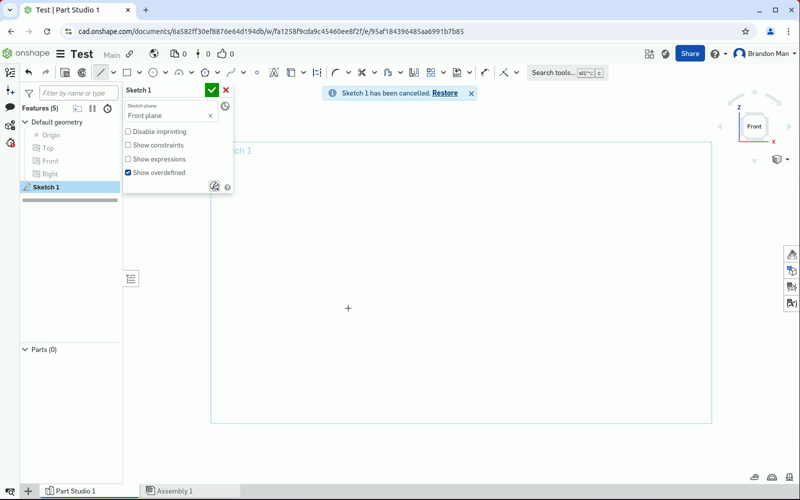
click(348, 307)
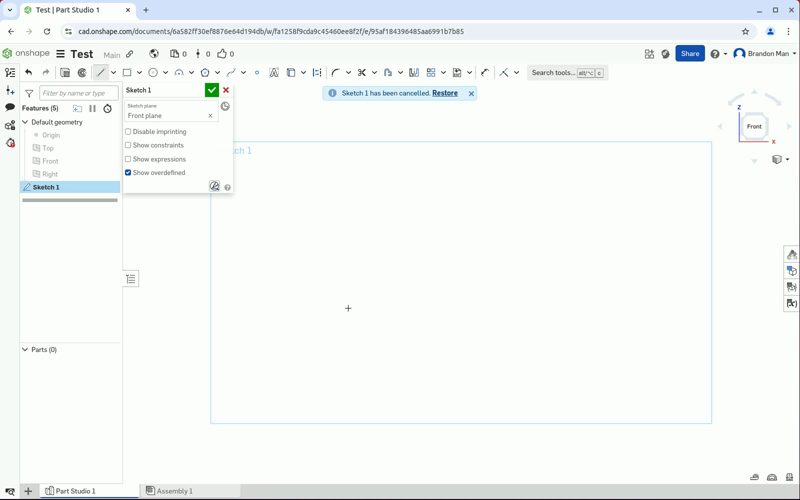
key_up(shift)
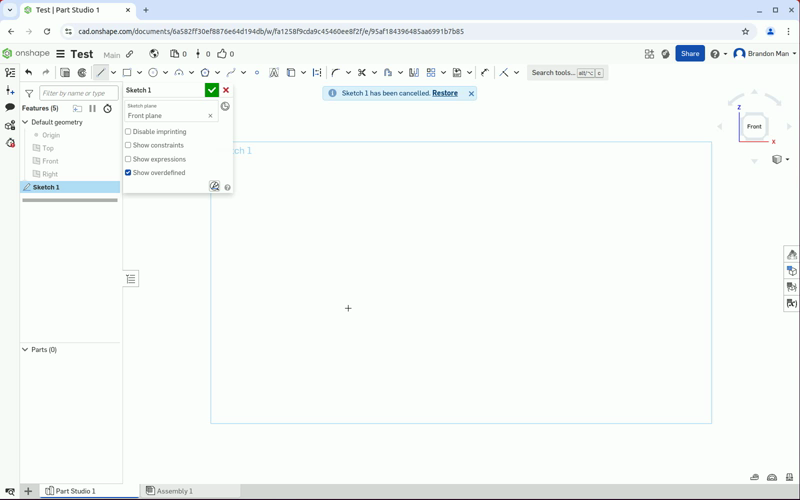
key_down(shift)
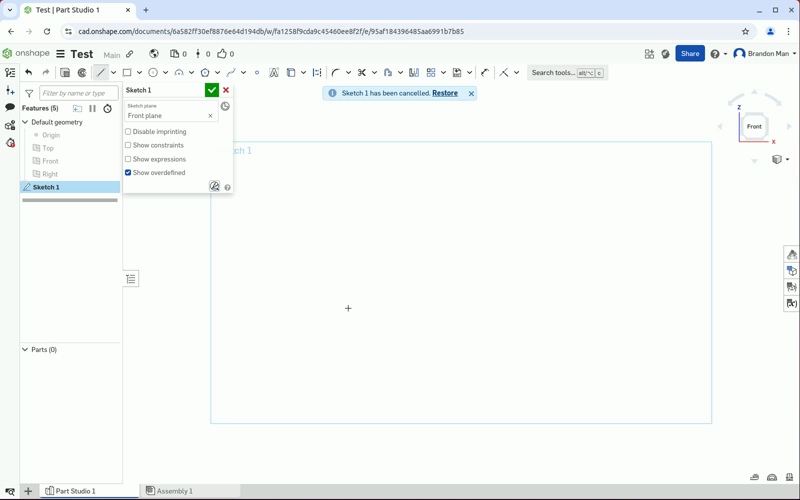
mouse_move(572, 307)
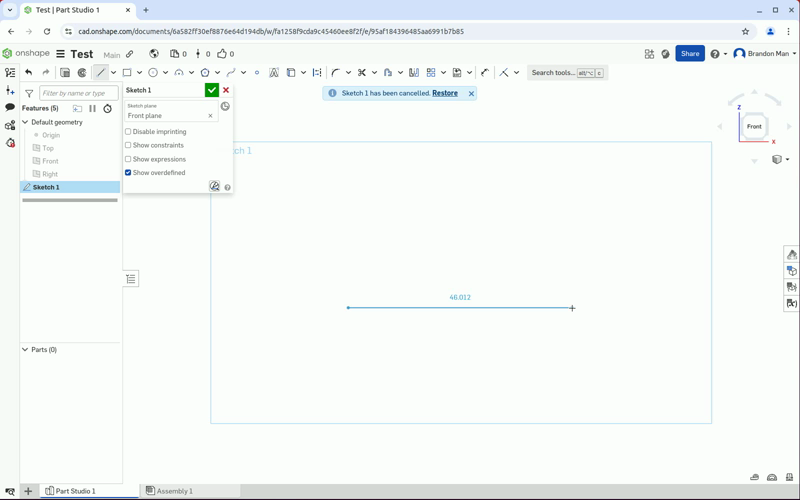
click(572, 307)
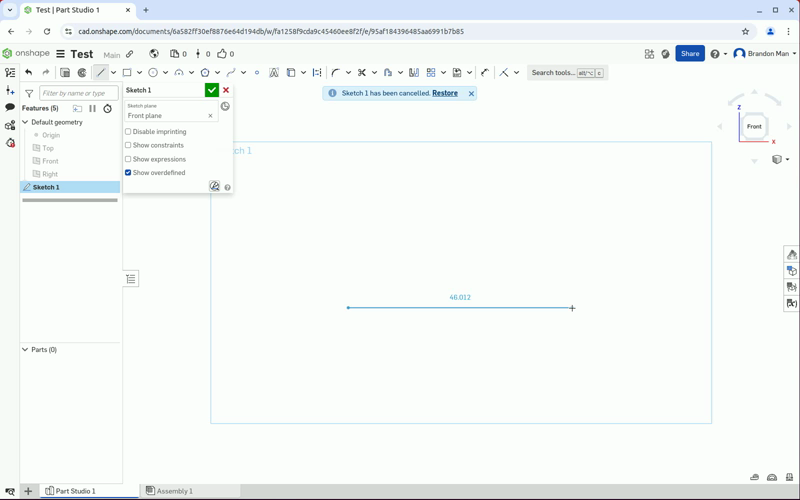
key_up(shift)
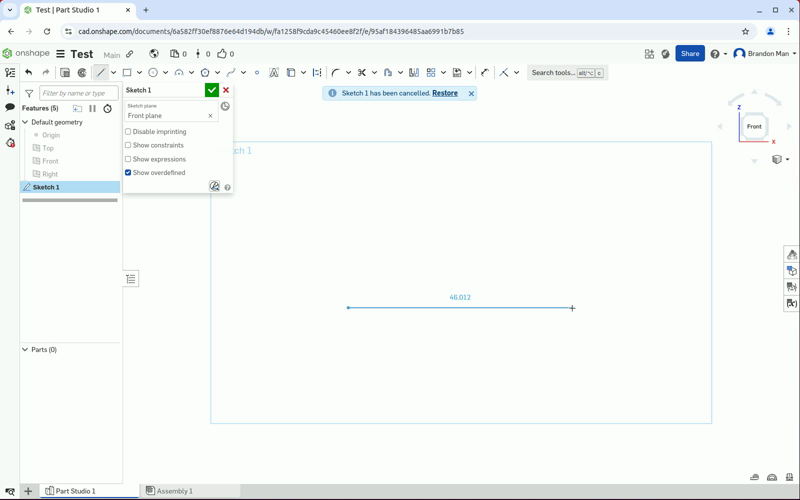
key_down(shift)
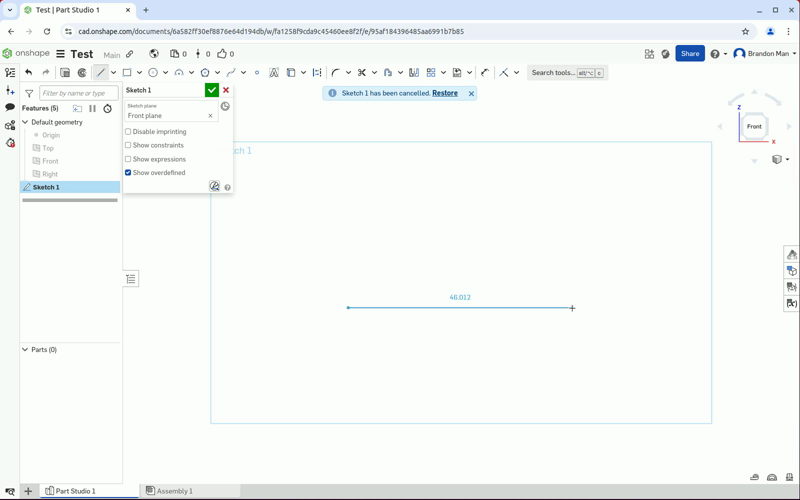
mouse_move(589, 307)
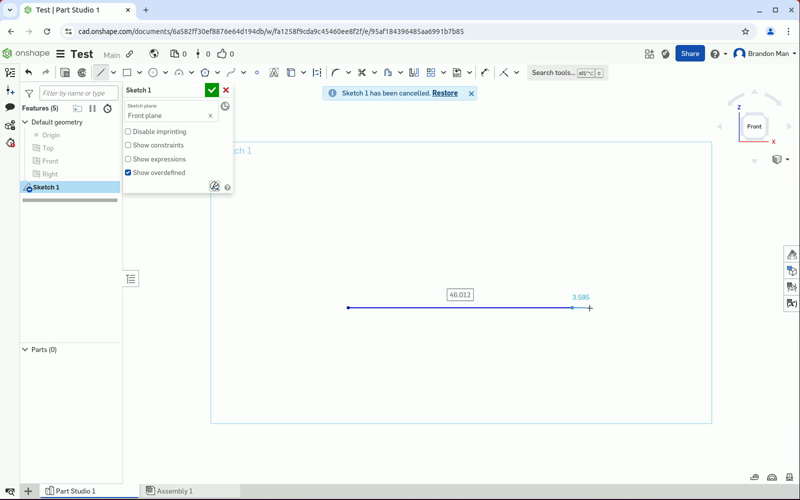
mouse_move(572, 258)
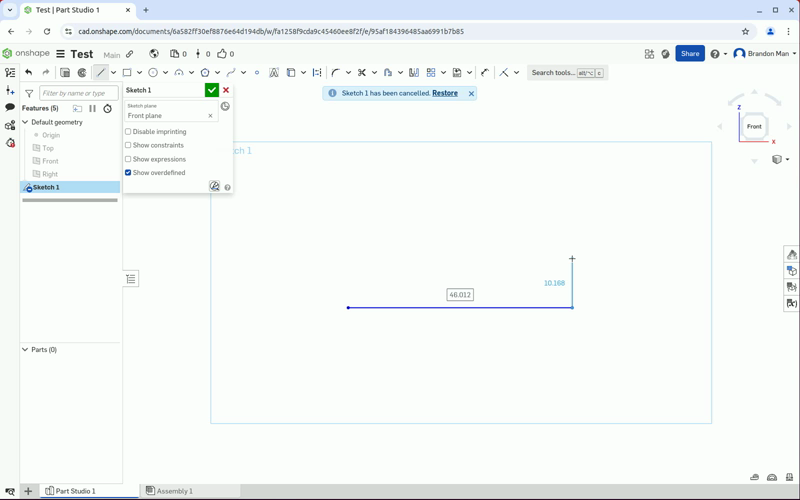
click(572, 258)
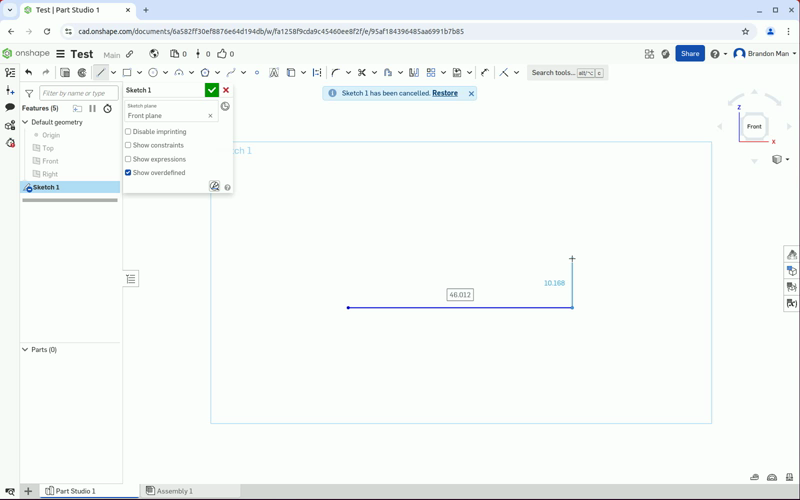
key_up(shift)
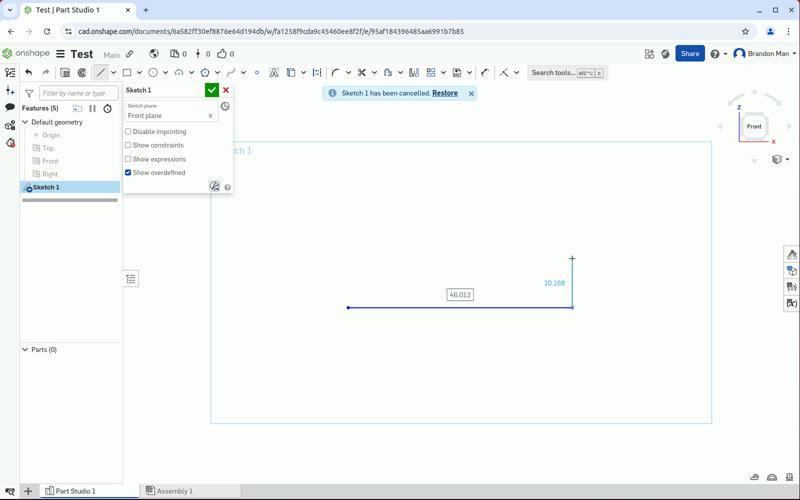
key_down(shift)
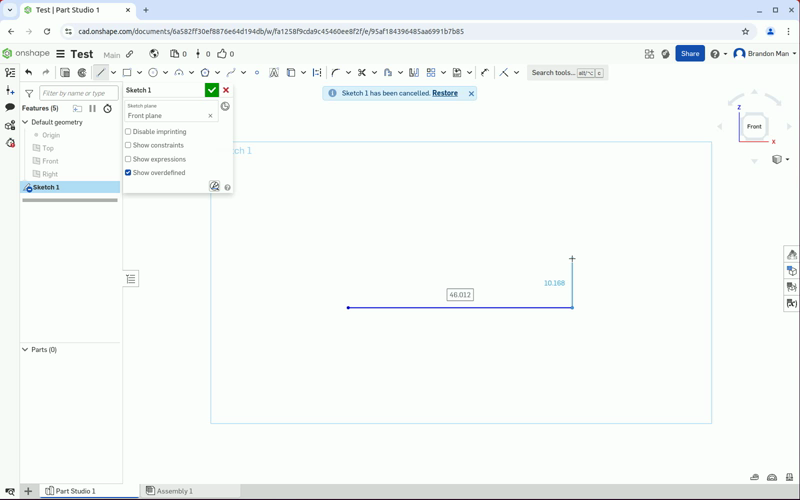
mouse_move(589, 258)
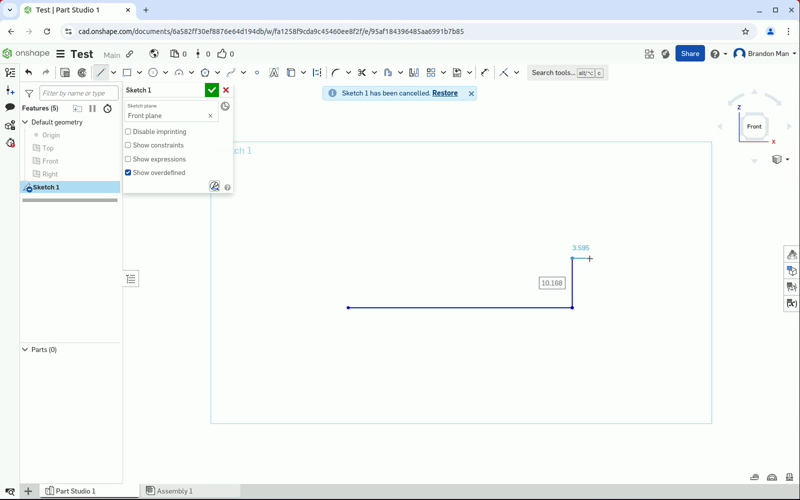
mouse_move(553, 258)
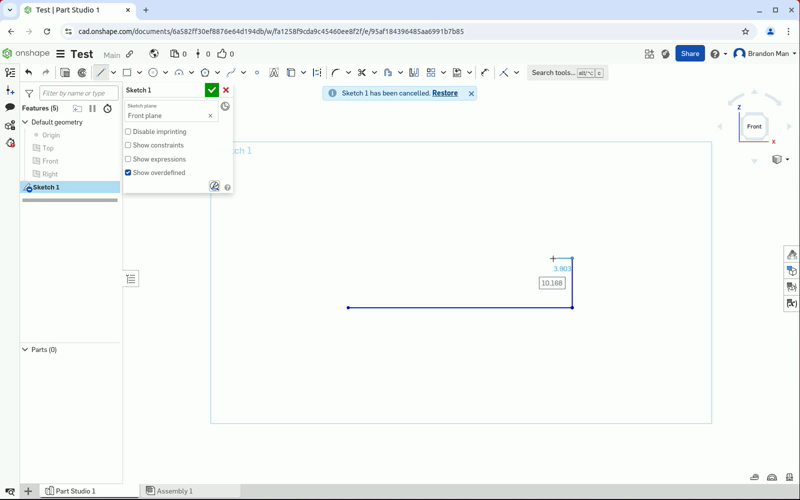
click(553, 258)
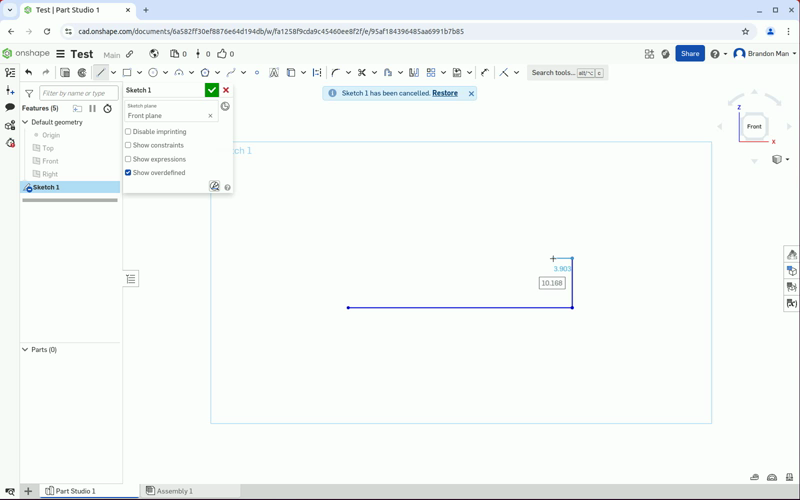
key_up(shift)
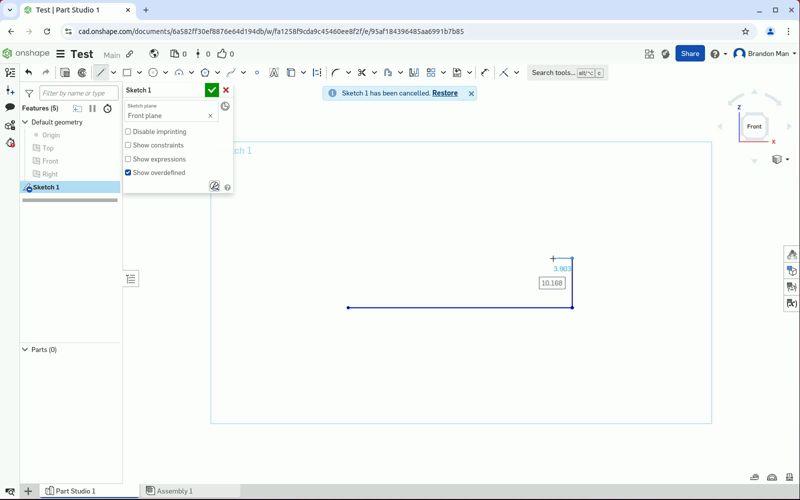
key_down(shift)
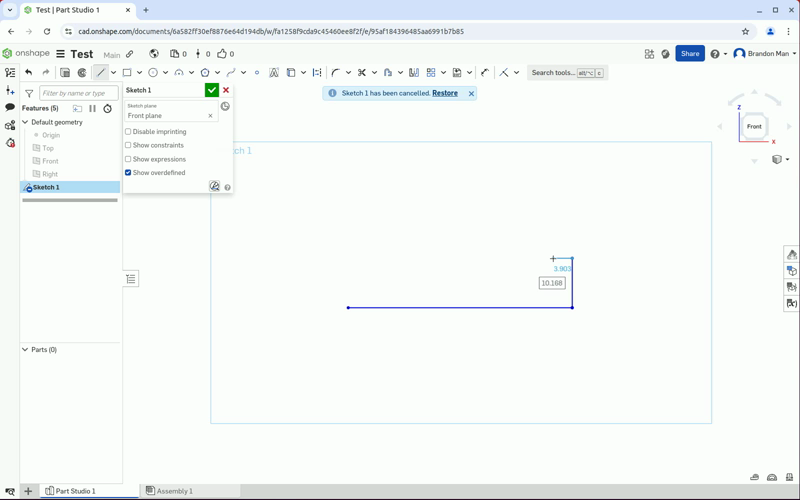
mouse_move(367, 258)
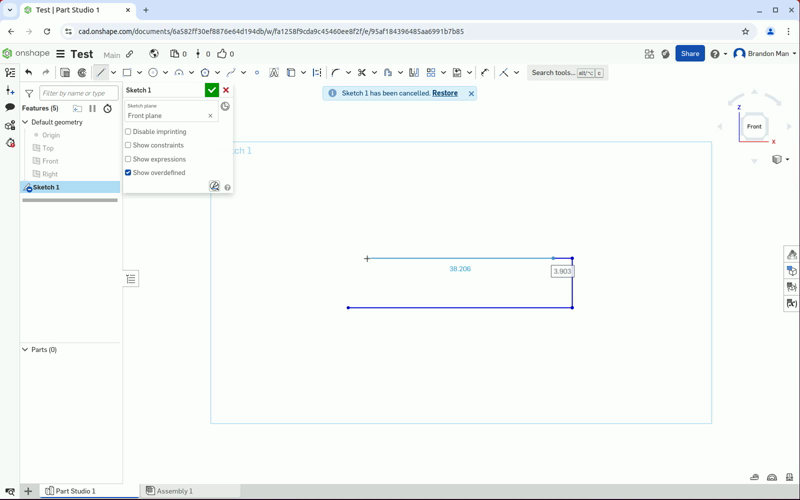
click(367, 258)
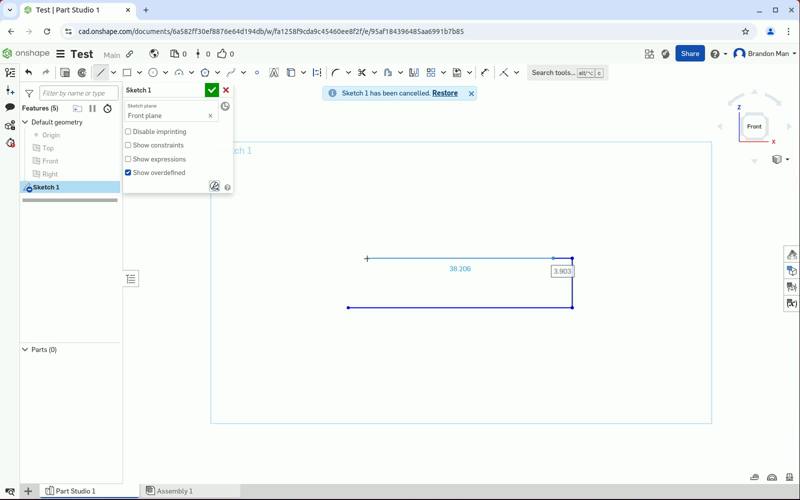
key_up(shift)
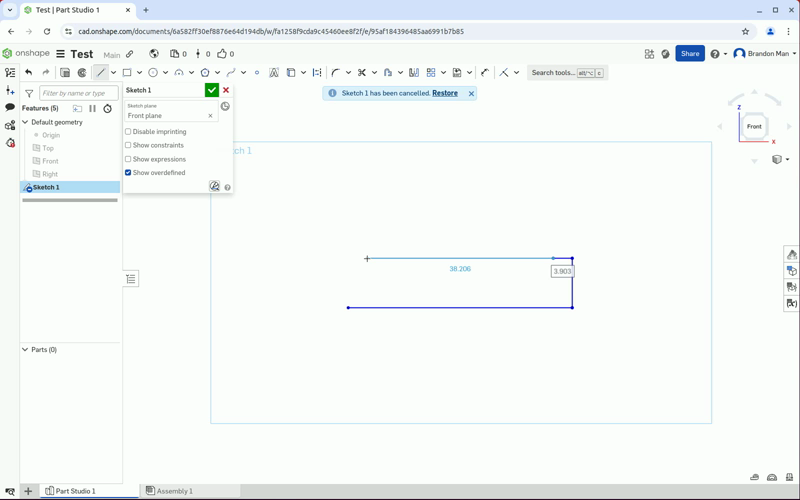
key_down(shift)
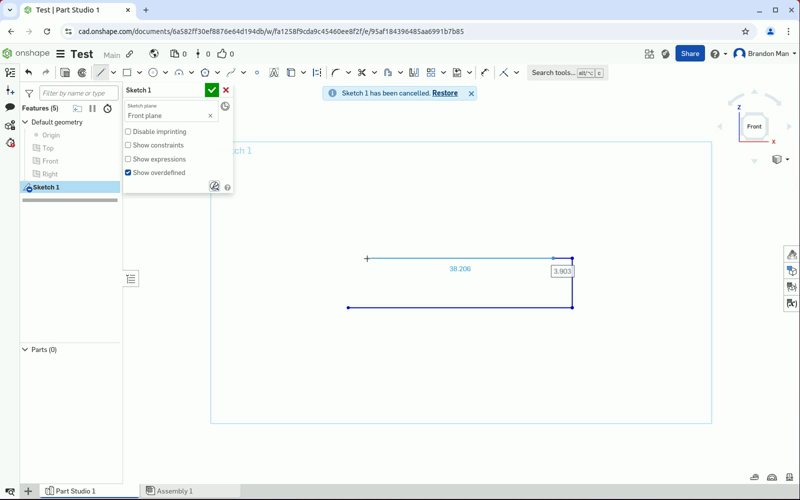
mouse_move(397, 258)
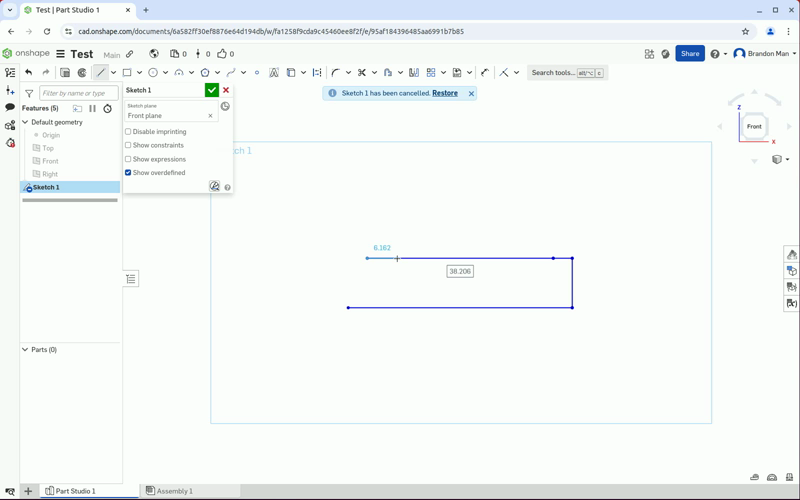
mouse_move(348, 258)
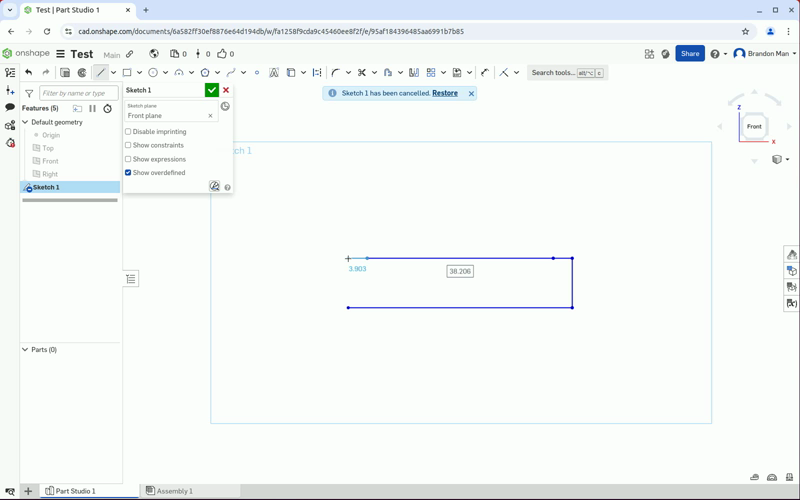
click(348, 258)
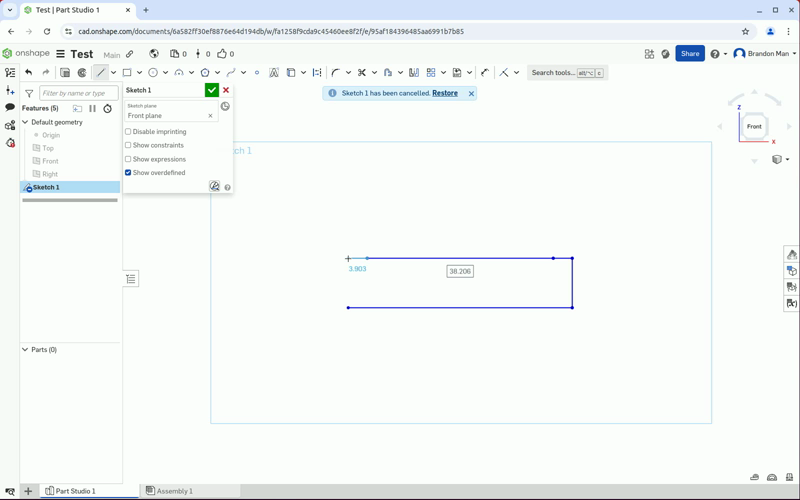
key_up(shift)
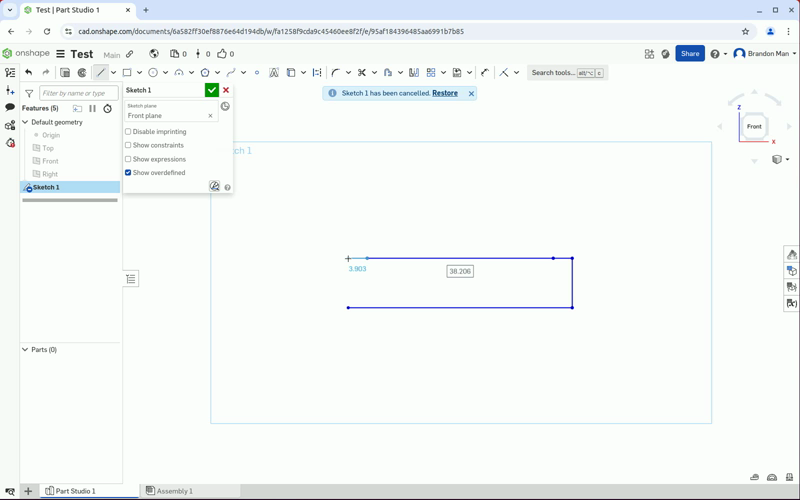
mouse_move(378, 258)
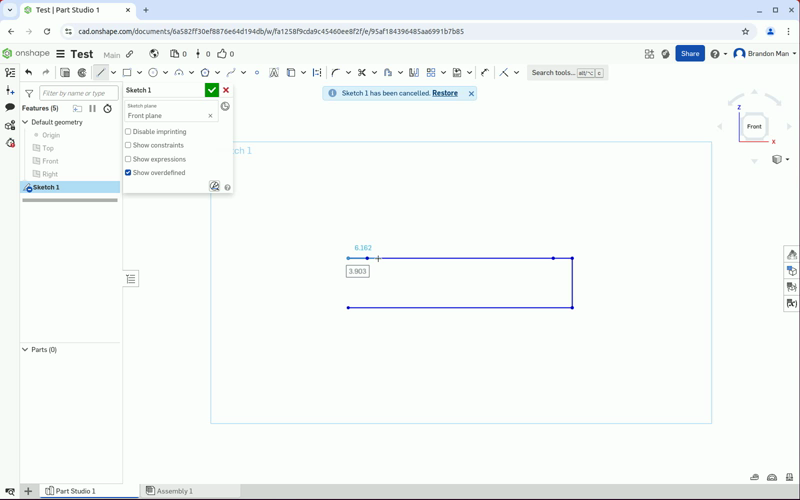
key_down(shift)
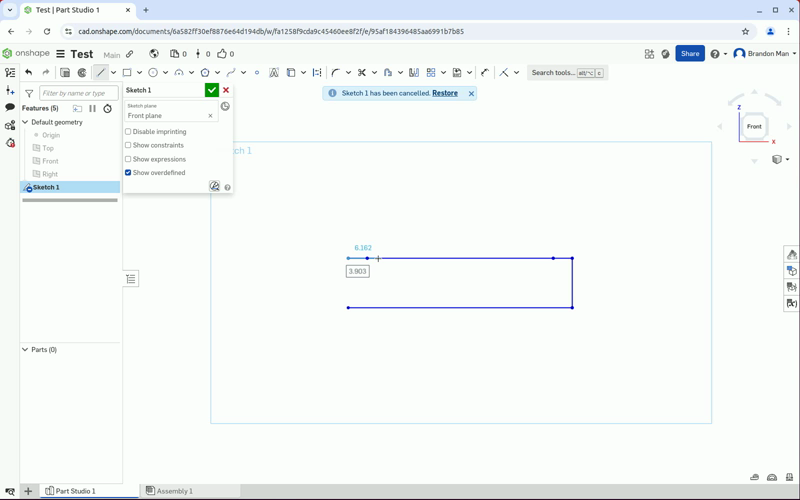
mouse_move(348, 307)
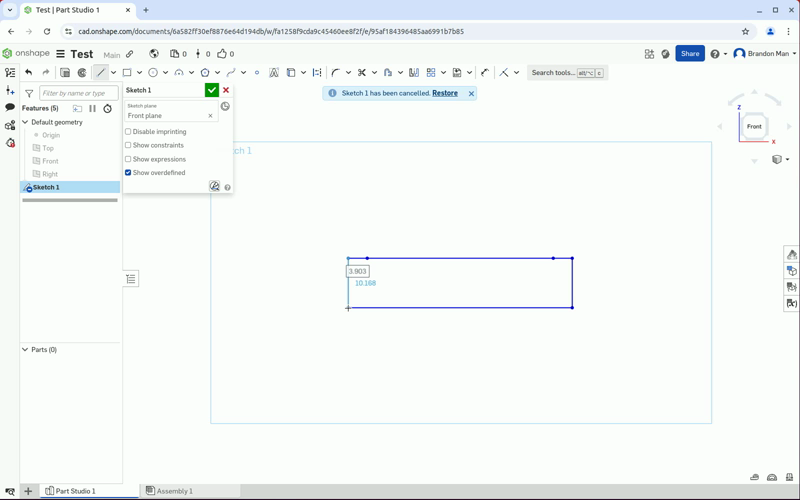
key_up(shift)
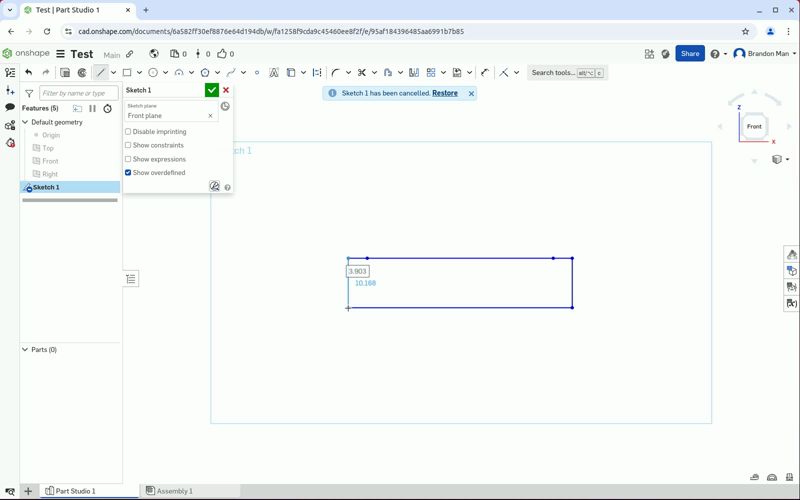
click(348, 307)
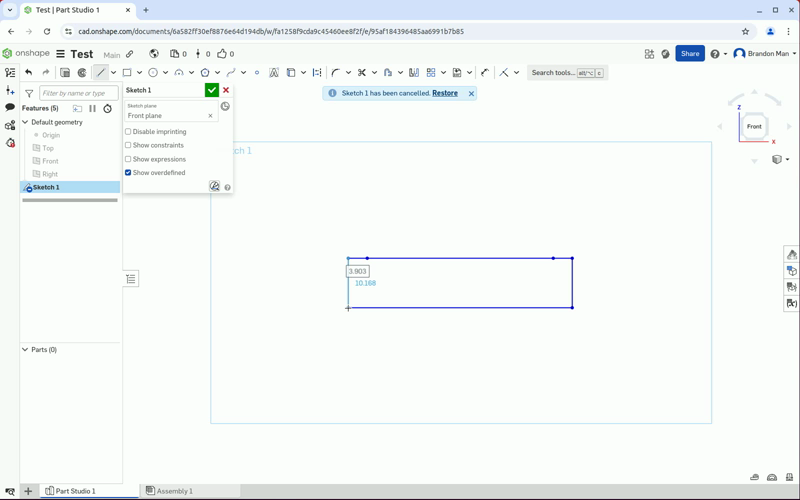
key(esc)
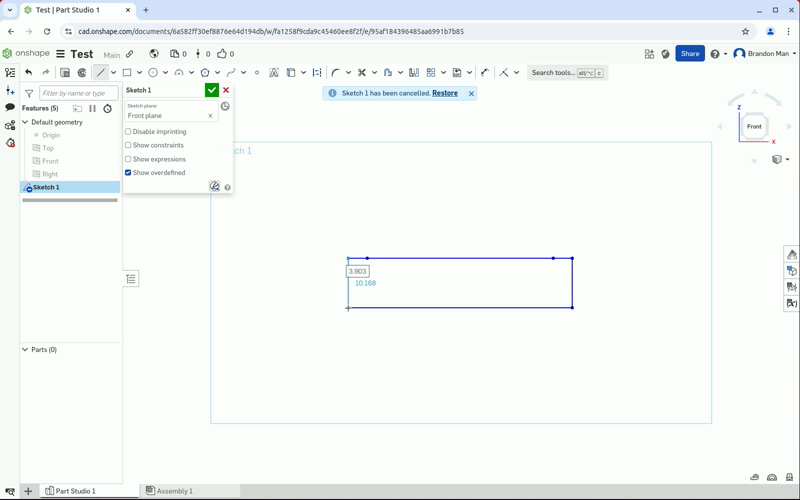
mouse_move(359, 267)
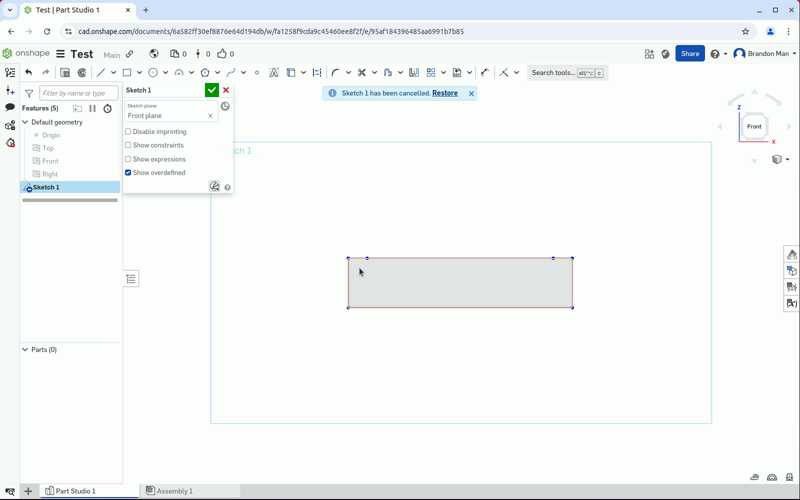
click(359, 267)
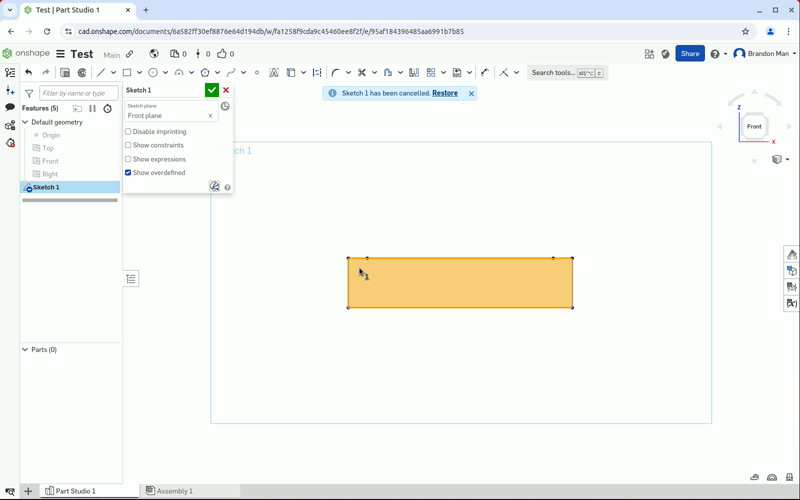
mouse_move(73, 352)
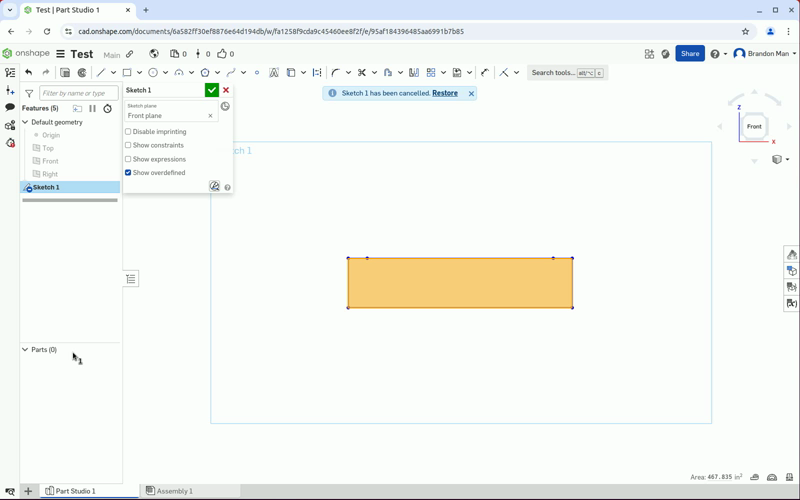
key(shift+y)
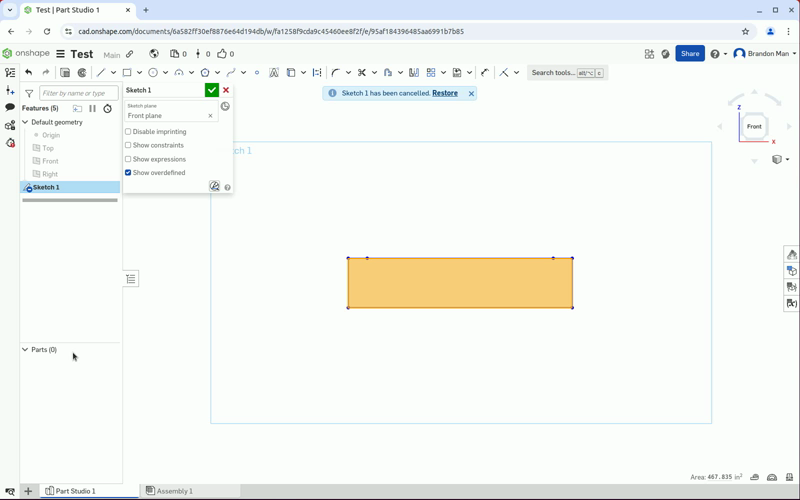
key(shift+e)
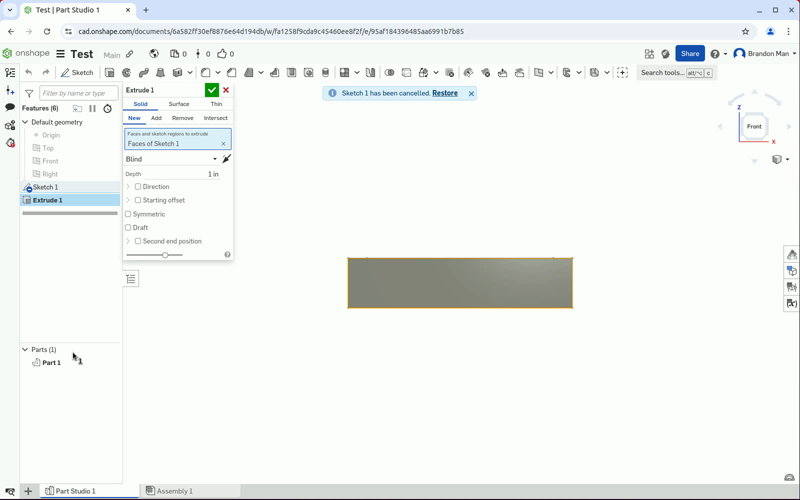
mouse_move(143, 106)
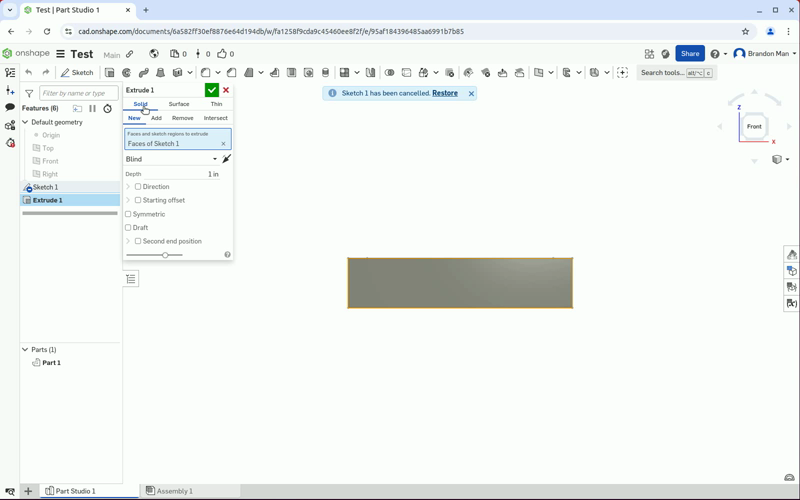
click(143, 106)
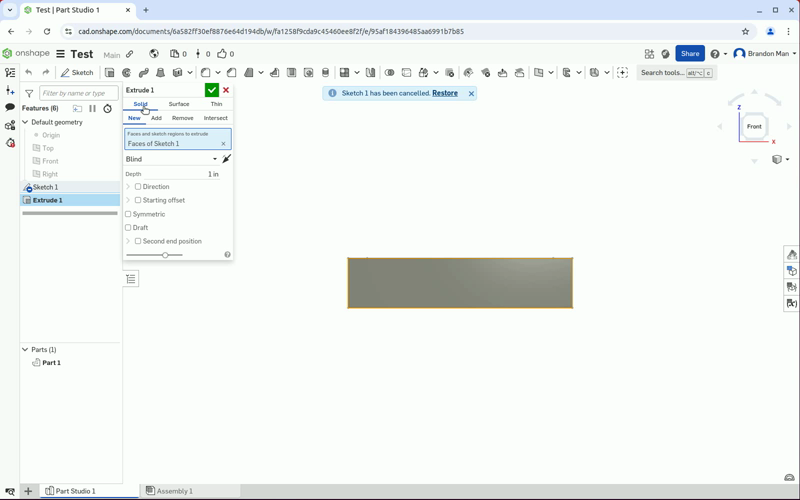
mouse_move(137, 120)
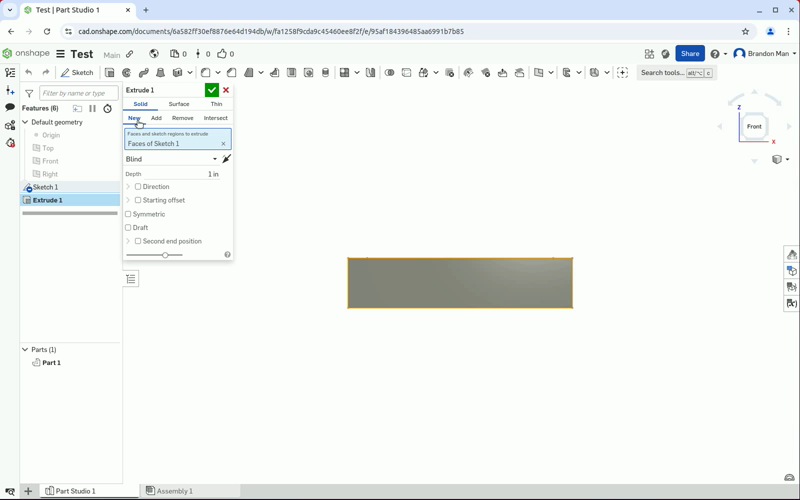
click(137, 120)
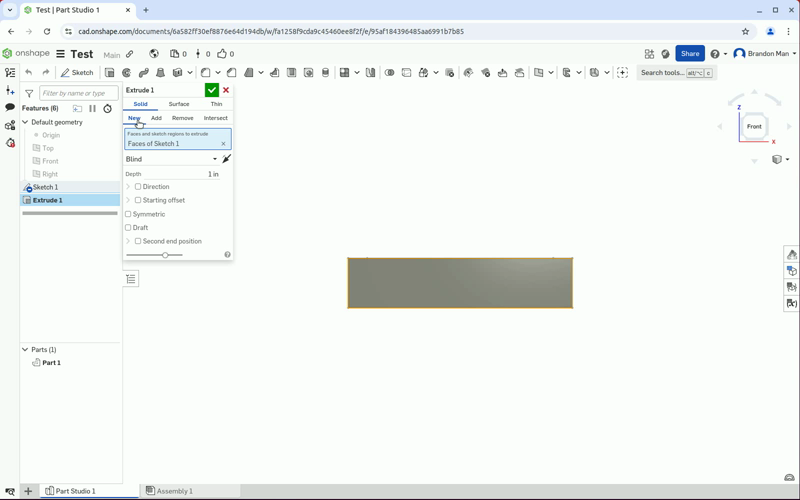
key(tab, 4)
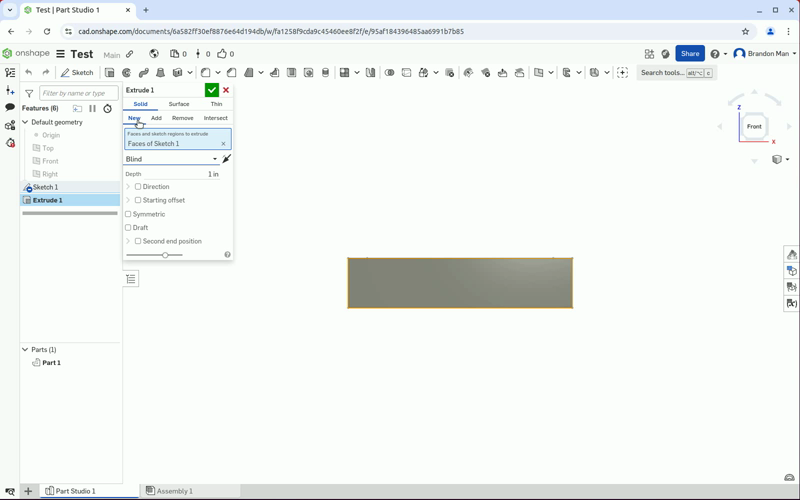
text(15.405)
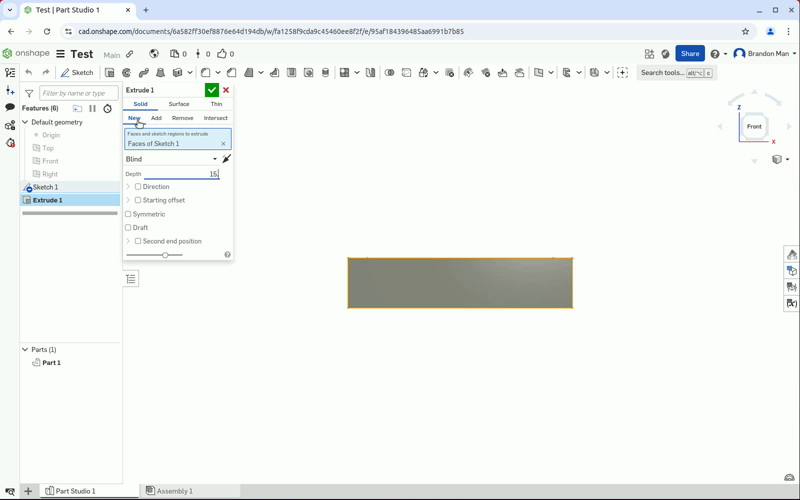
key(enter)
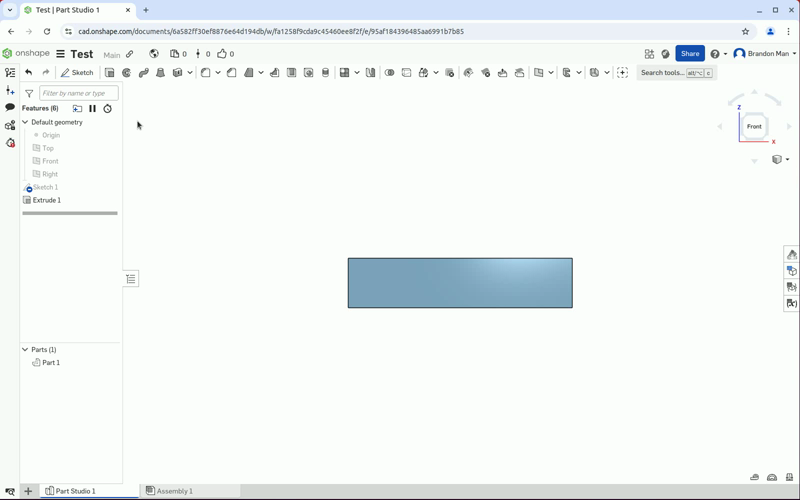
key(shift+h)
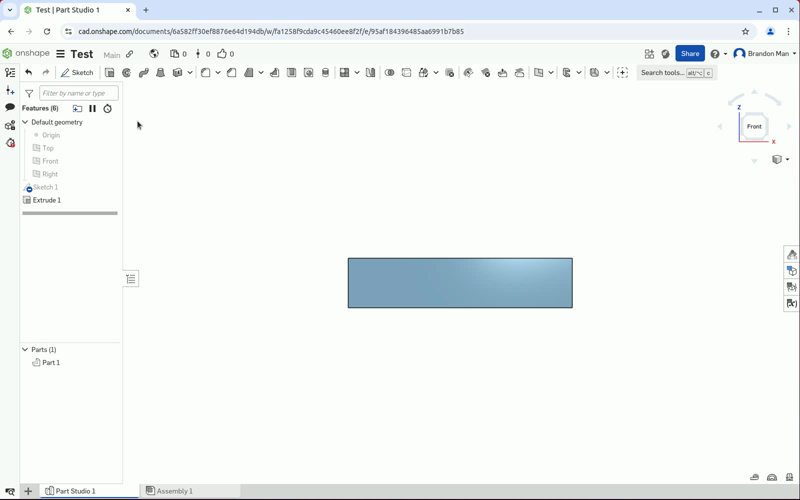
key(shift+h)
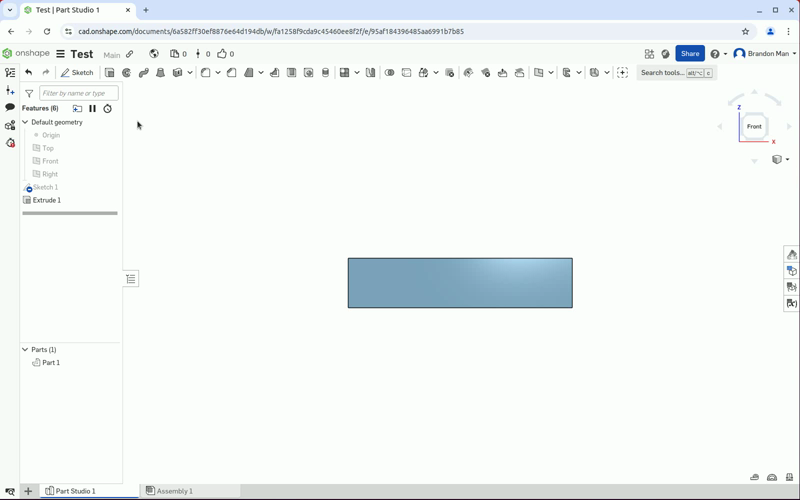
mouse_move(73, 189)
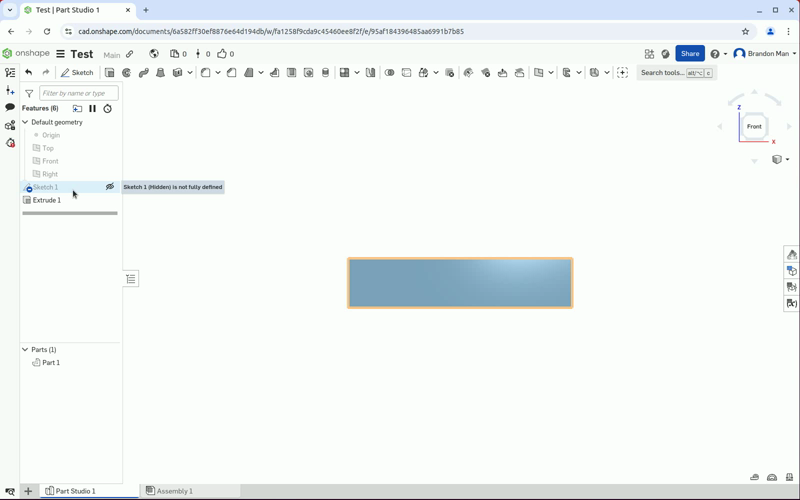
click(73, 189)
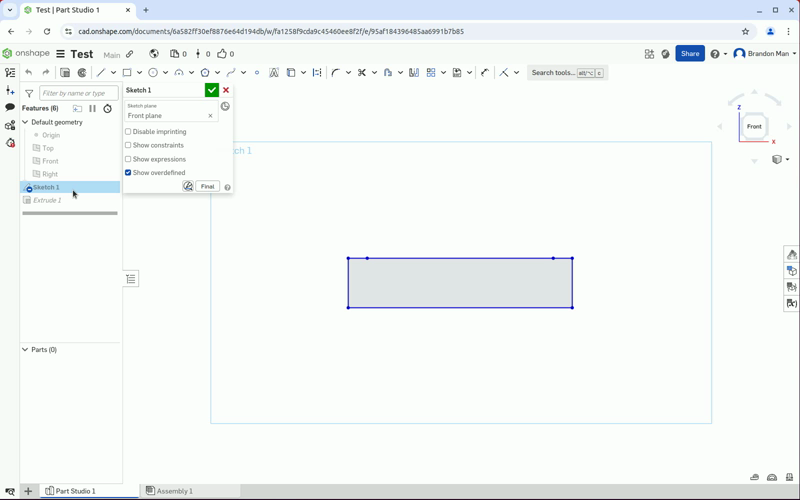
mouse_move(229, 92)
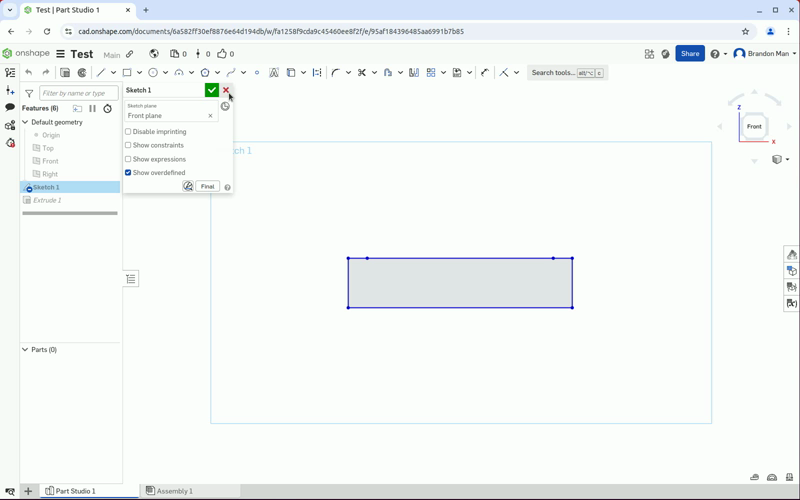
click(229, 92)
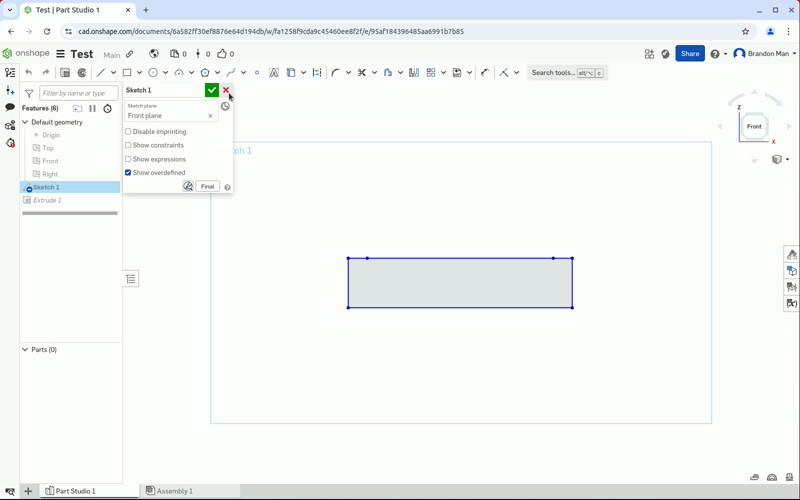
key(shift+s)
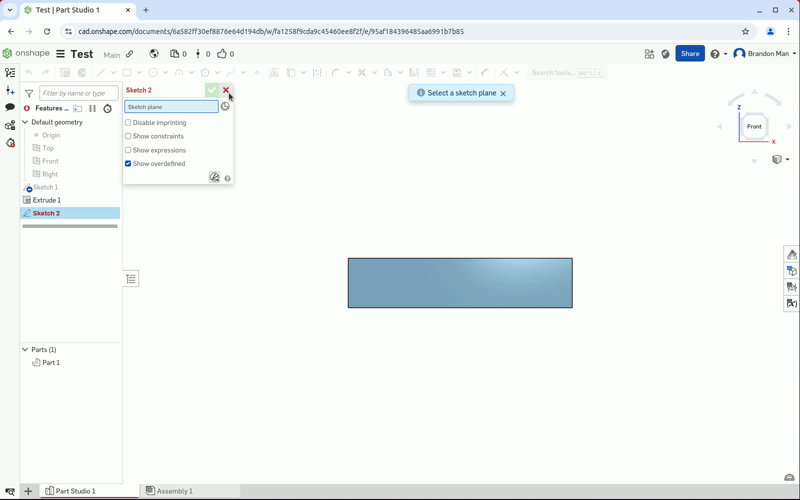
mouse_move(73, 163)
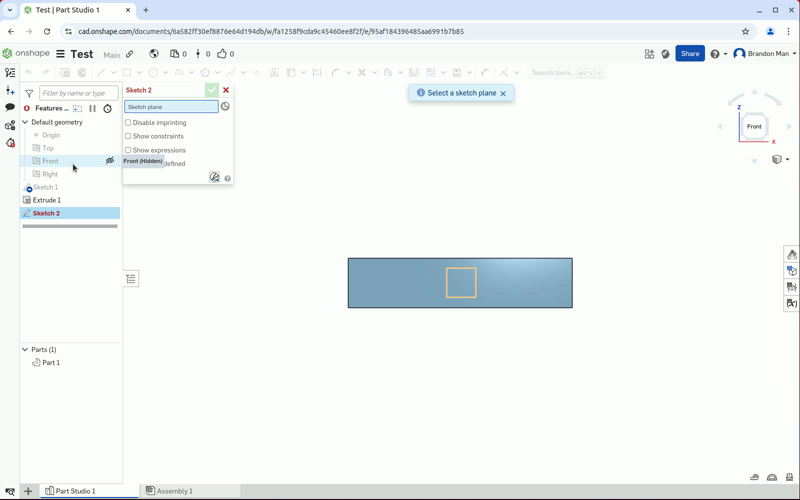
click(73, 163)
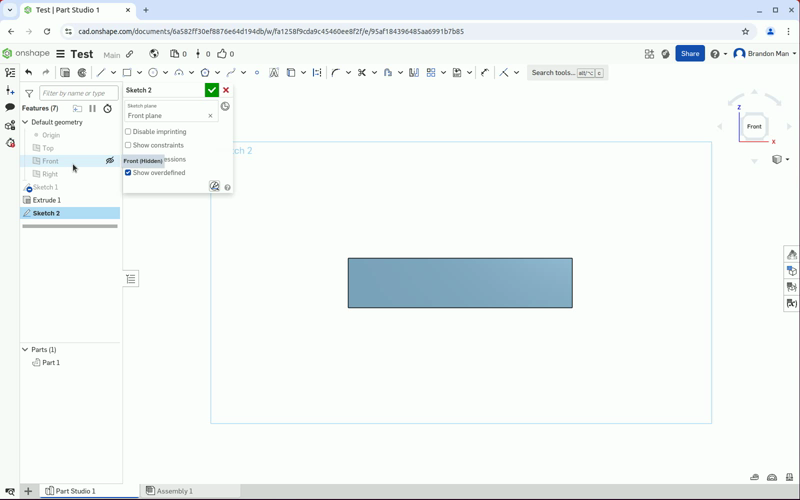
mouse_move(73, 352)
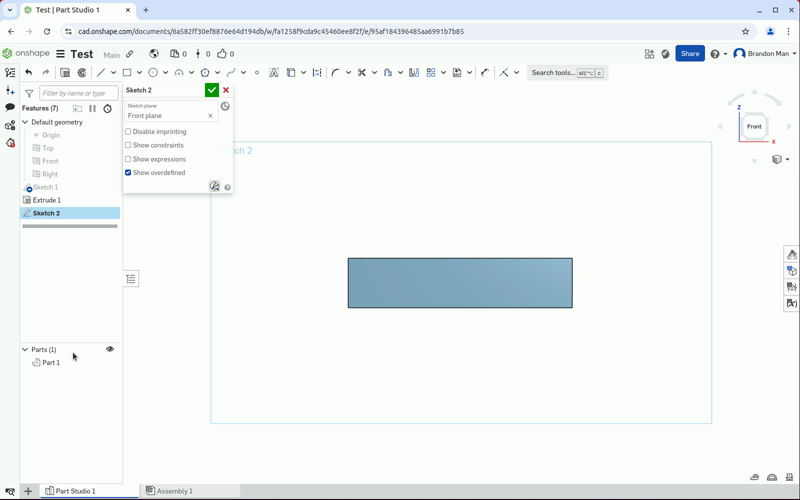
key(y)
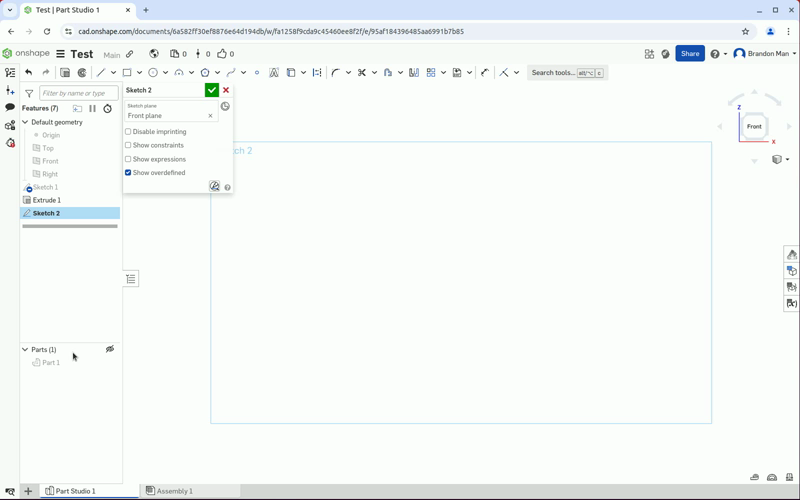
key(l)
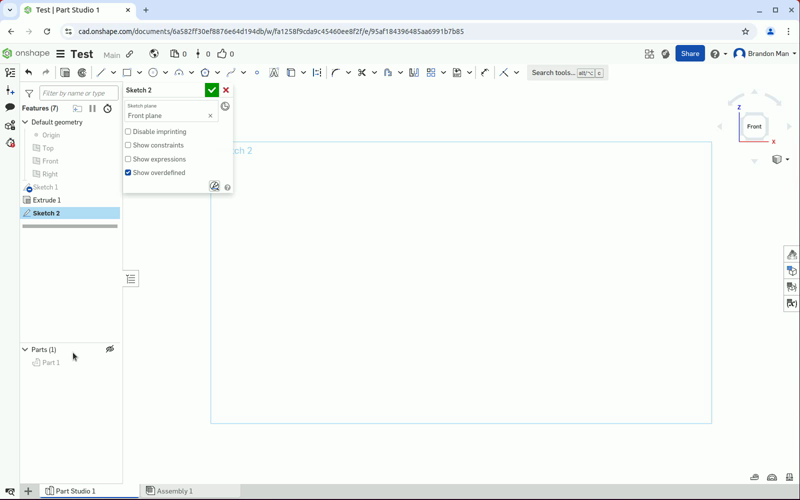
key_down(shift)
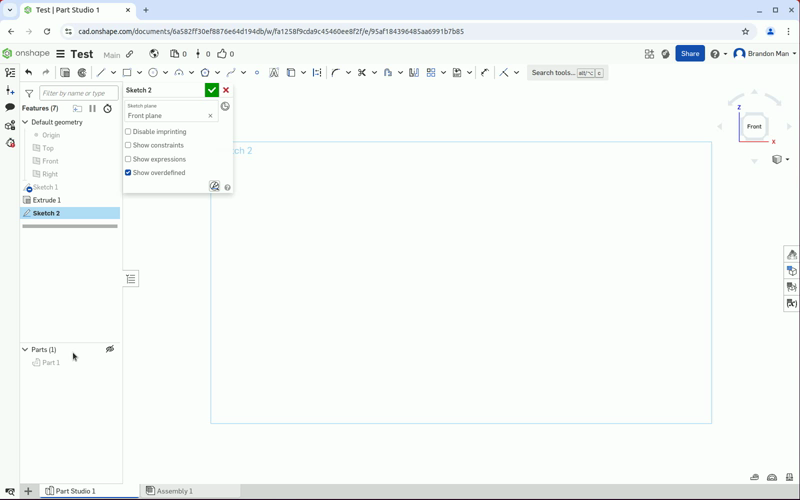
mouse_move(366, 258)
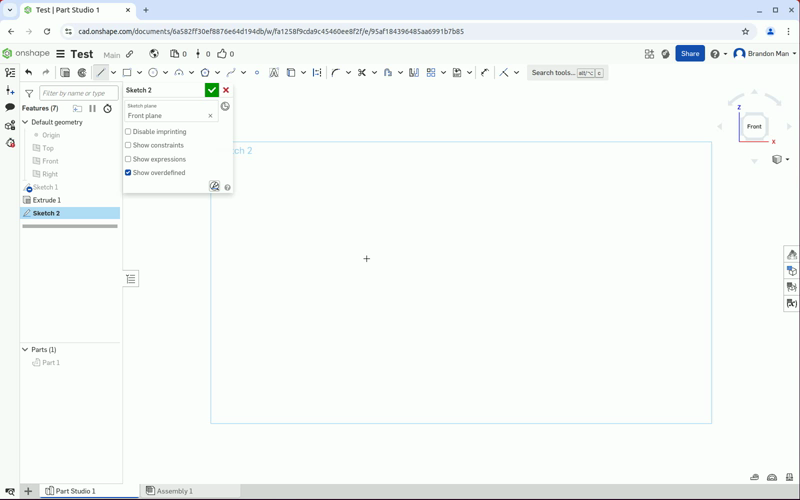
click(366, 258)
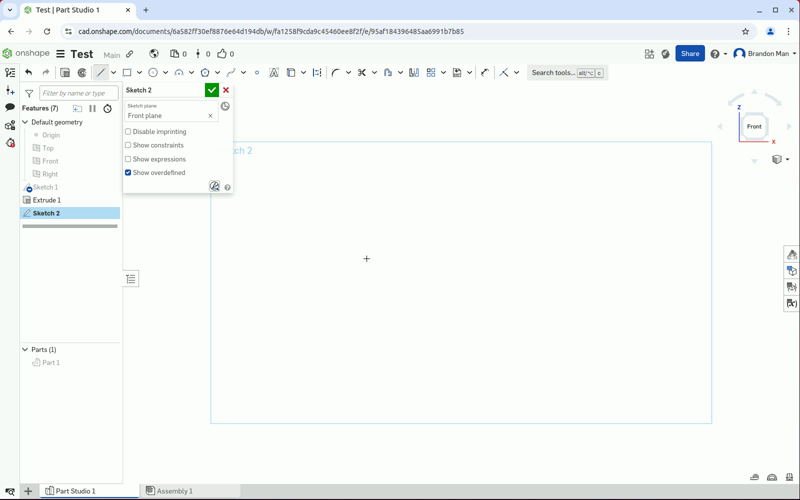
key_up(shift)
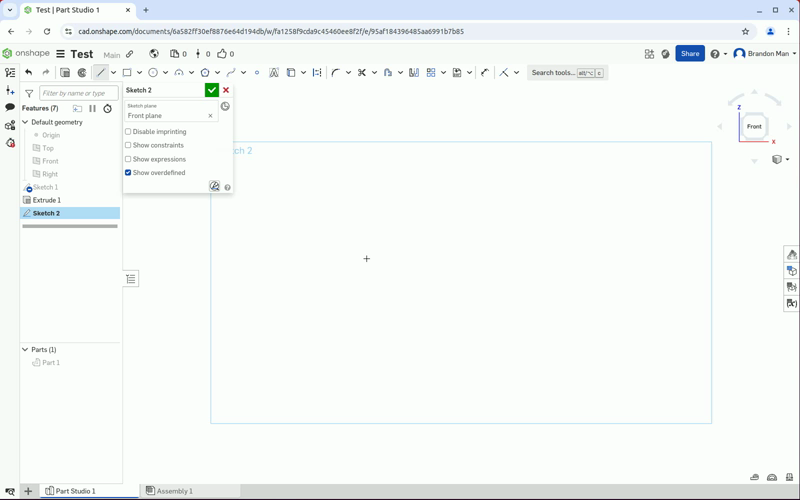
key_down(shift)
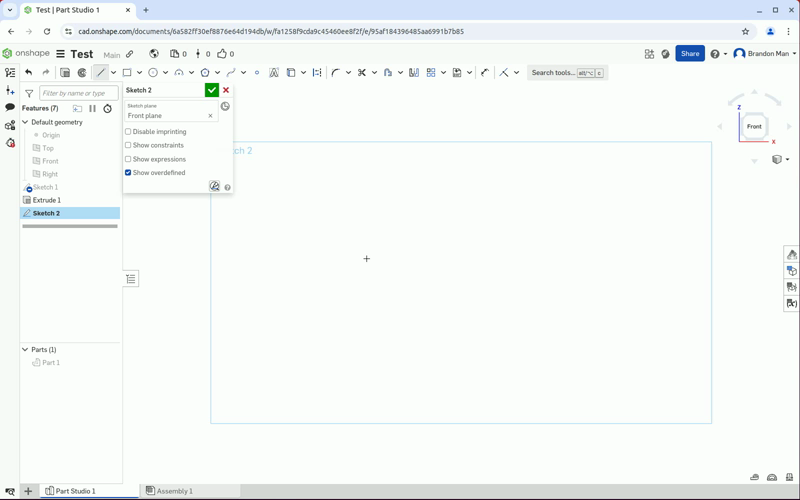
mouse_move(553, 258)
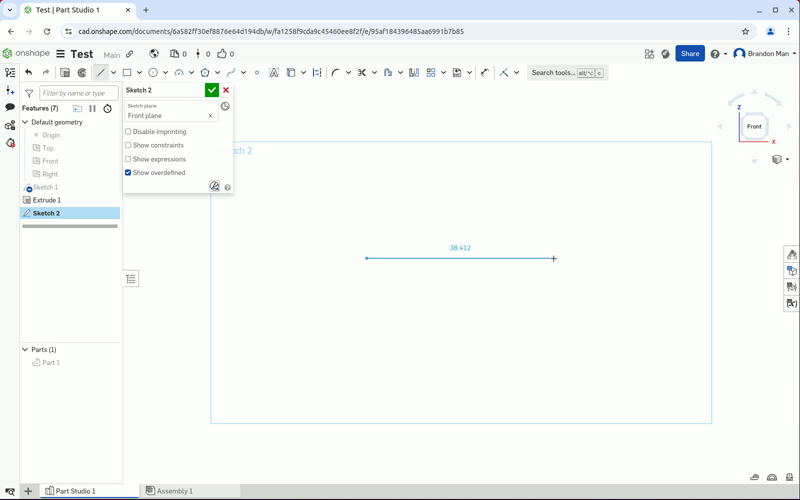
click(553, 258)
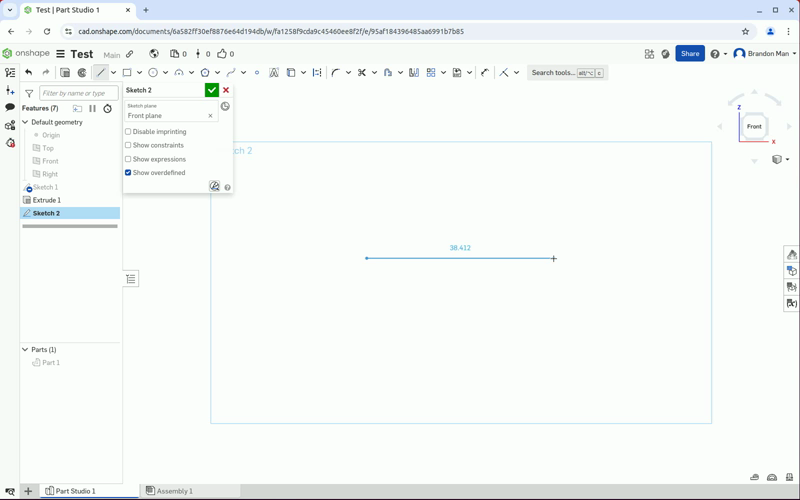
key_up(shift)
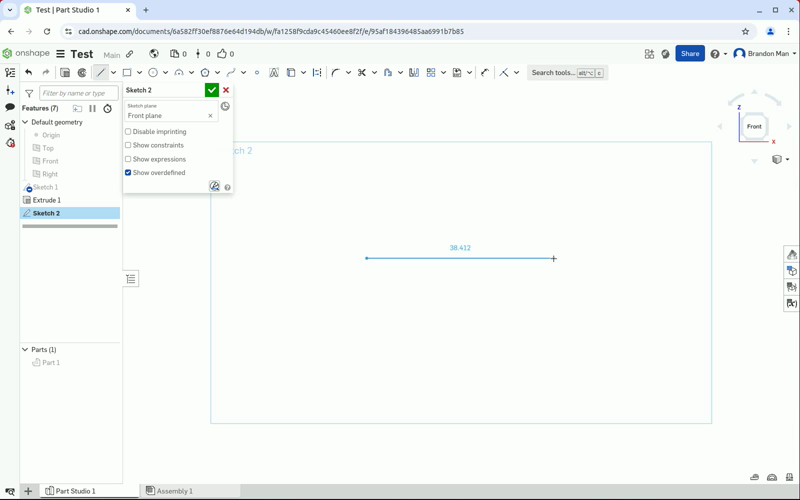
key(esc)
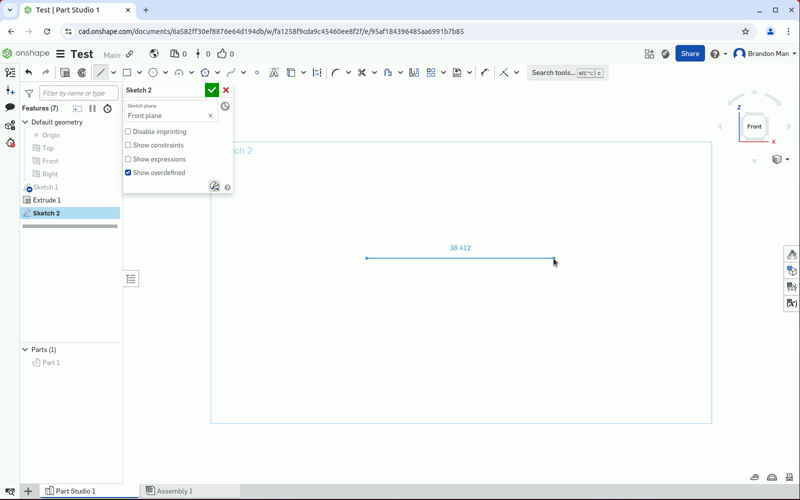
key(a)
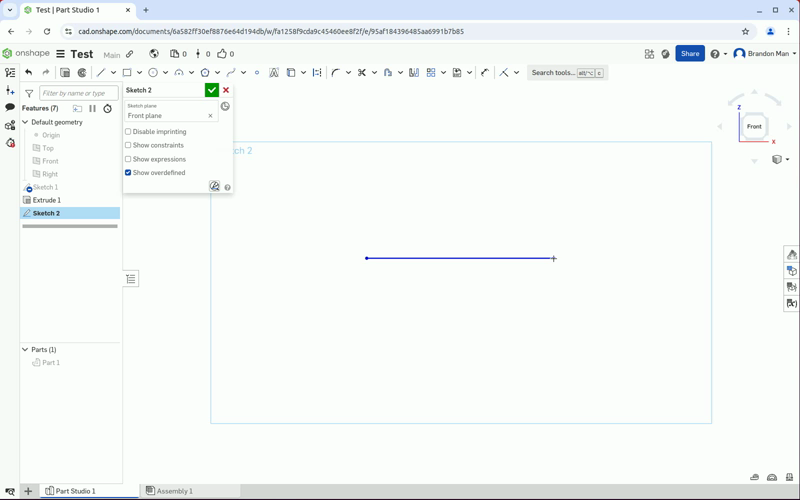
mouse_move(553, 258)
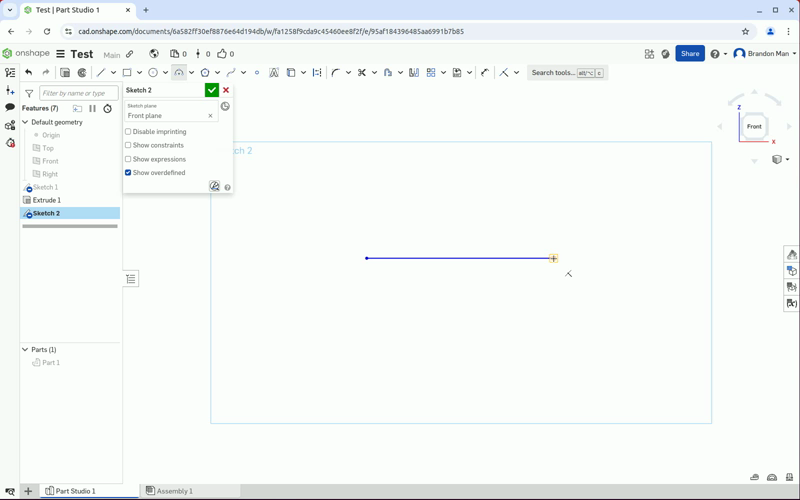
click(553, 258)
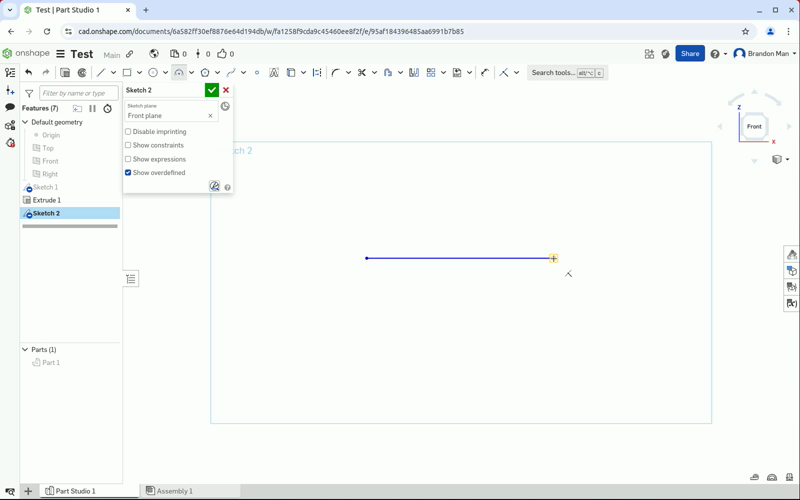
mouse_move(366, 258)
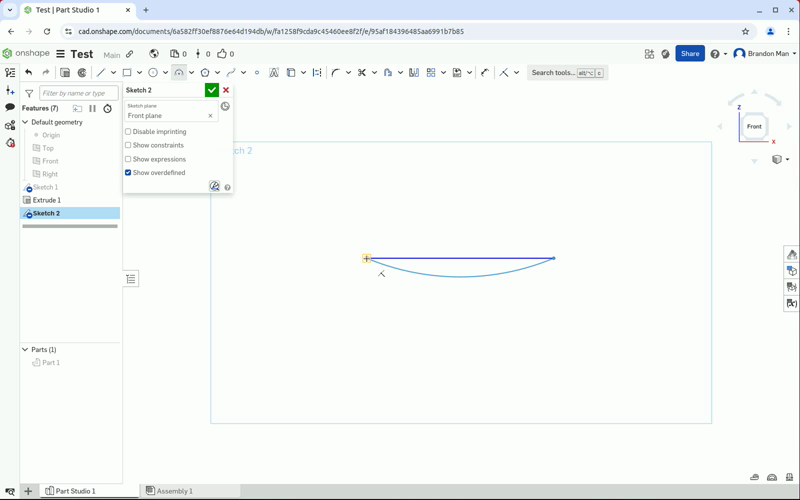
click(366, 258)
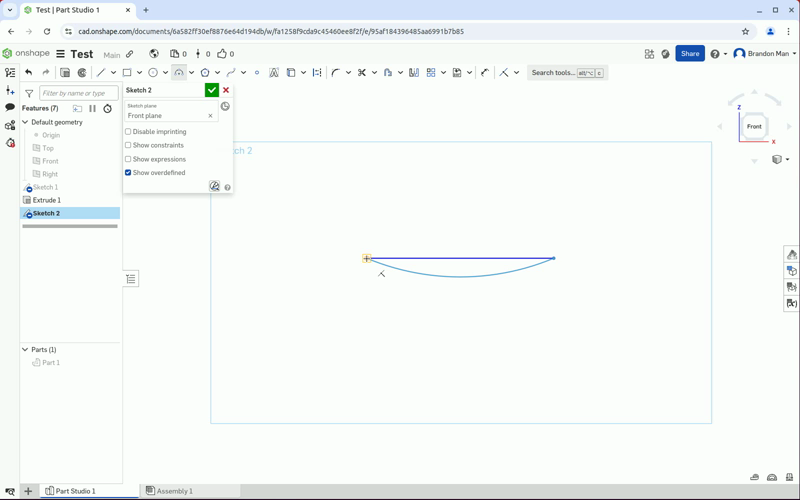
key_down(shift)
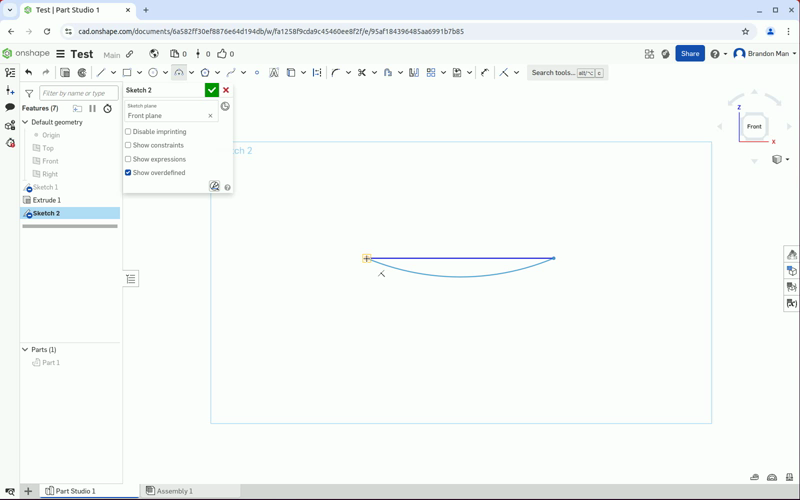
mouse_move(460, 221)
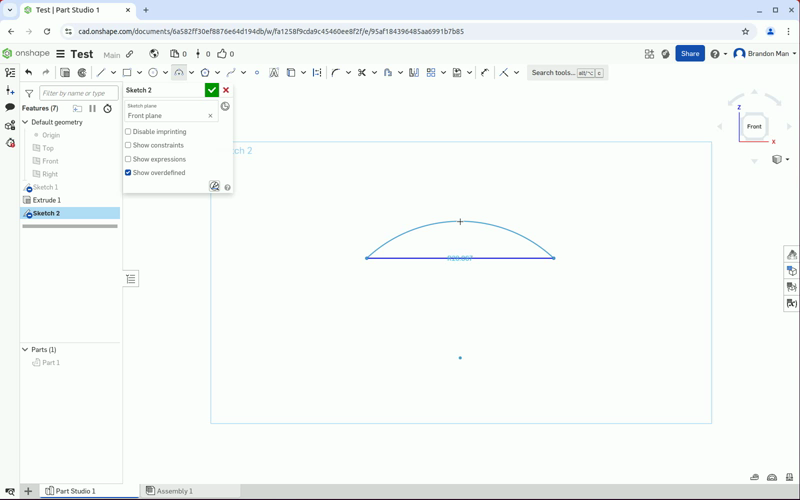
click(460, 221)
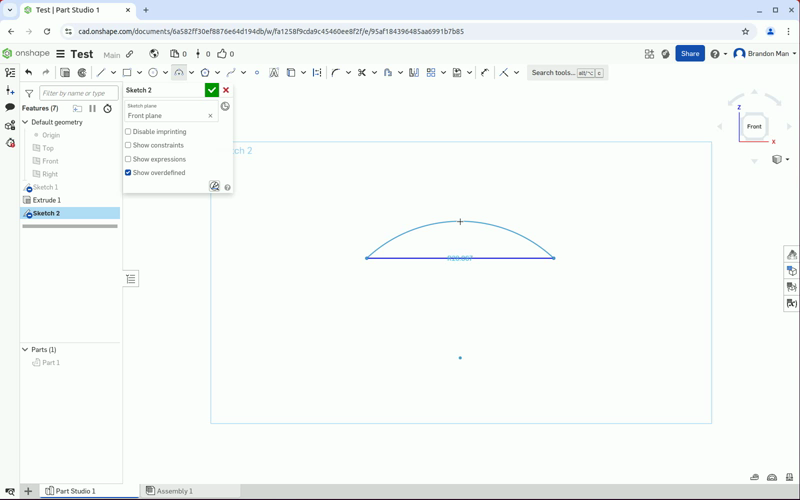
key_up(shift)
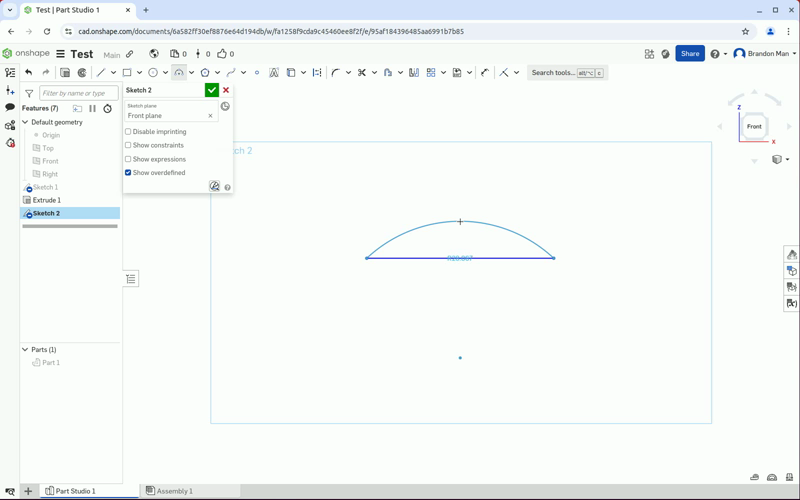
key(esc)
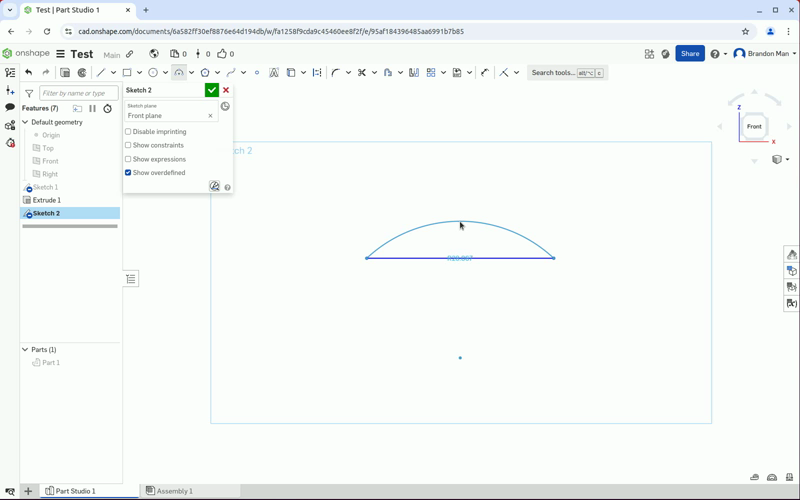
mouse_move(500, 235)
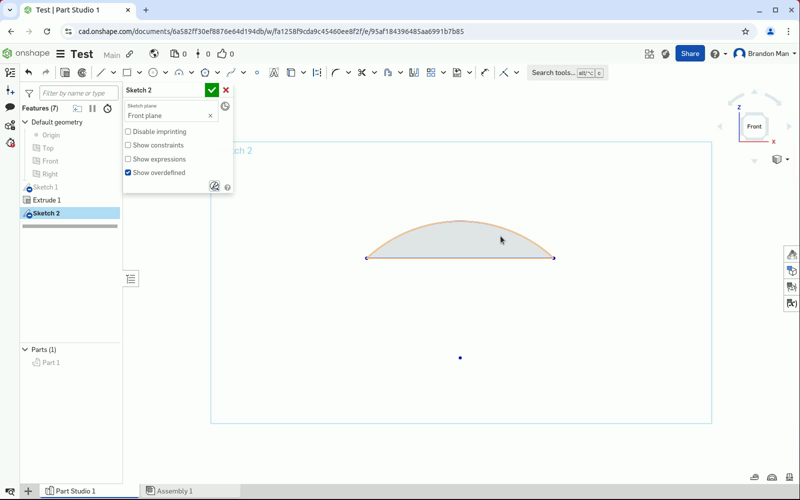
click(500, 235)
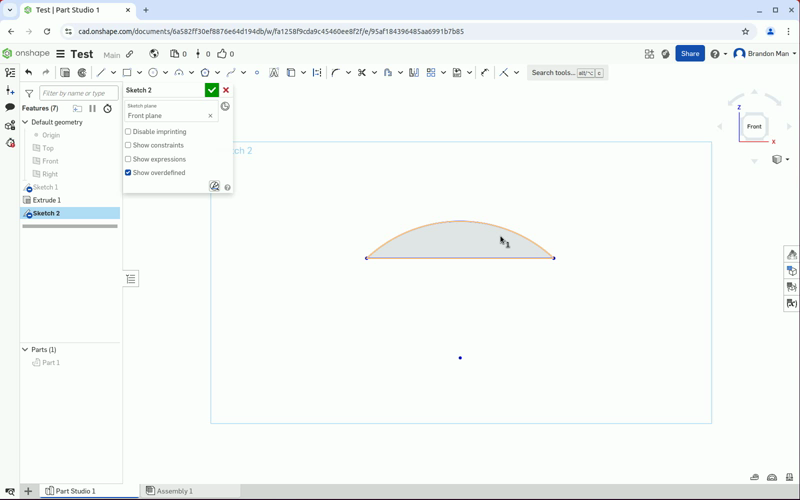
mouse_move(73, 352)
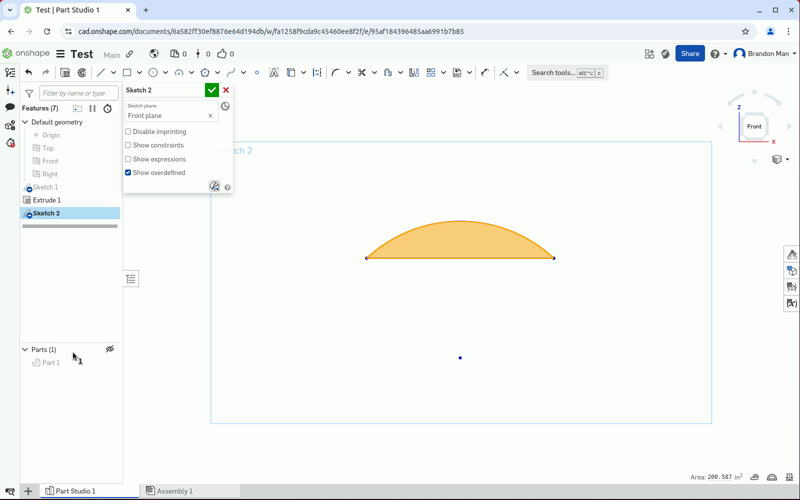
key(shift+y)
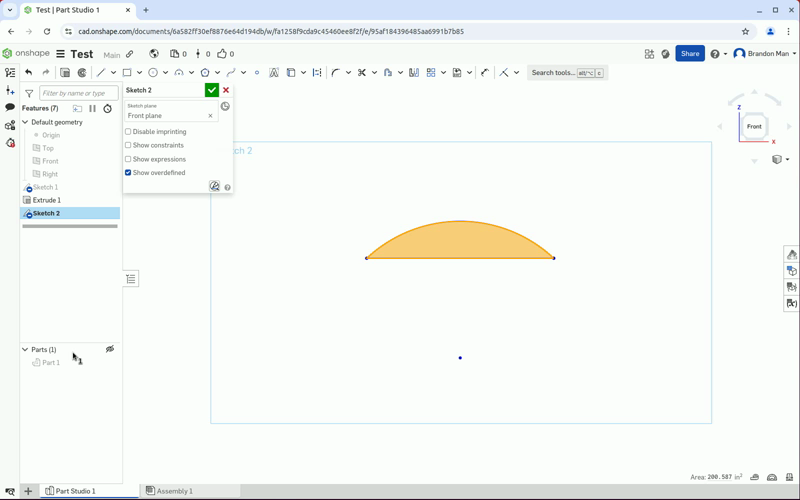
key(shift+e)
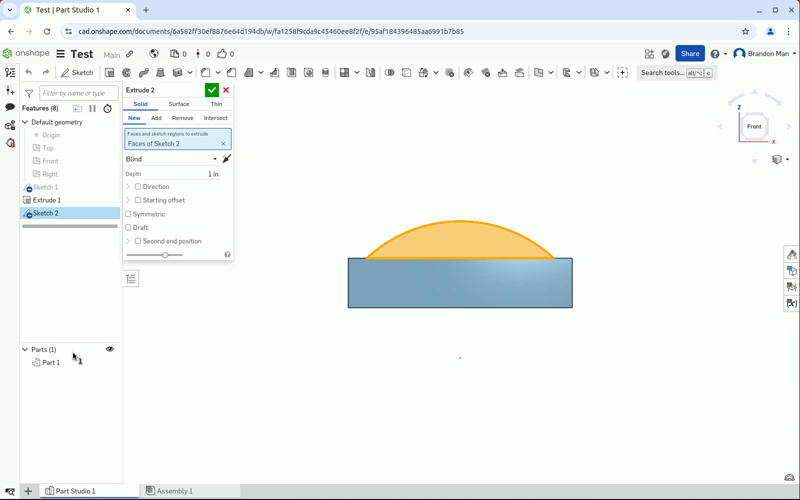
mouse_move(143, 106)
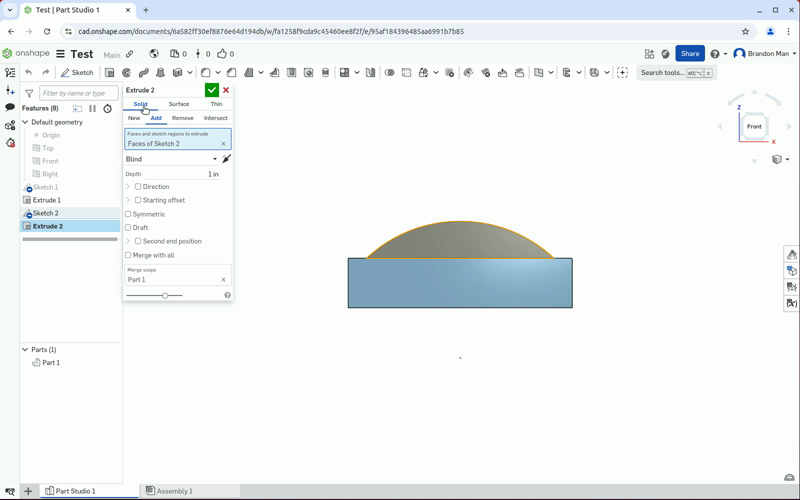
click(143, 106)
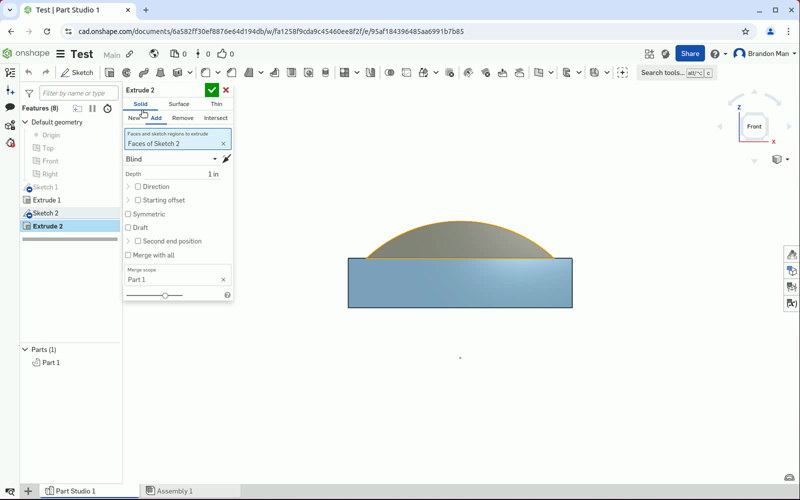
mouse_move(137, 120)
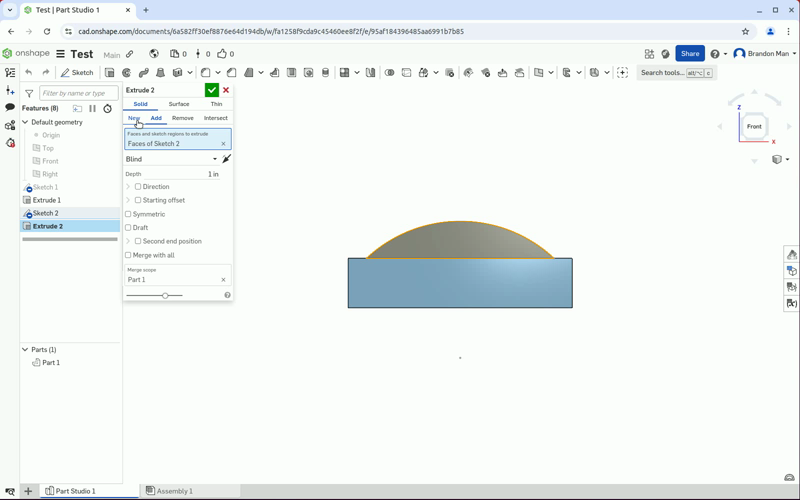
click(137, 120)
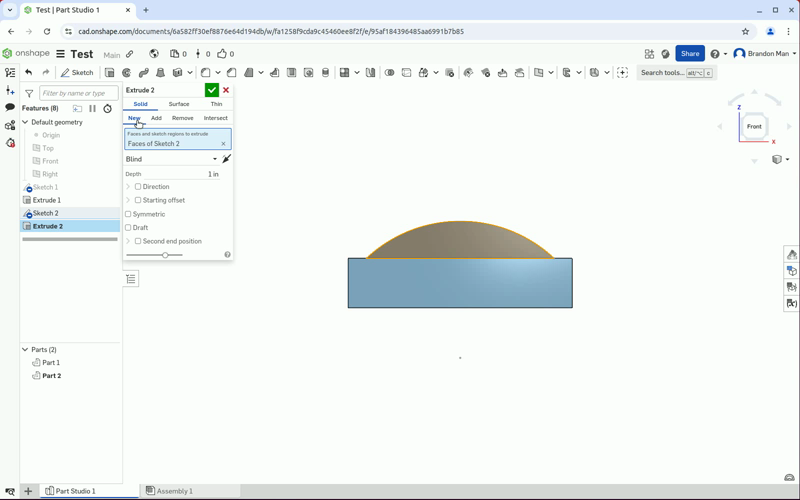
key(tab, 4)
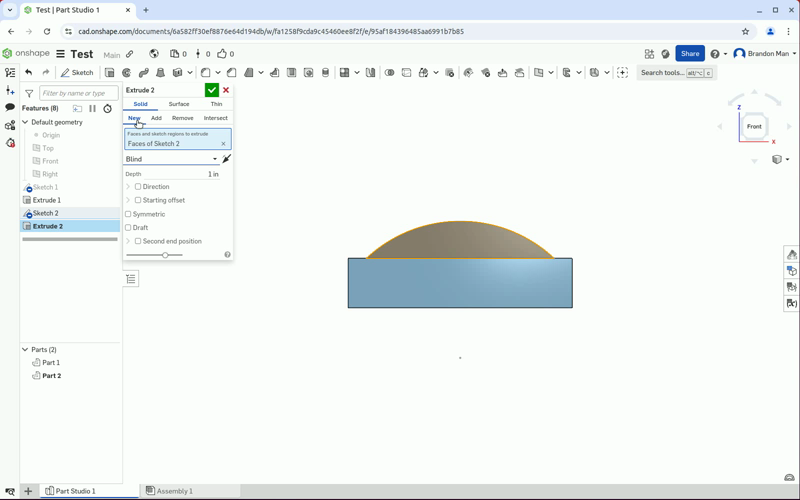
text(15.405)
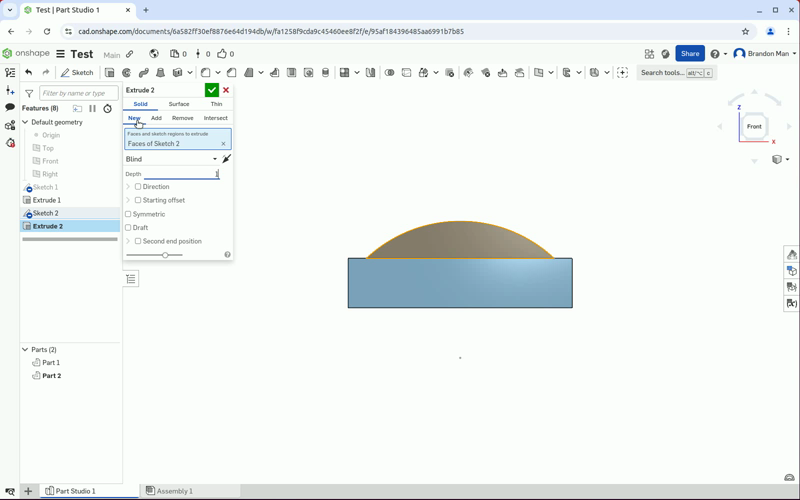
key(enter)
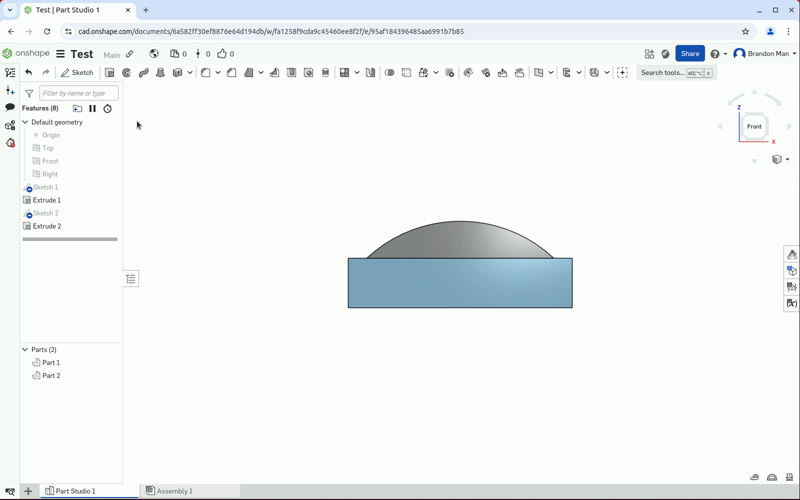
key(shift+h)
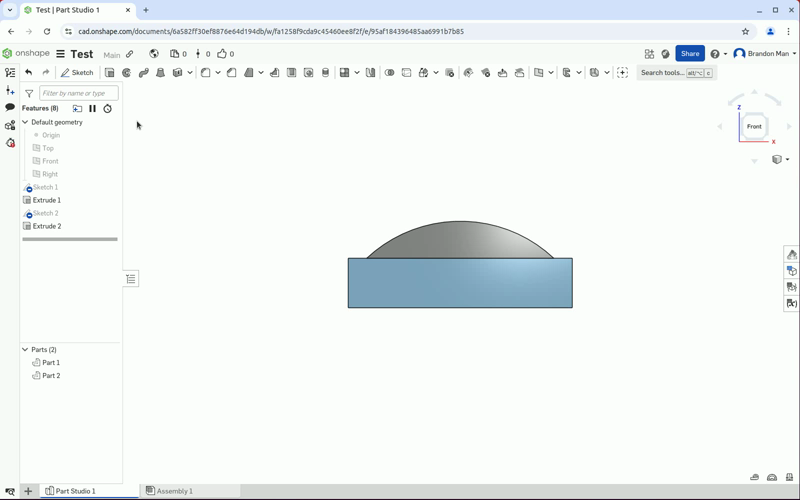
key(shift+h)
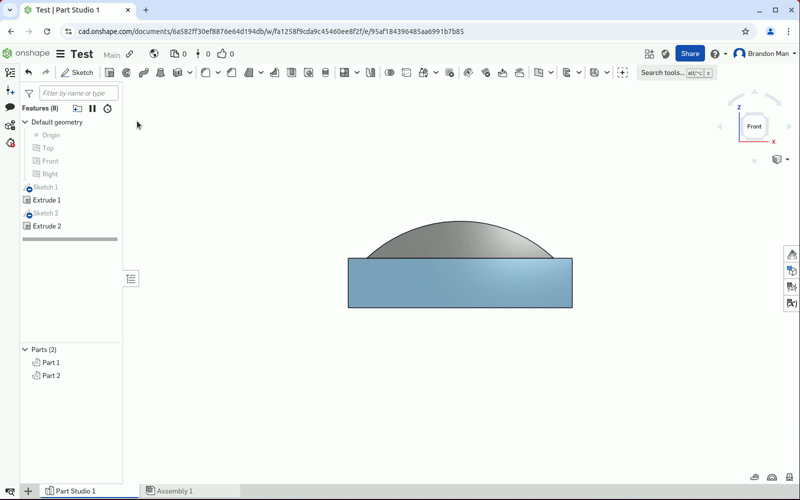
mouse_move(73, 189)
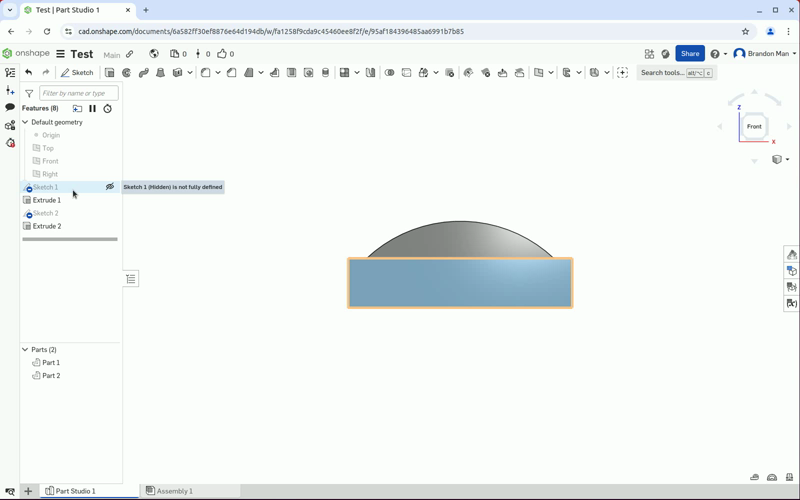
click(73, 189)
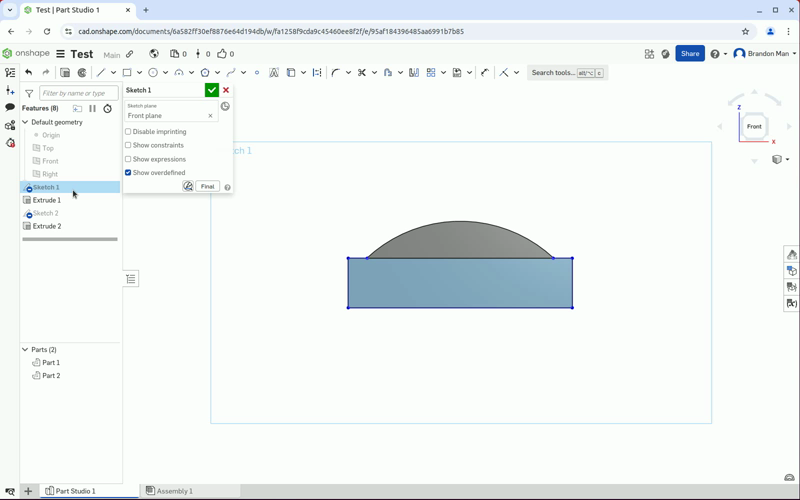
mouse_move(229, 92)
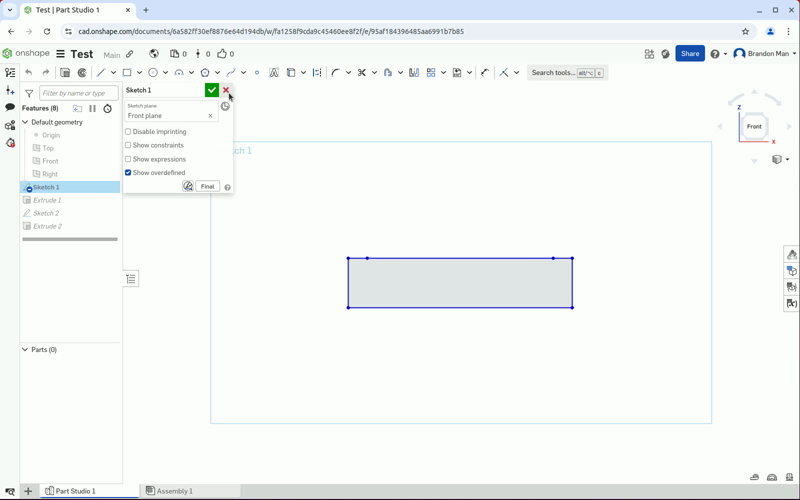
click(229, 92)
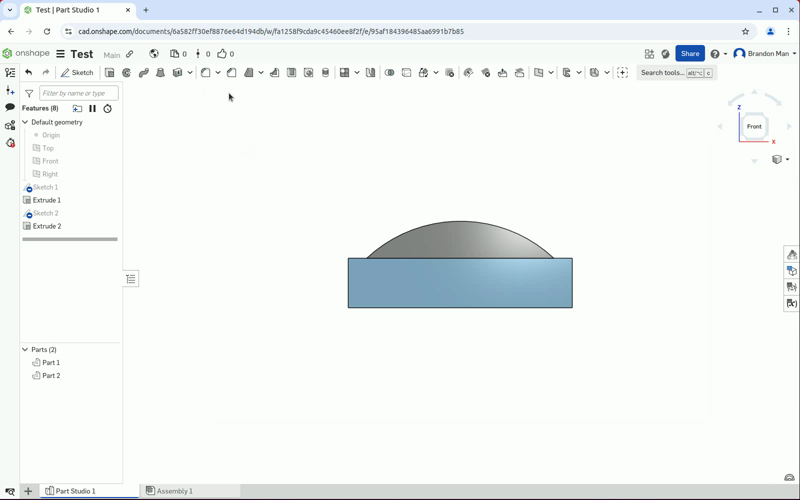
mouse_move(73, 352)
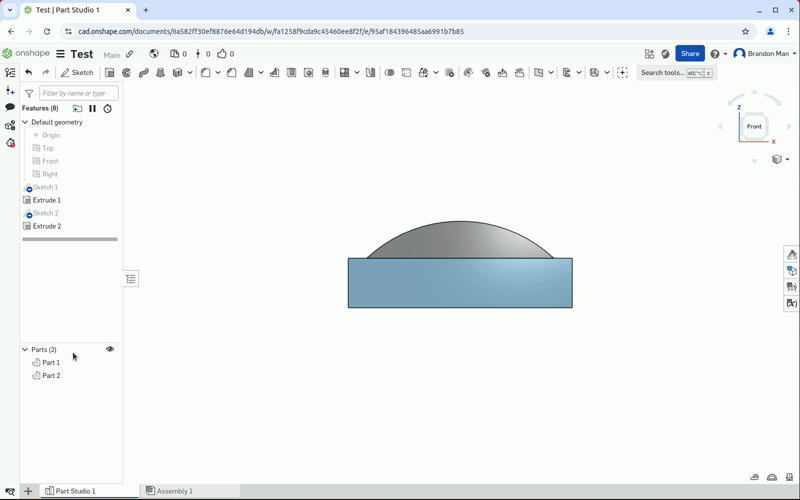
key(y)
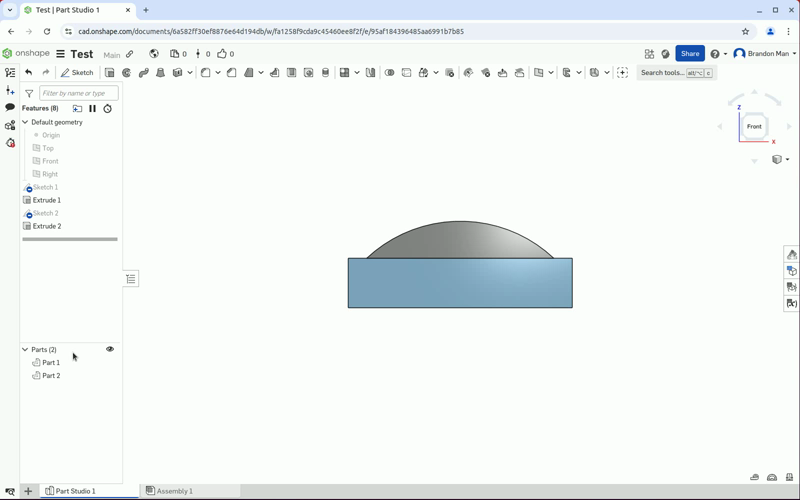
key(shift+p)
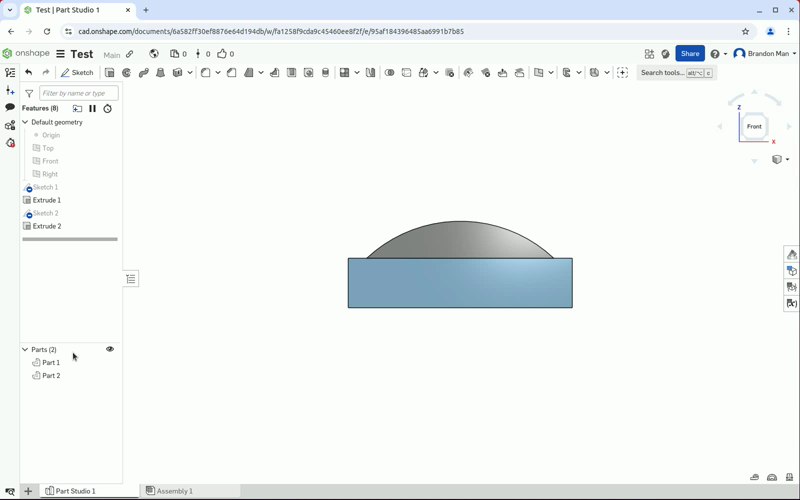
key(space)
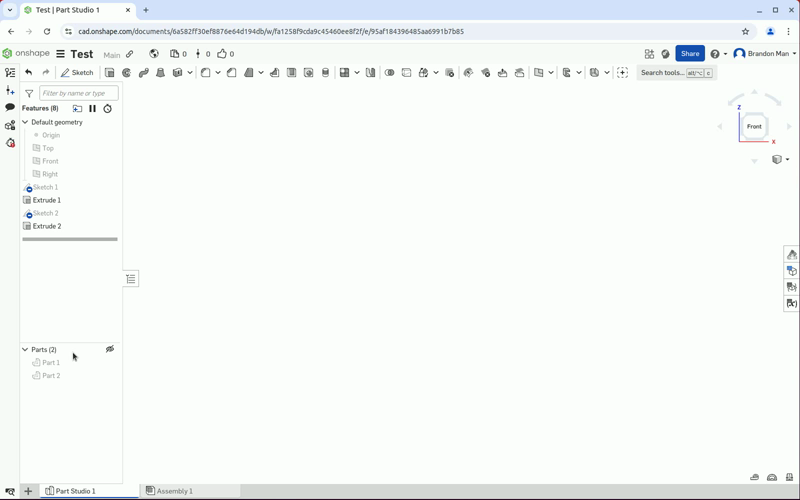
key_down(shift)
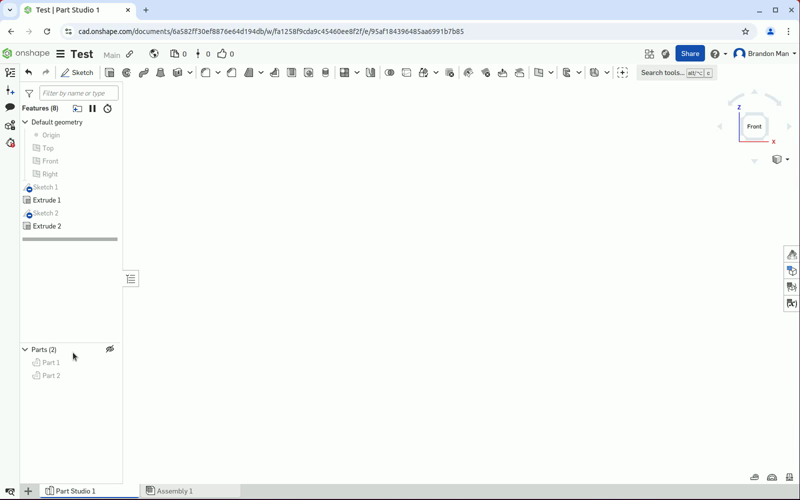
key(left)
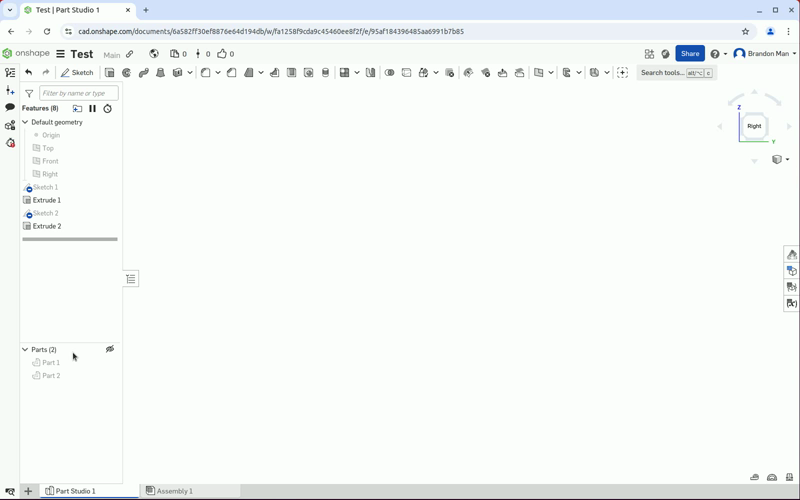
key_up(shift)
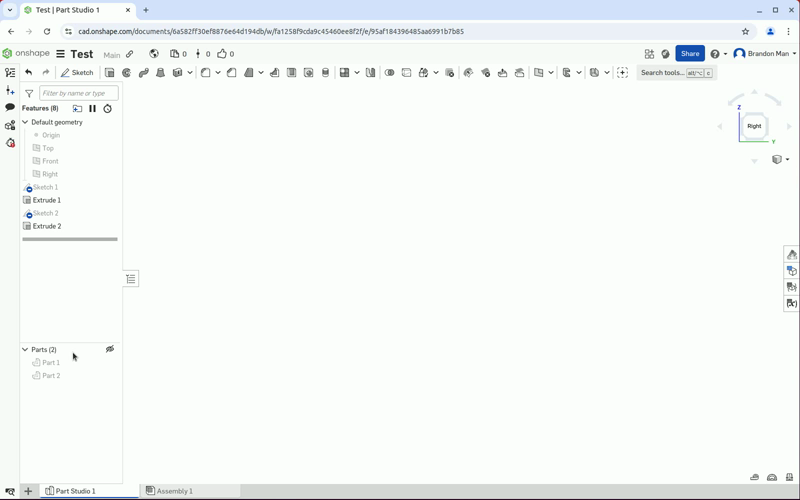
mouse_move(73, 352)
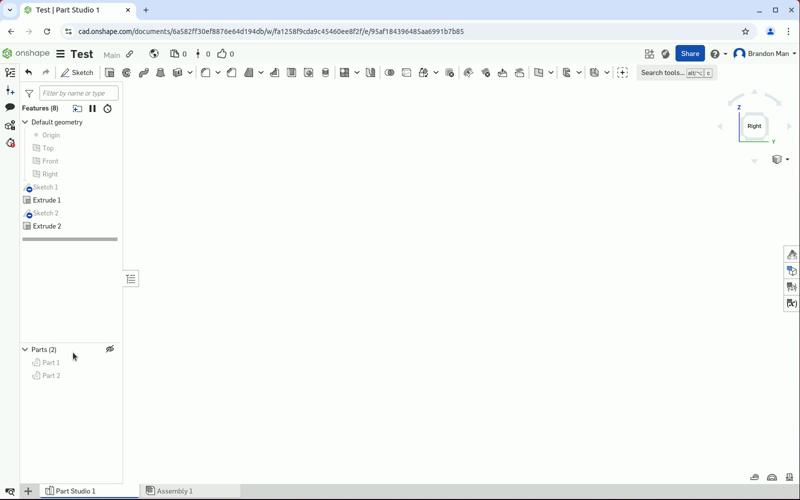
key(shift+y)
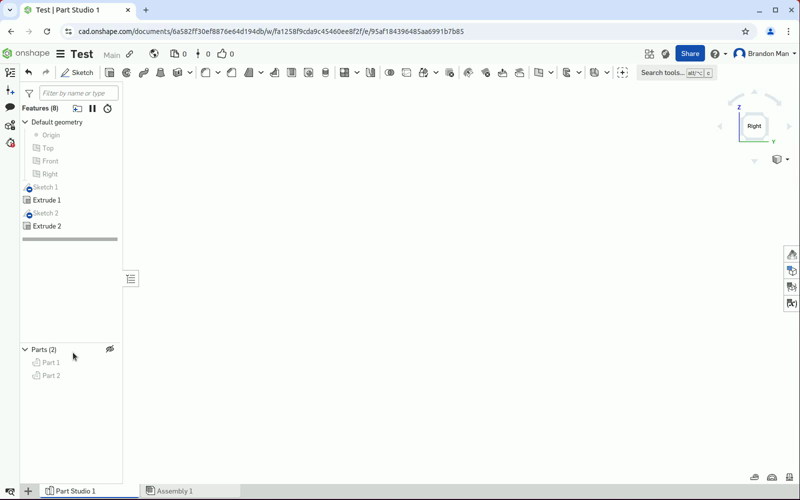
key(shift+s)
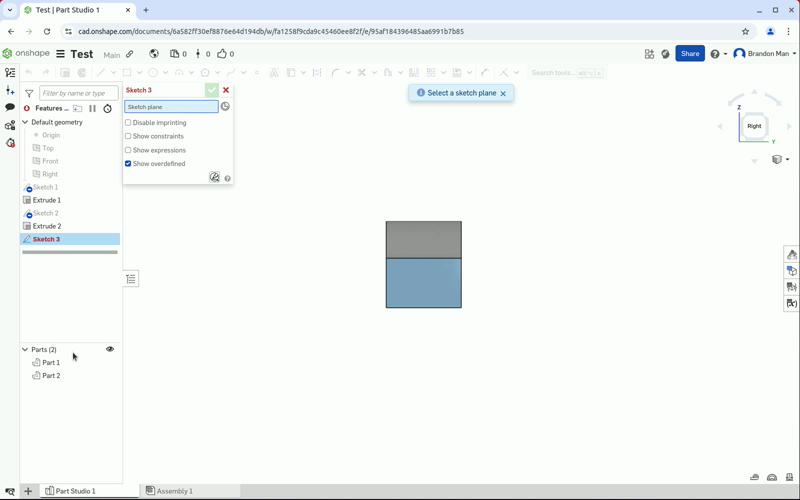
mouse_move(73, 176)
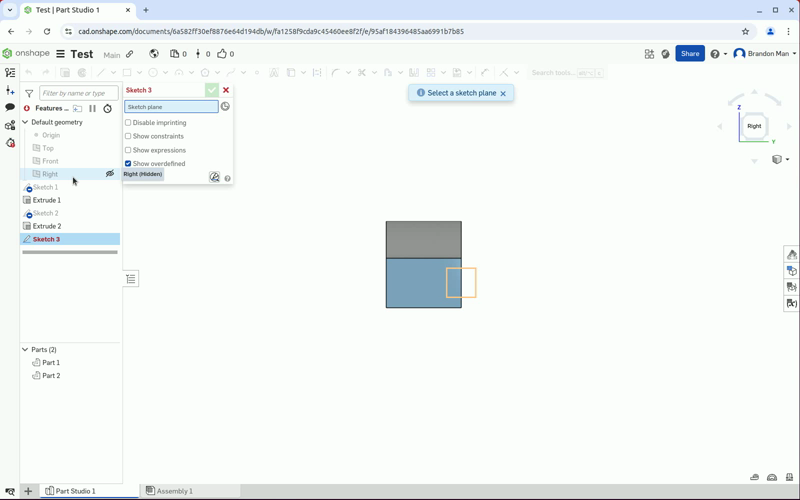
click(73, 176)
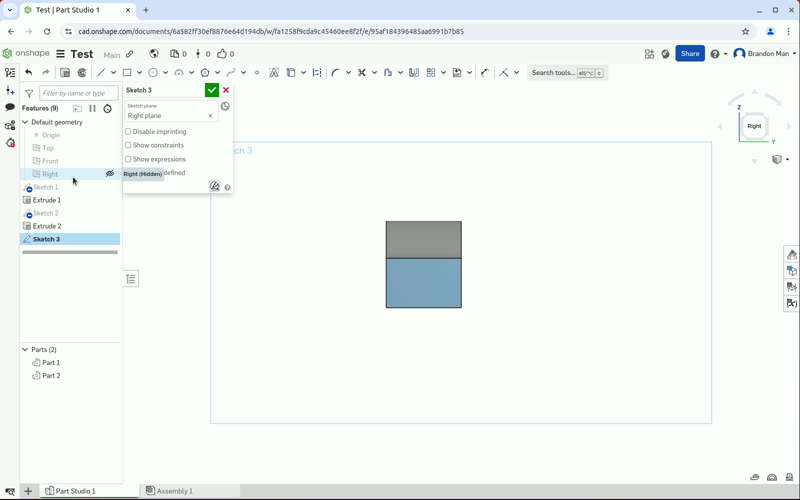
mouse_move(73, 352)
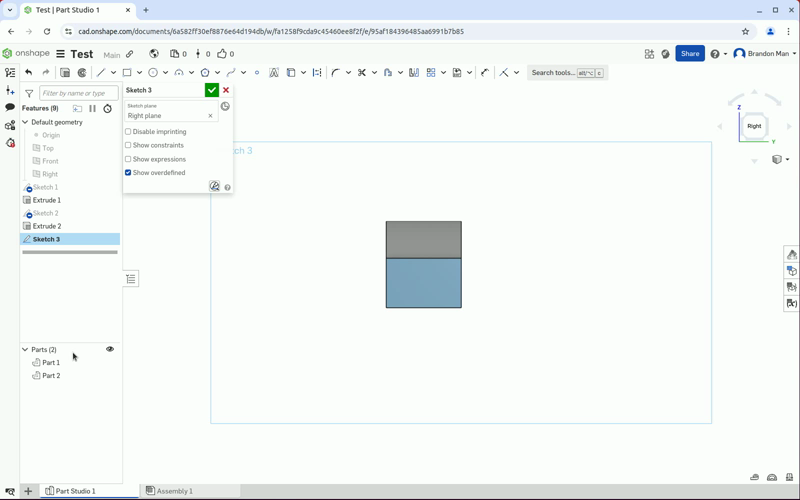
key(y)
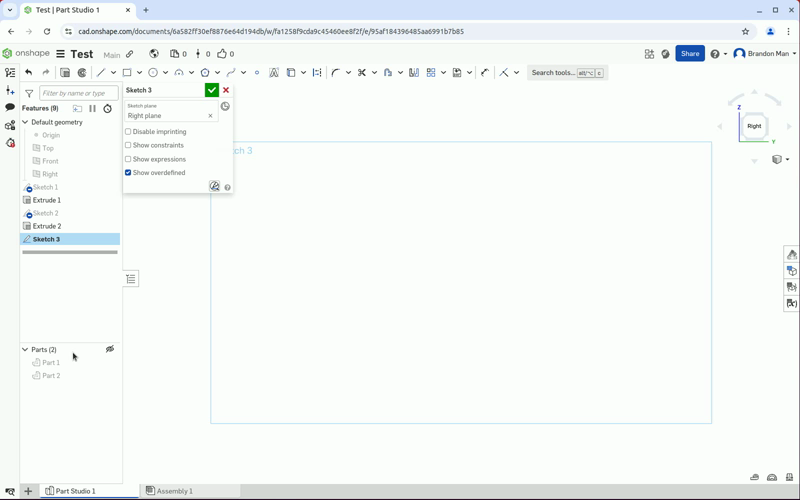
key(l)
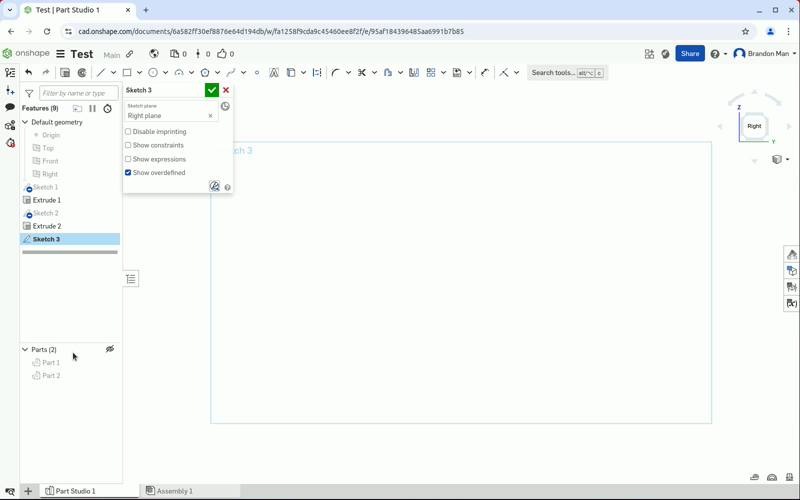
key_down(shift)
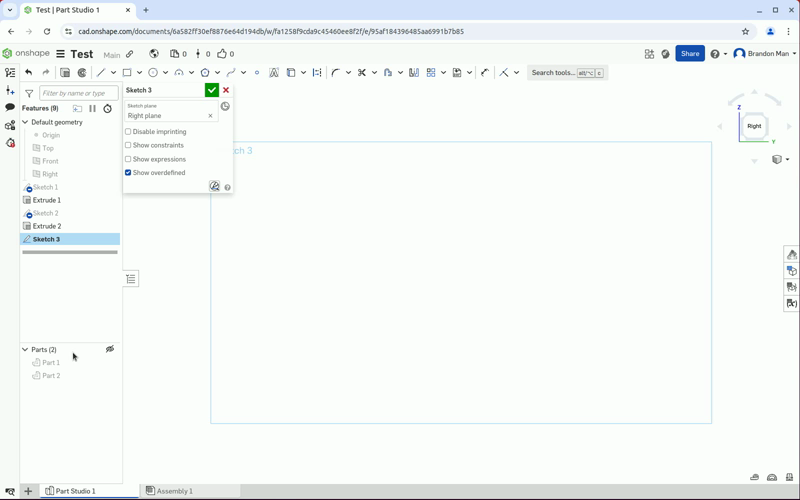
mouse_move(445, 258)
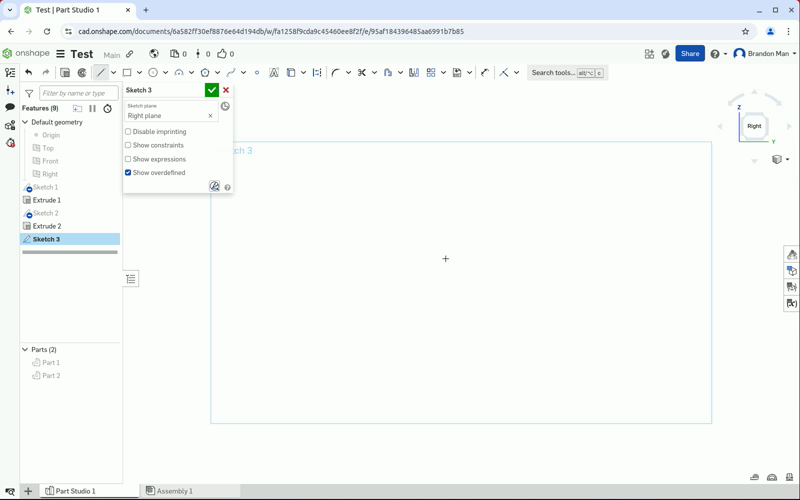
click(445, 258)
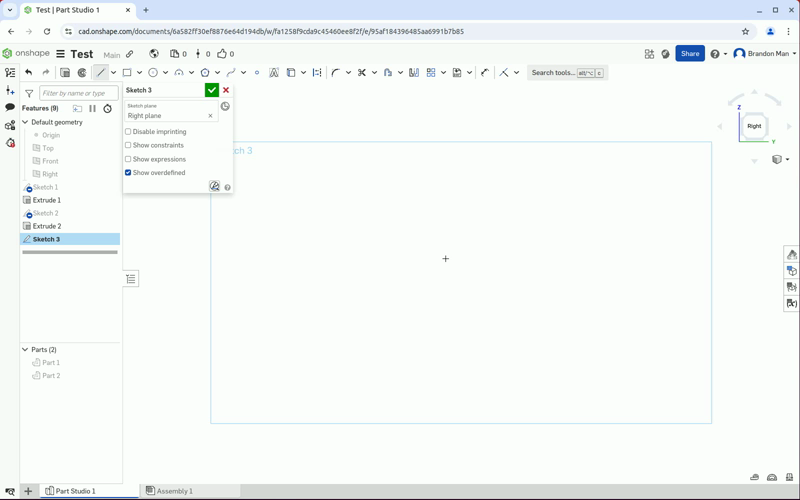
key_up(shift)
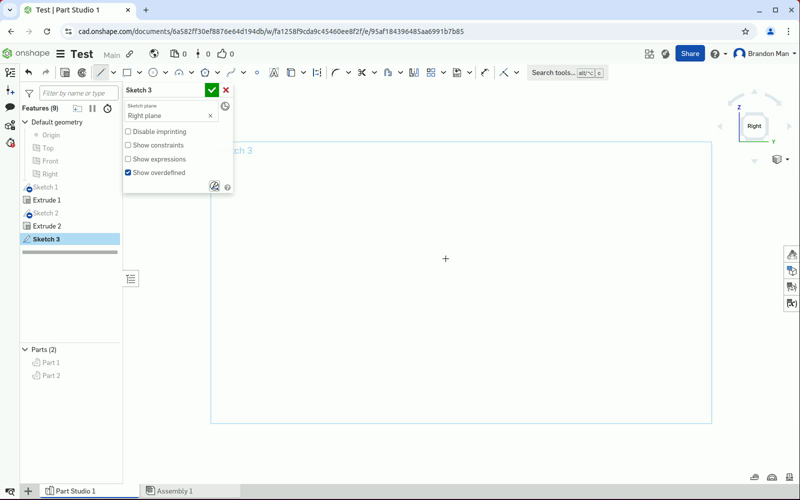
key_down(shift)
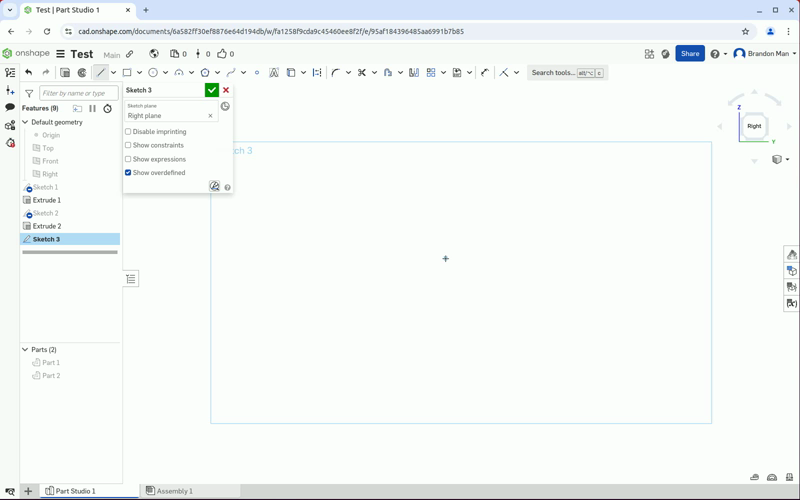
mouse_move(475, 258)
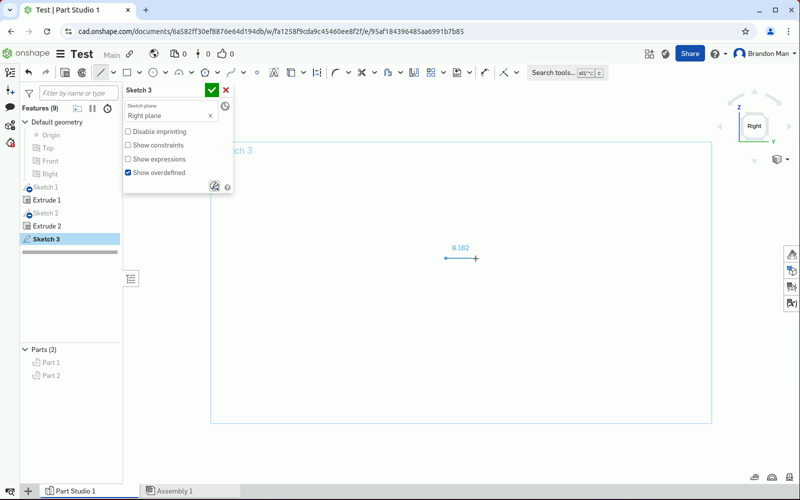
mouse_move(461, 258)
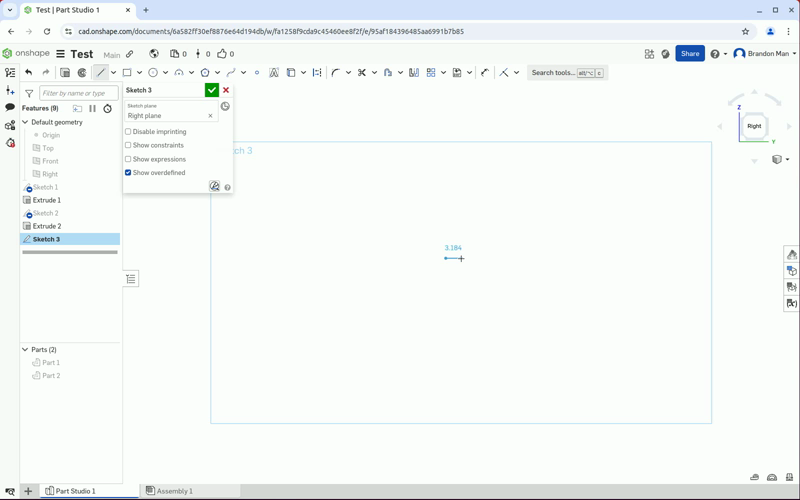
click(461, 258)
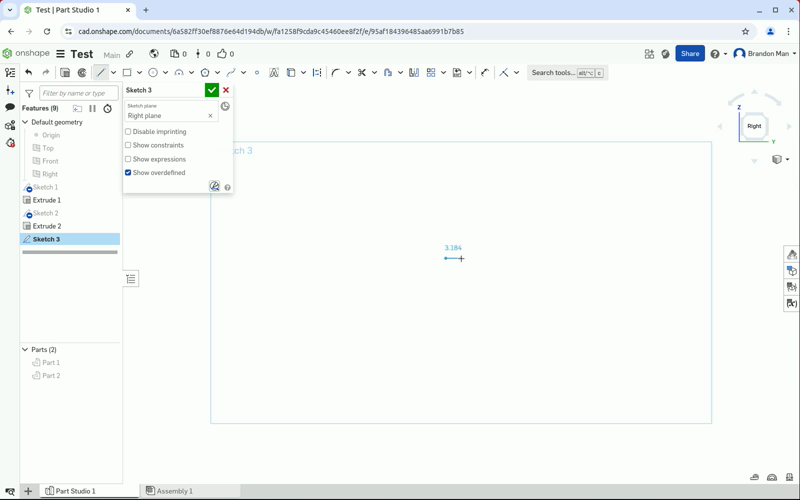
key_up(shift)
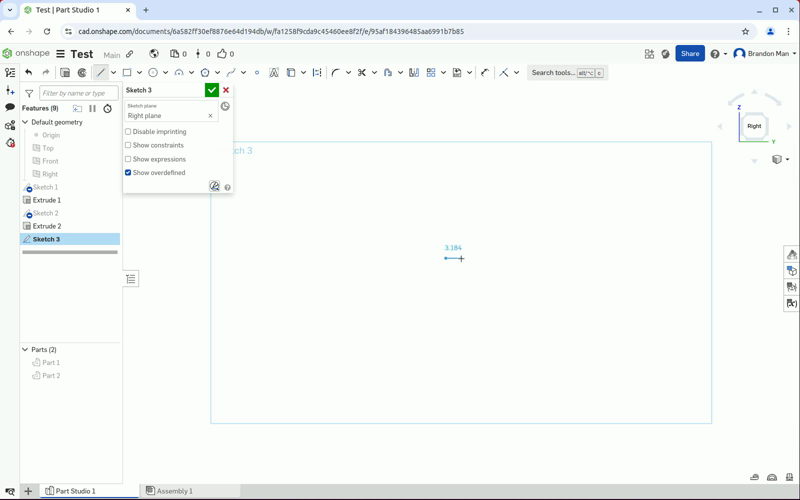
key_down(shift)
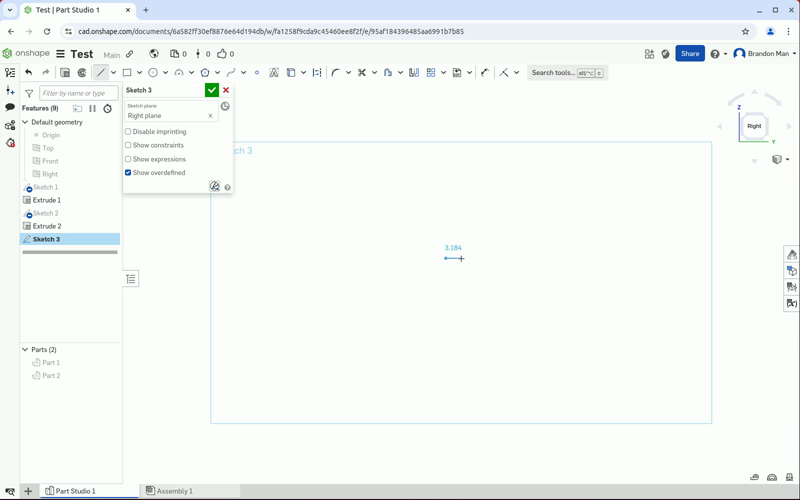
mouse_move(461, 198)
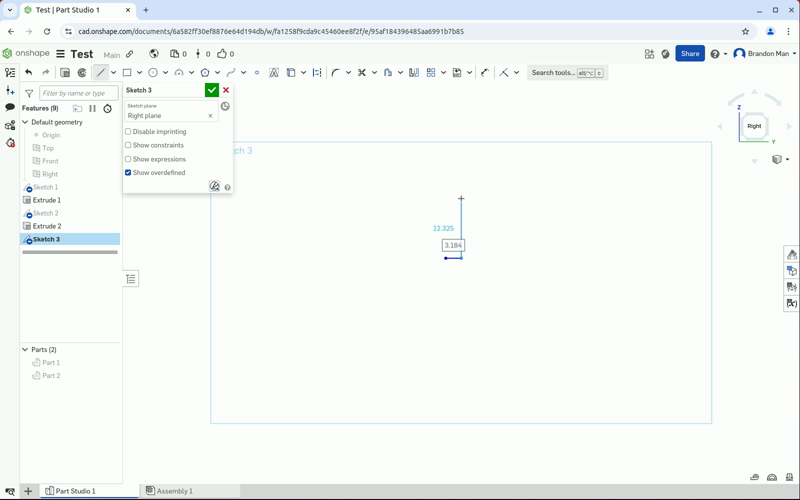
click(461, 198)
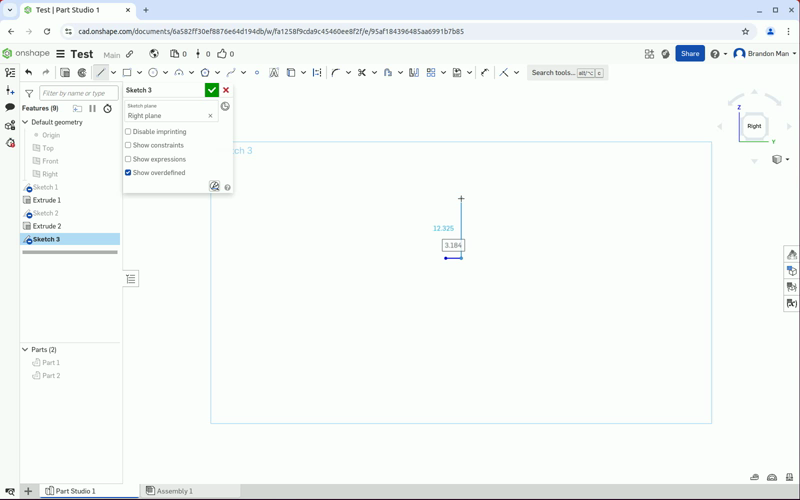
key_up(shift)
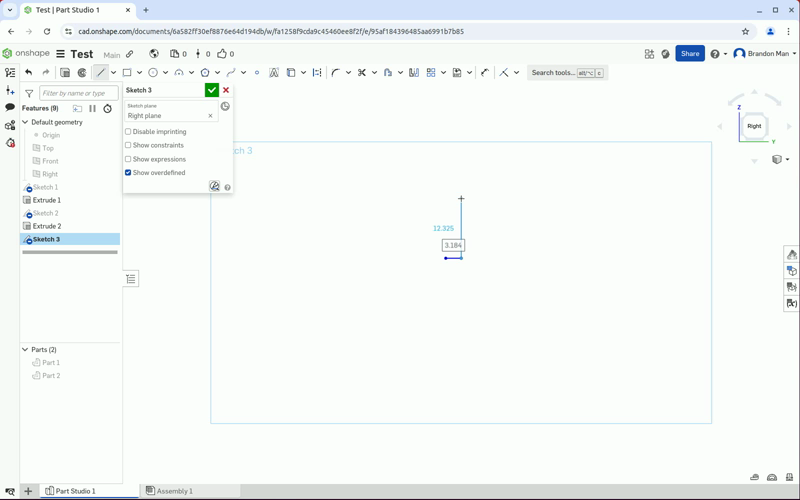
key_down(shift)
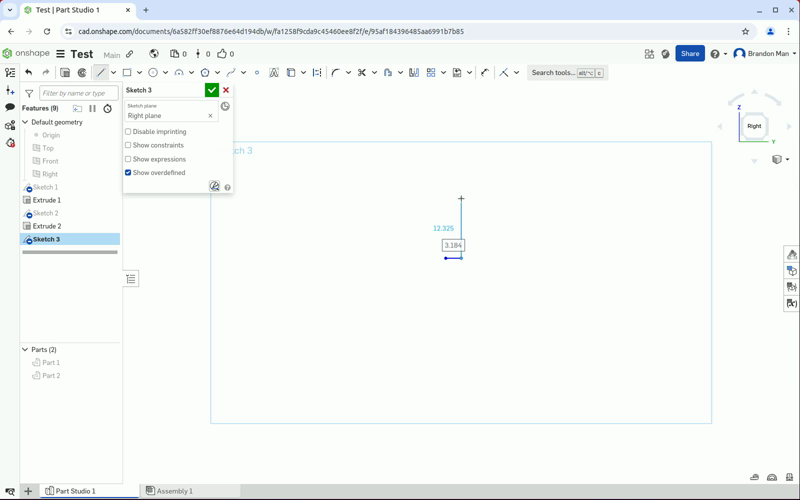
mouse_move(491, 198)
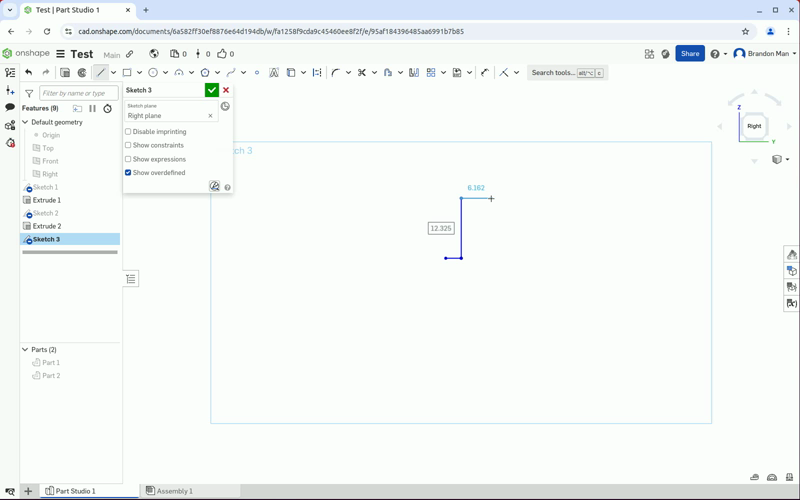
mouse_move(445, 198)
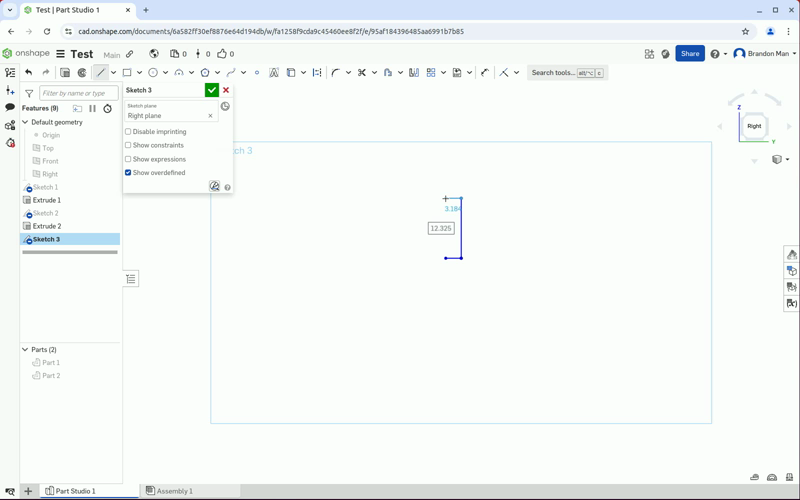
click(445, 198)
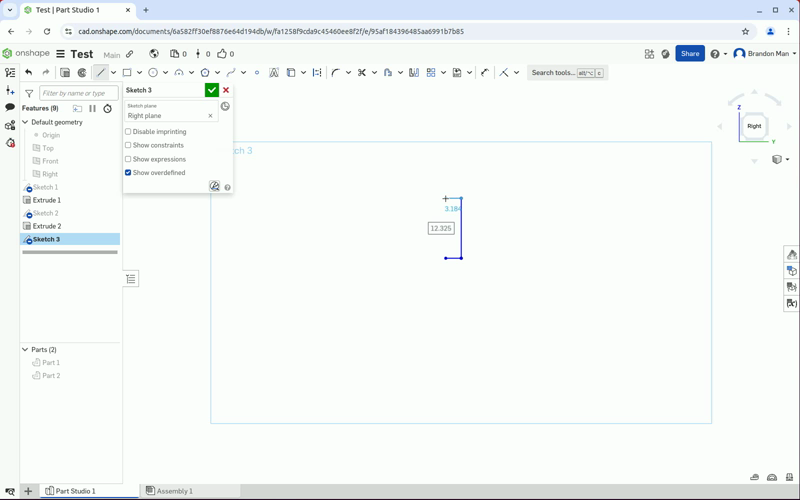
key_up(shift)
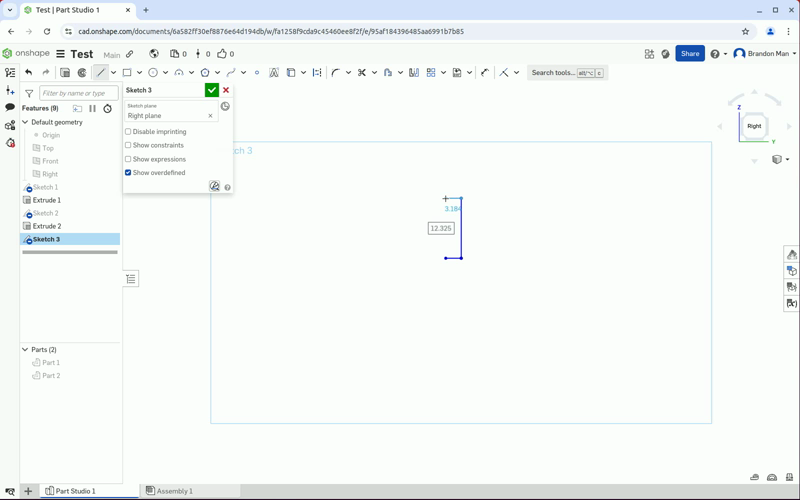
key_down(shift)
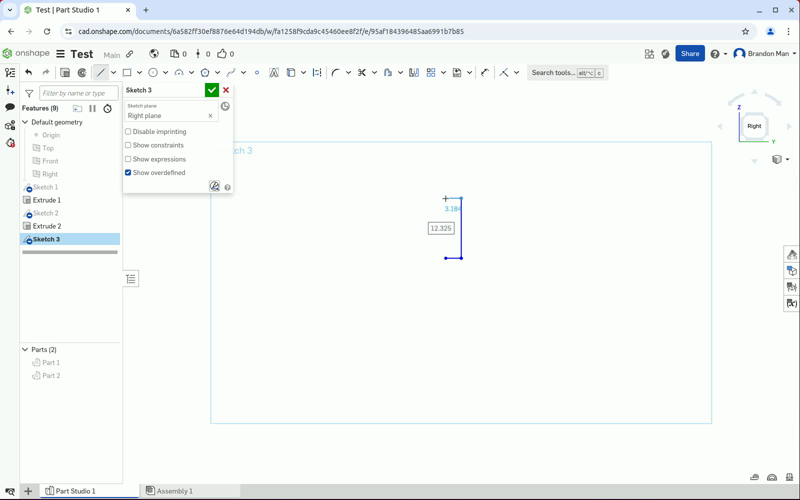
mouse_move(445, 258)
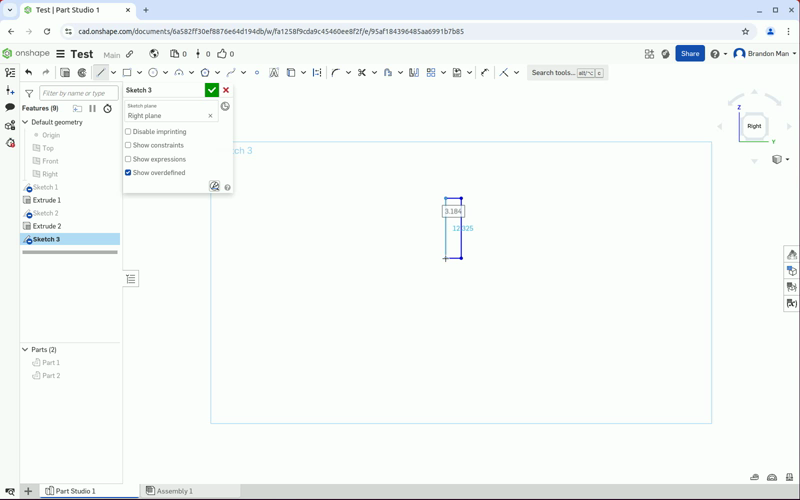
key_up(shift)
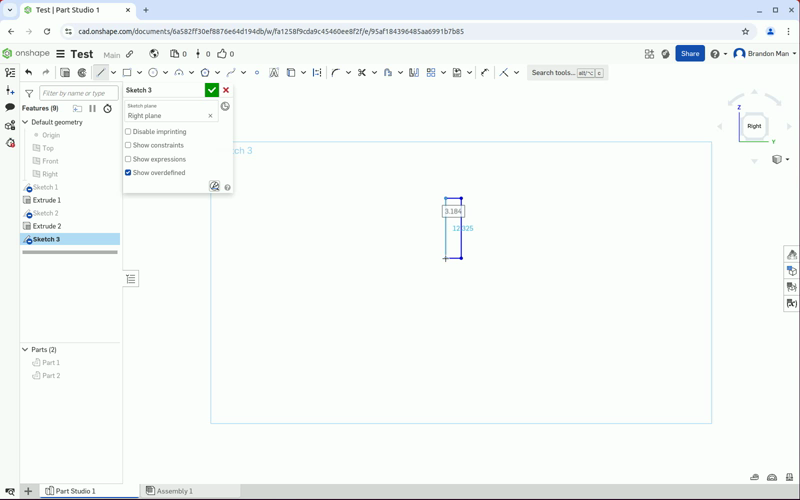
click(445, 258)
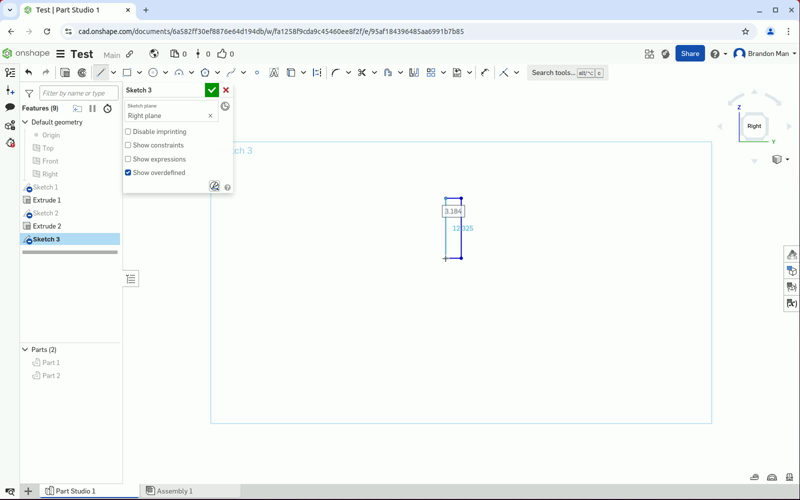
key(esc)
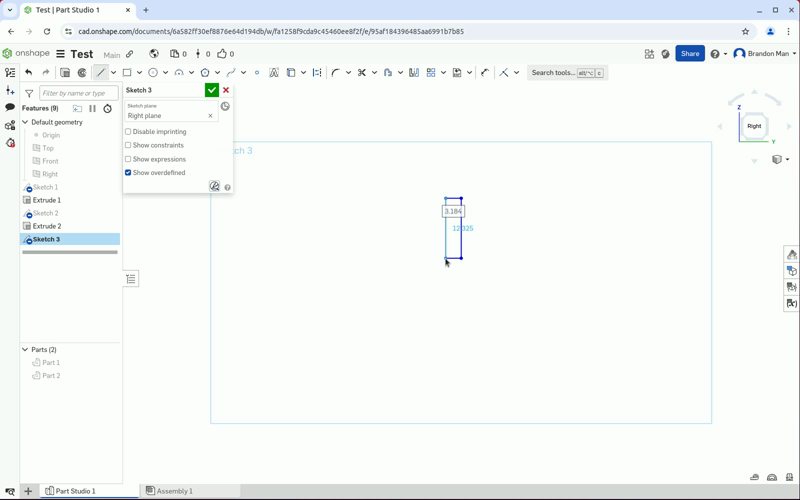
mouse_move(446, 239)
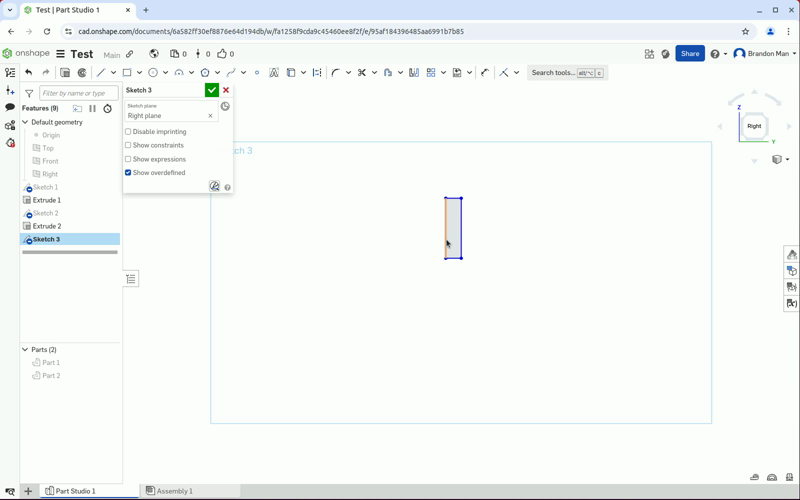
scroll(6)
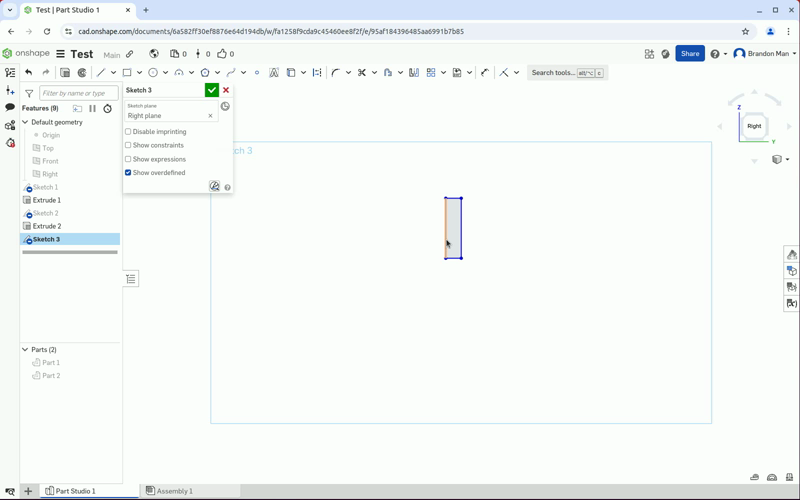
scroll(6)
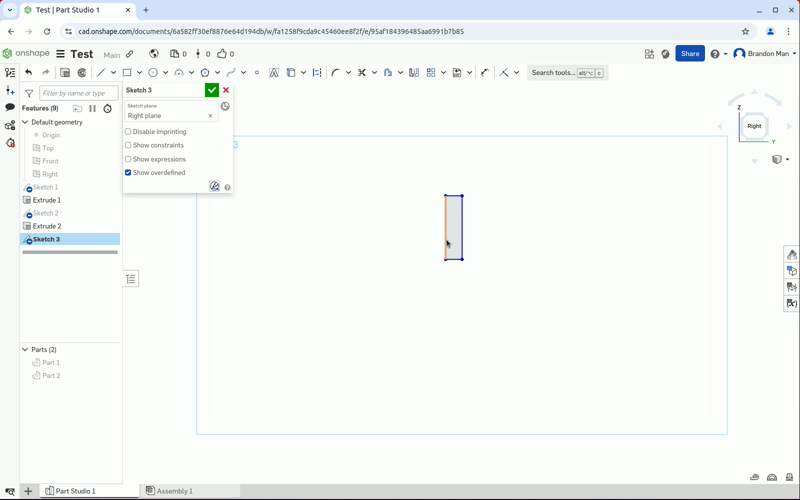
scroll(6)
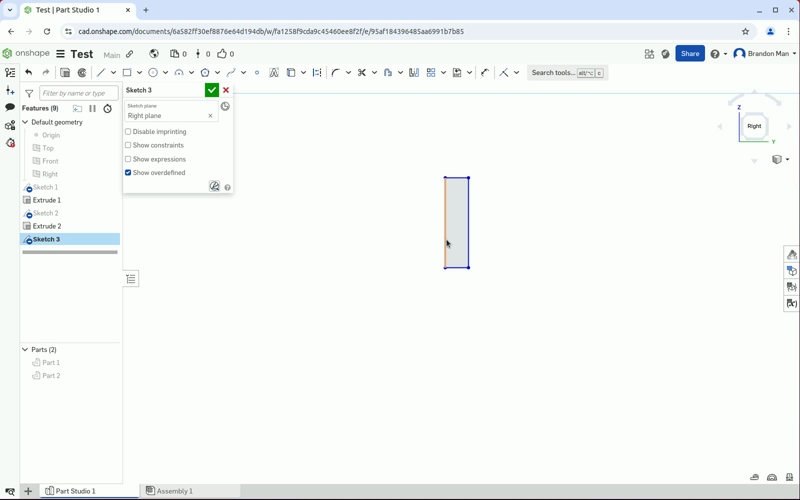
scroll(6)
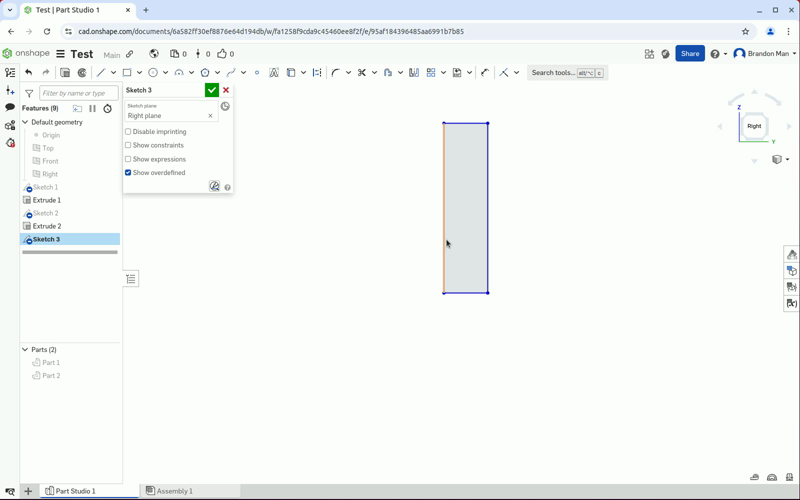
scroll(6)
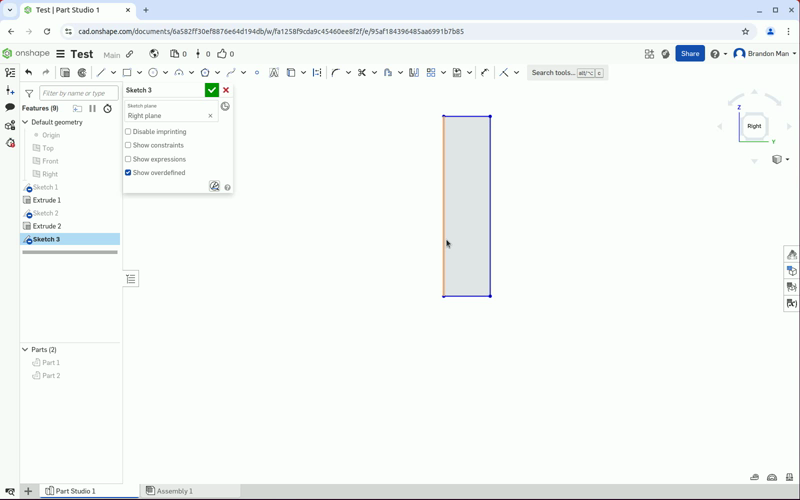
scroll(6)
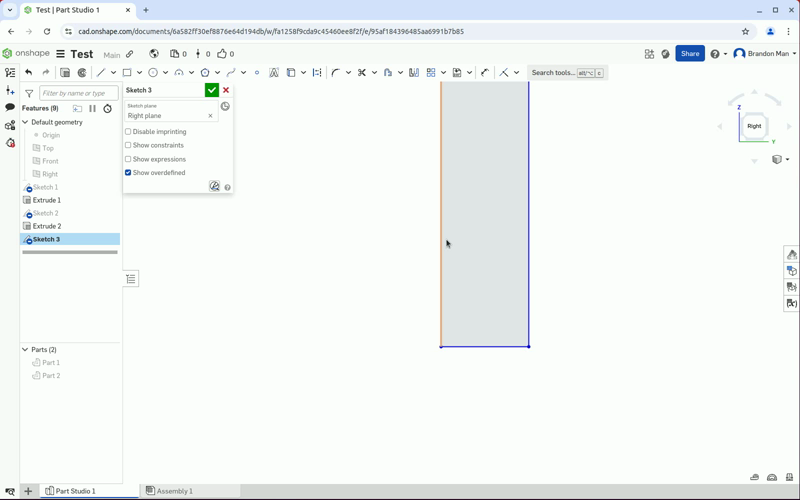
scroll(6)
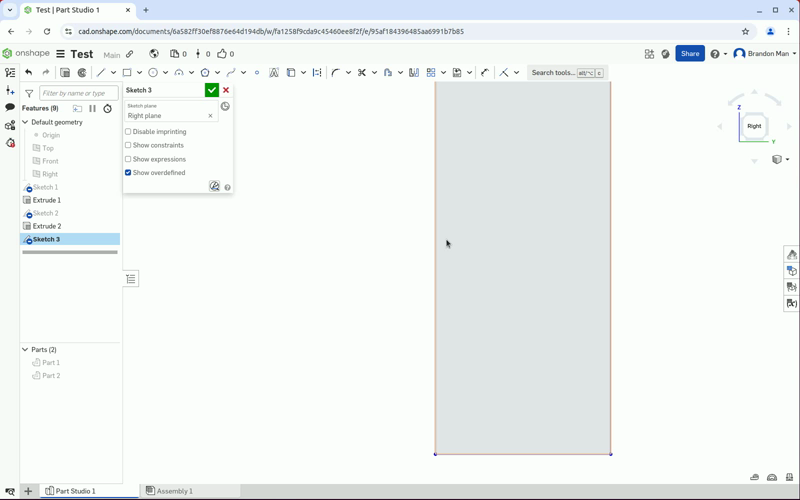
click(446, 239)
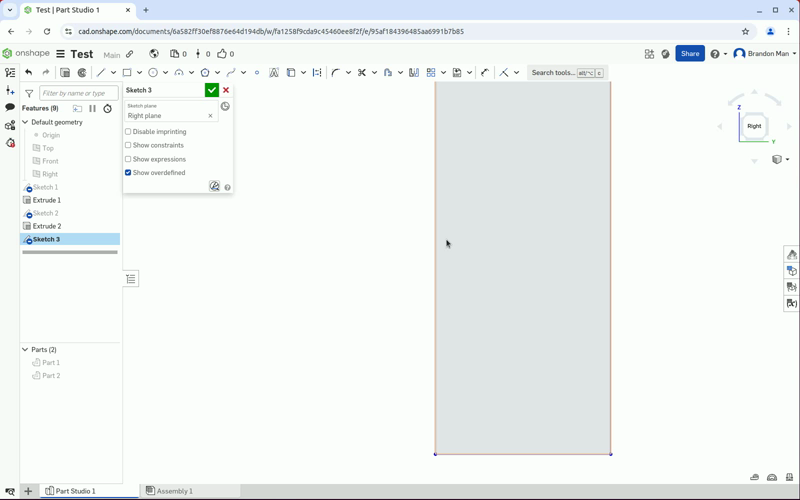
scroll(-6)
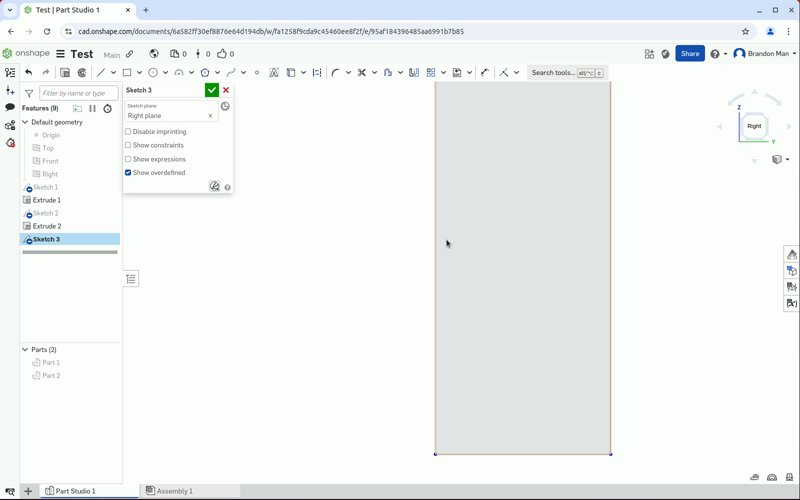
scroll(-6)
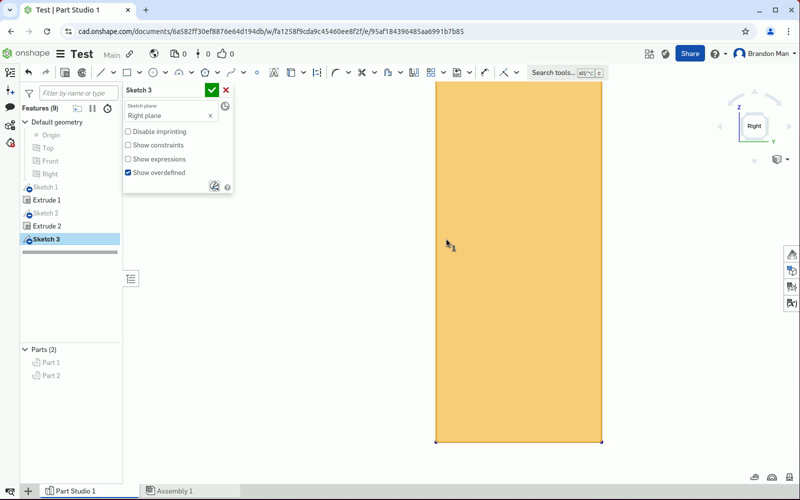
scroll(-6)
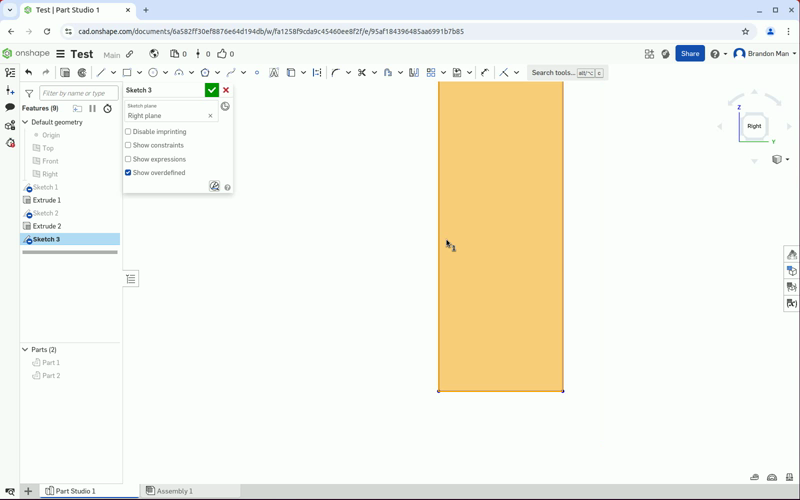
scroll(-6)
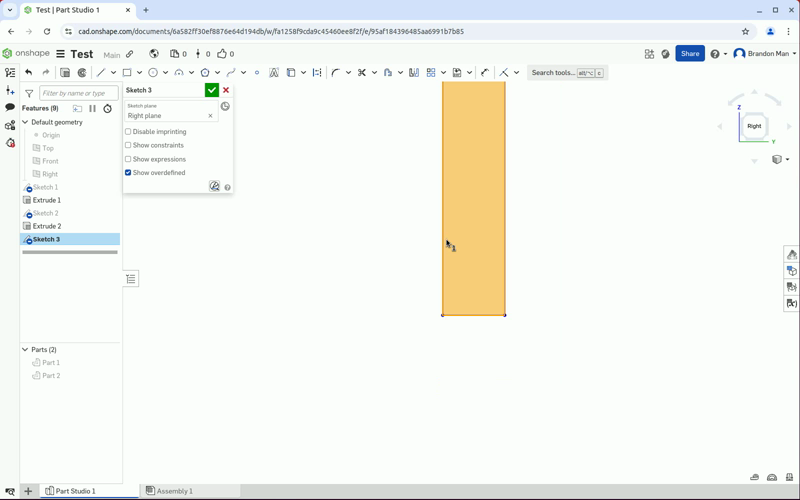
scroll(-6)
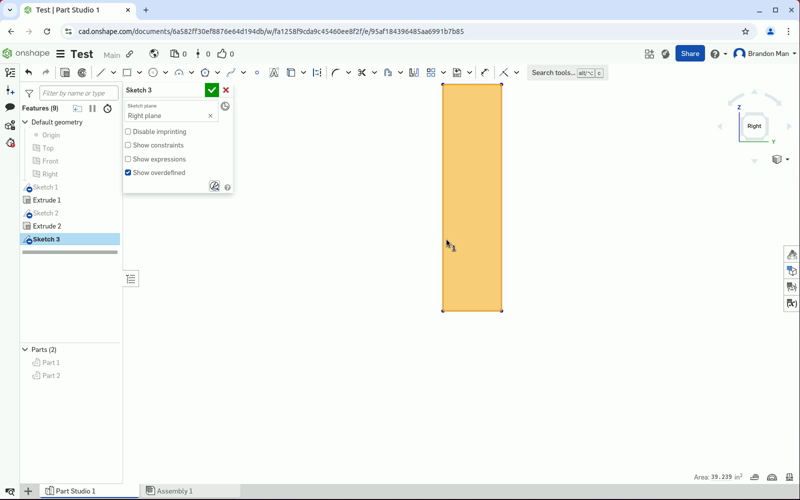
scroll(-6)
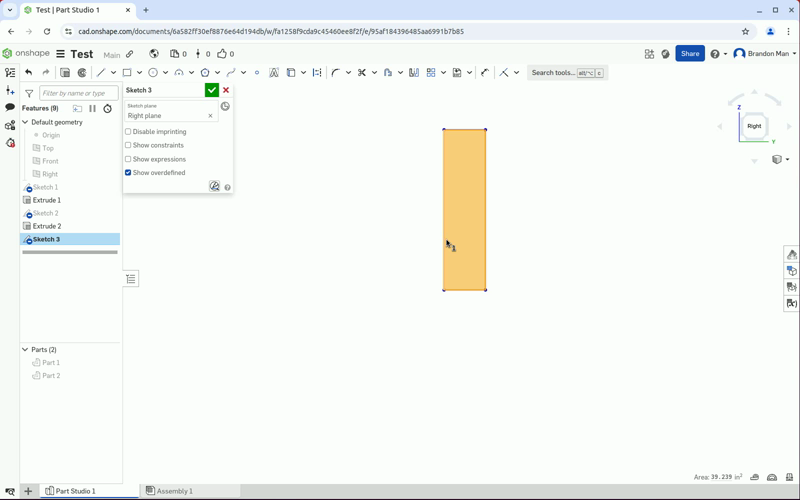
scroll(-6)
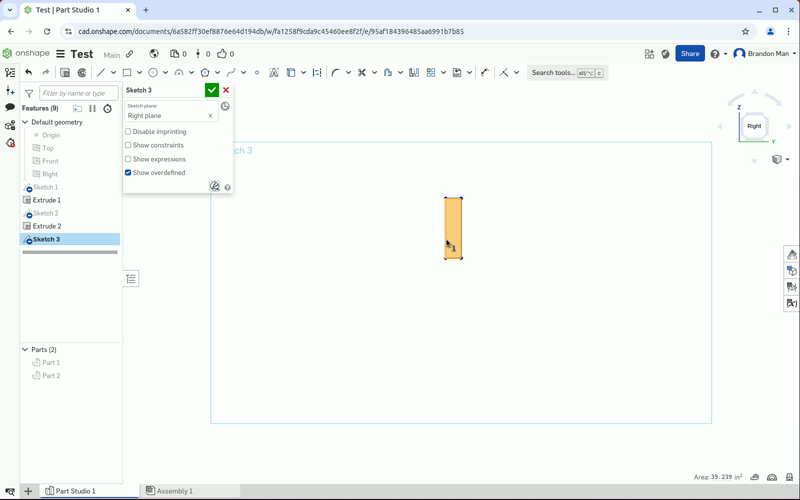
mouse_move(73, 352)
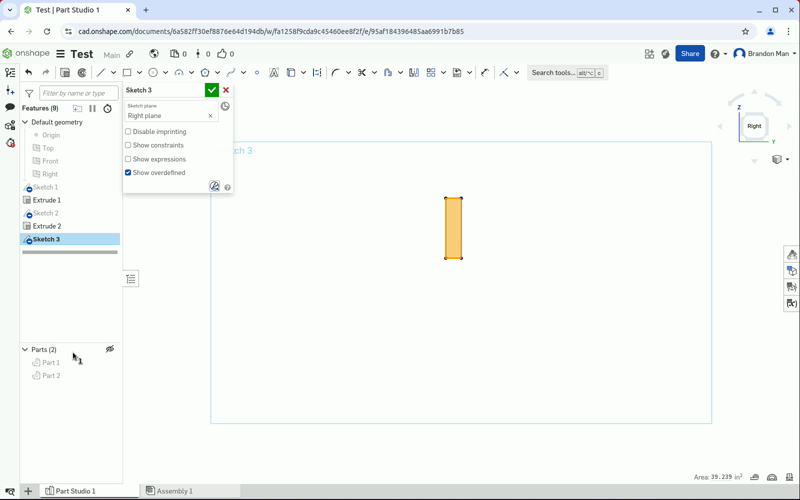
key(shift+y)
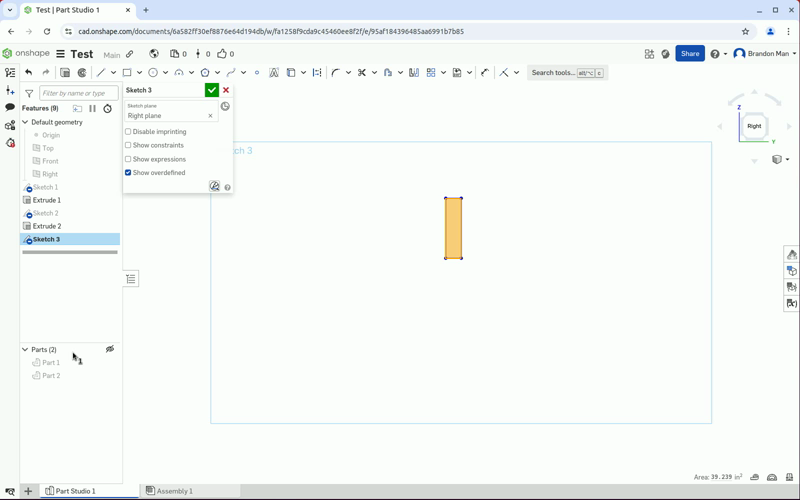
key(shift+e)
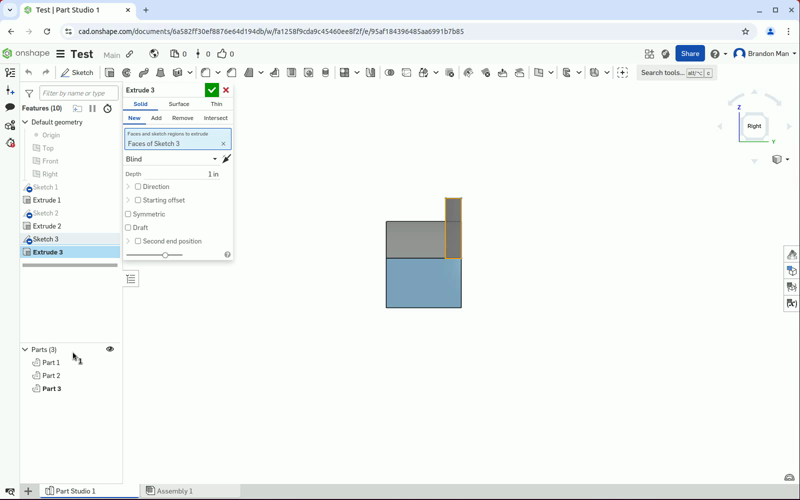
mouse_move(143, 106)
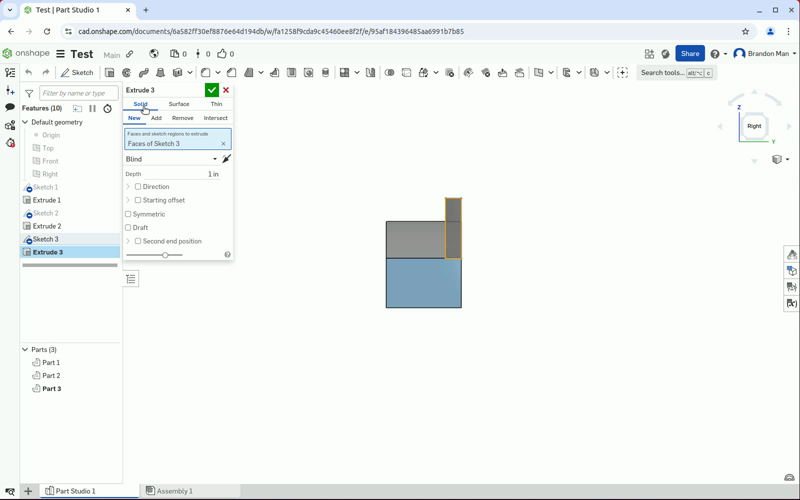
click(143, 106)
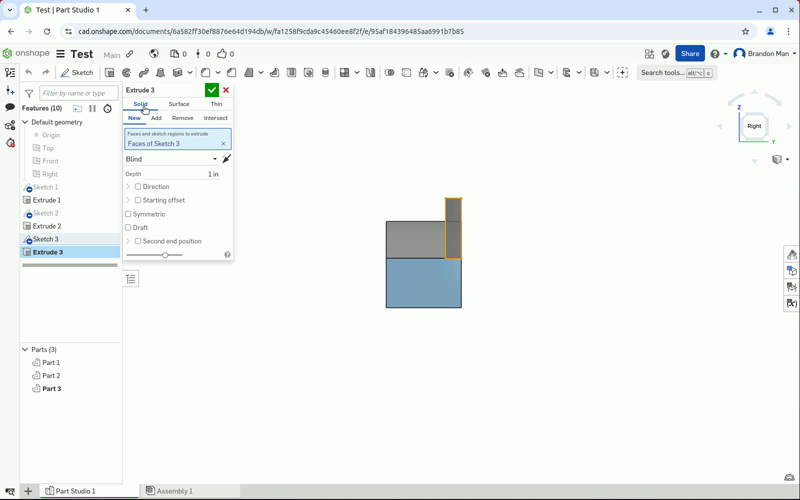
mouse_move(186, 120)
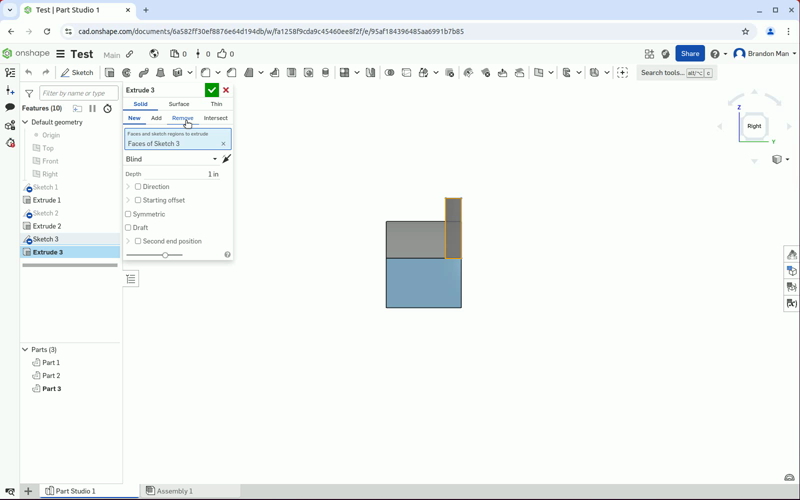
click(186, 120)
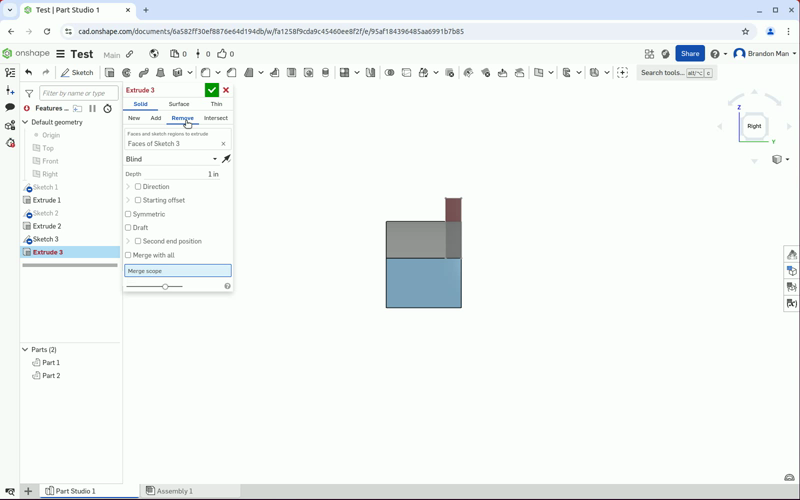
key(tab, 4)
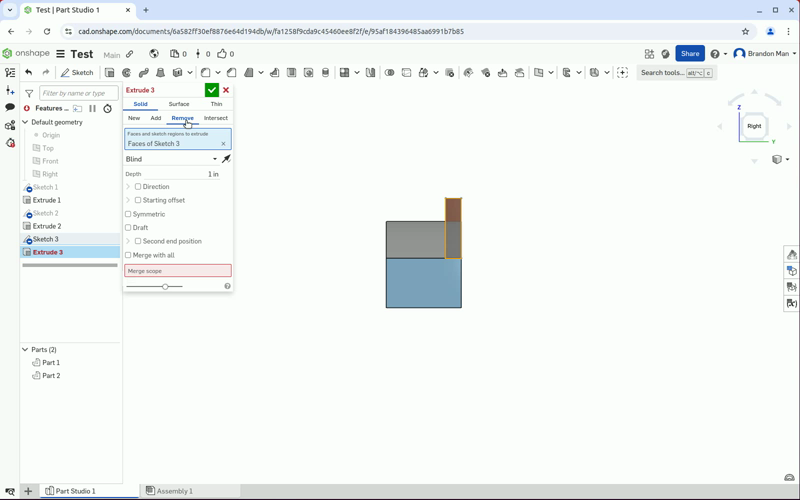
text(-30.57)
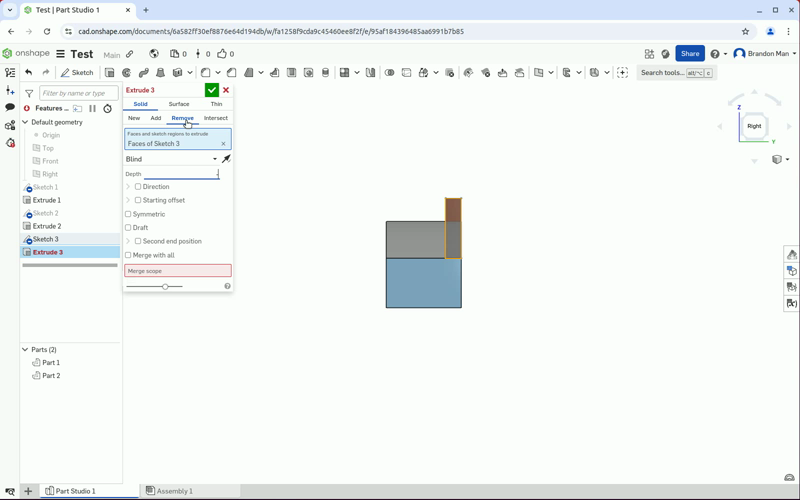
key(tab, 3)
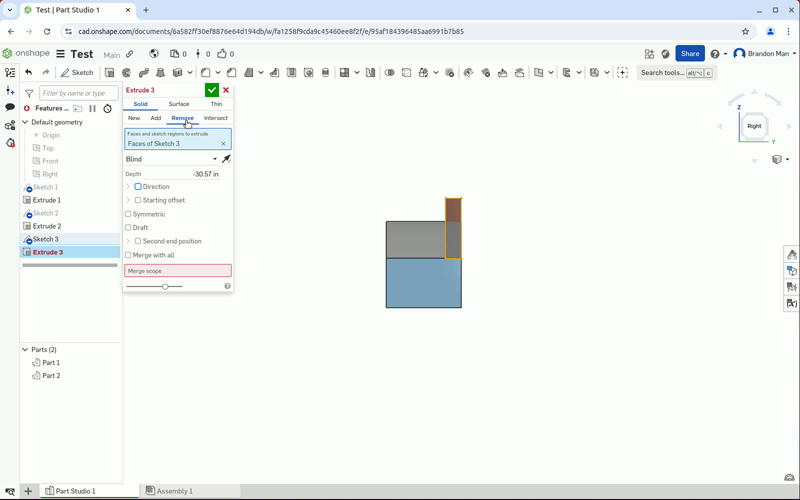
key(tab, 2)
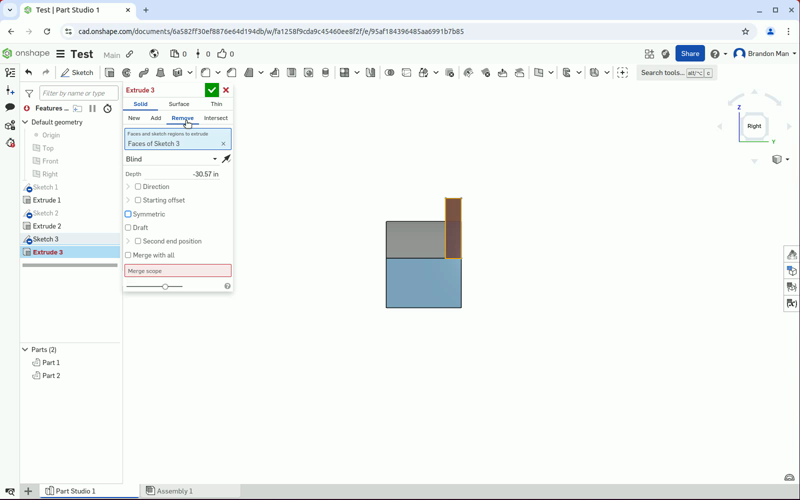
key(space)
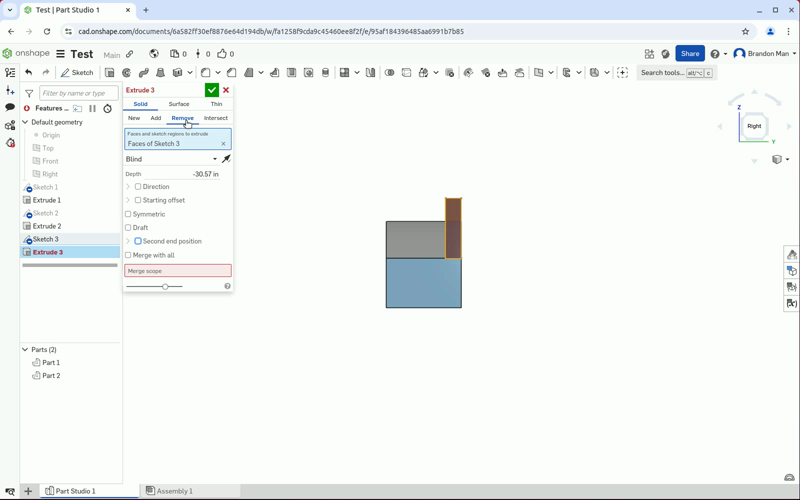
key(tab, 3)
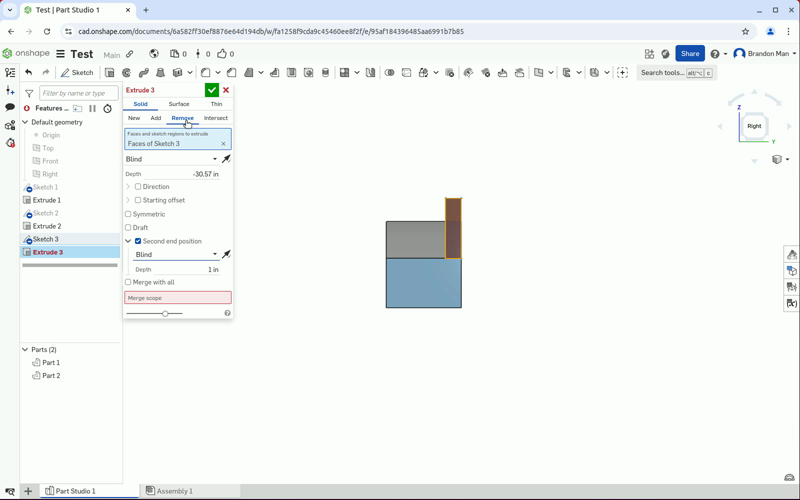
text(23.108)
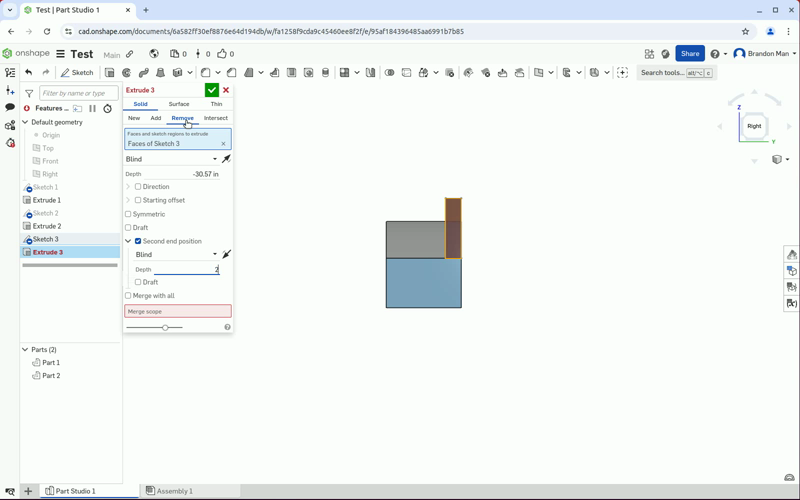
key(tab, 2)
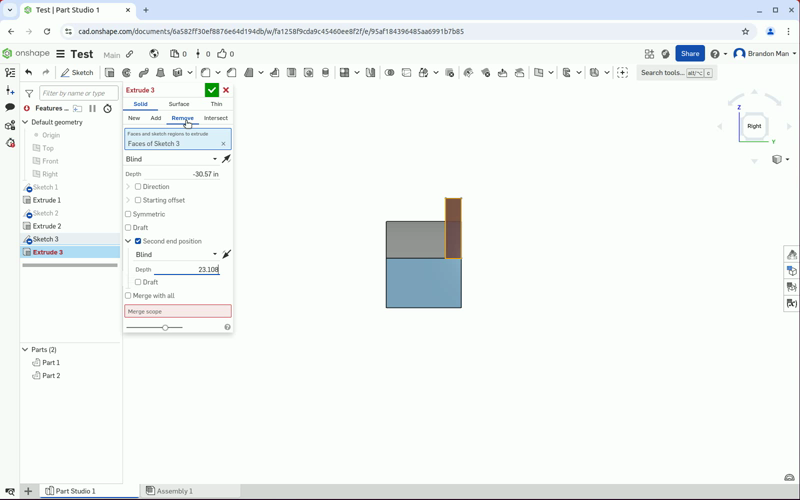
key(space)
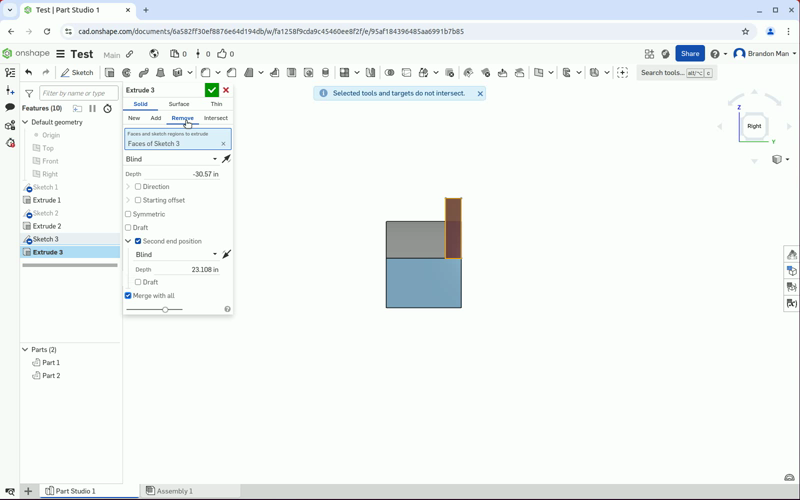
key(enter)
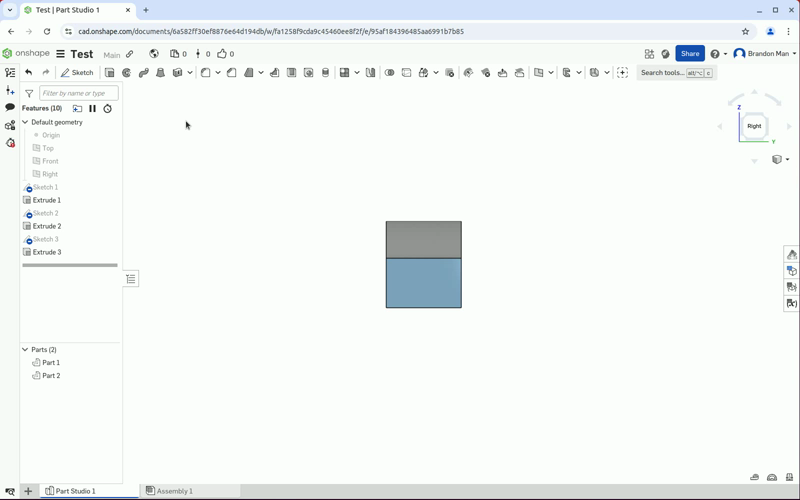
key(shift+h)
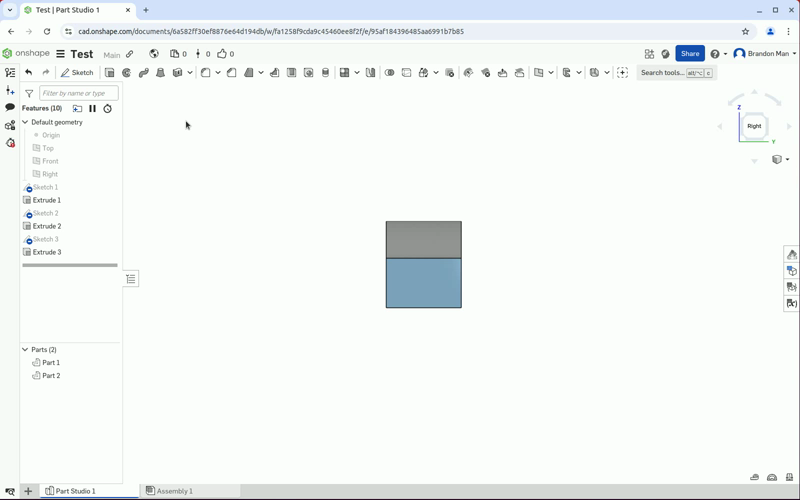
key(shift+h)
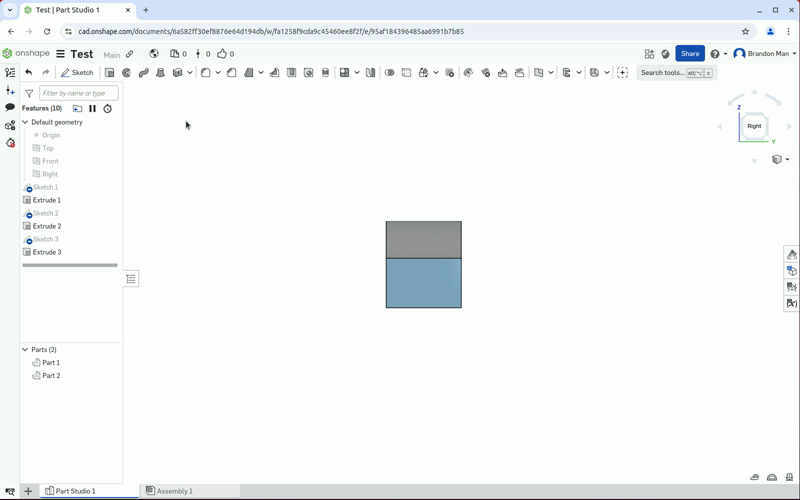
mouse_move(73, 189)
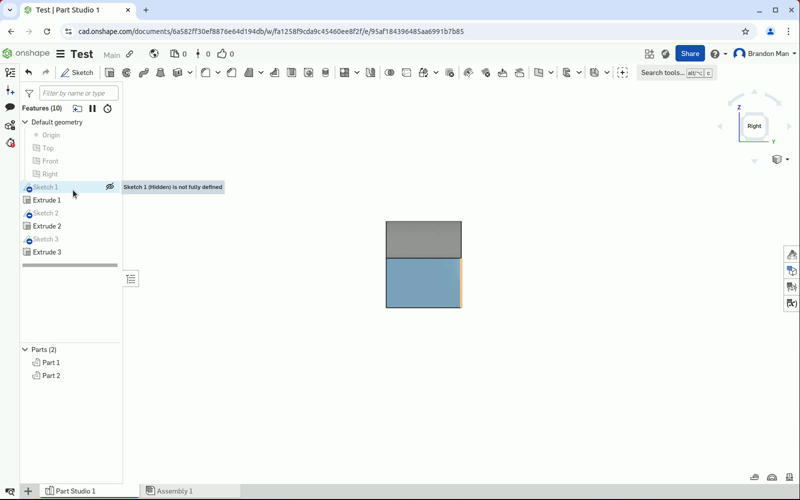
click(73, 189)
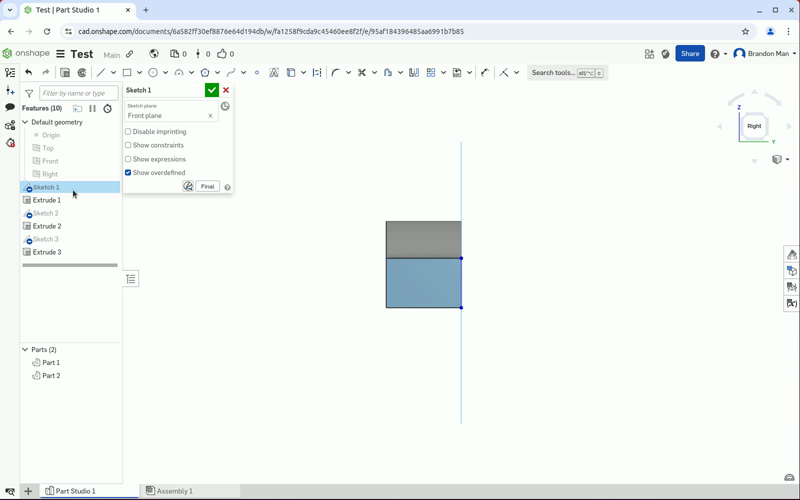
mouse_move(229, 92)
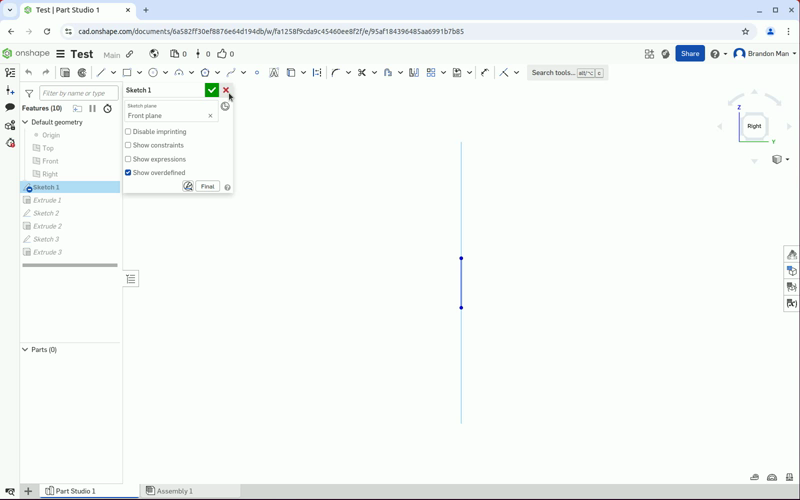
click(229, 92)
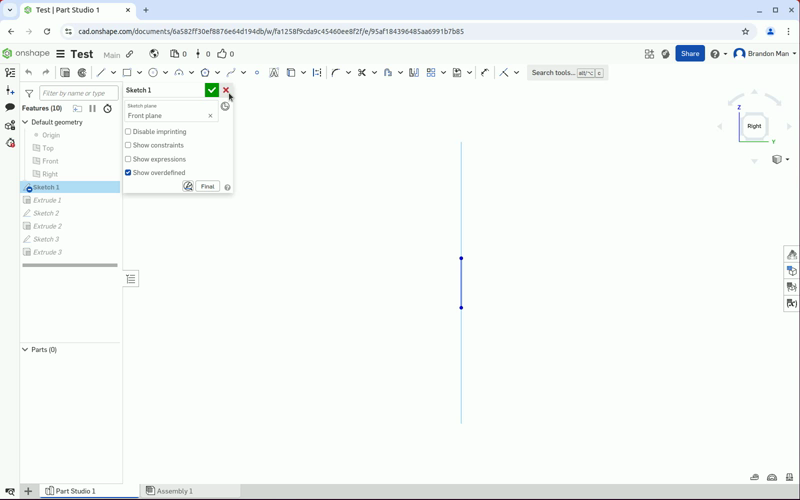
key(shift+s)
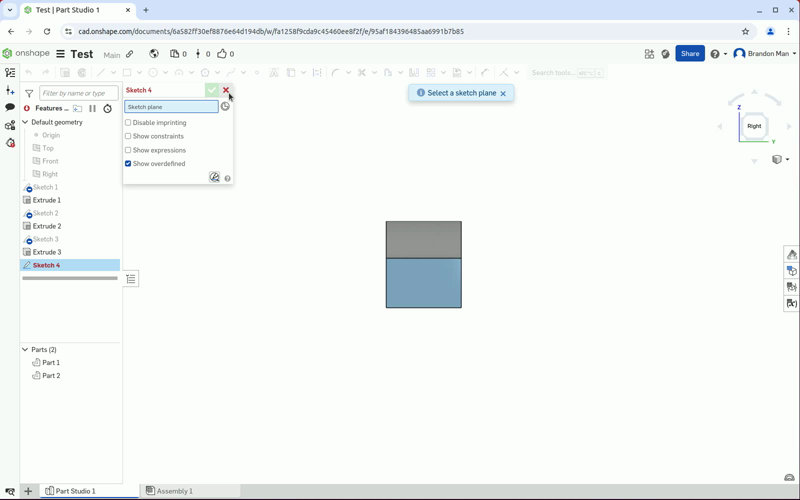
mouse_move(73, 176)
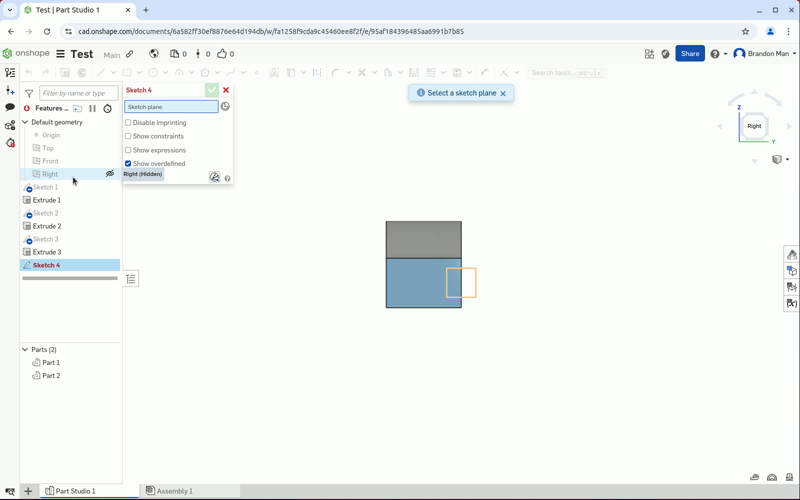
click(73, 176)
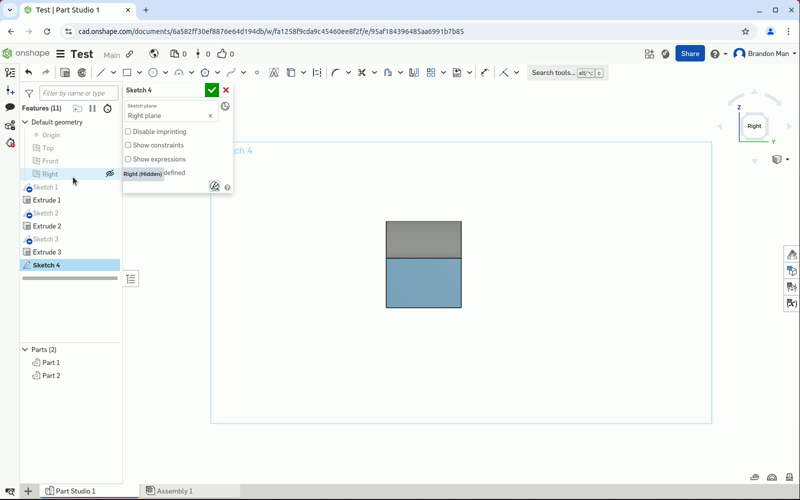
mouse_move(73, 352)
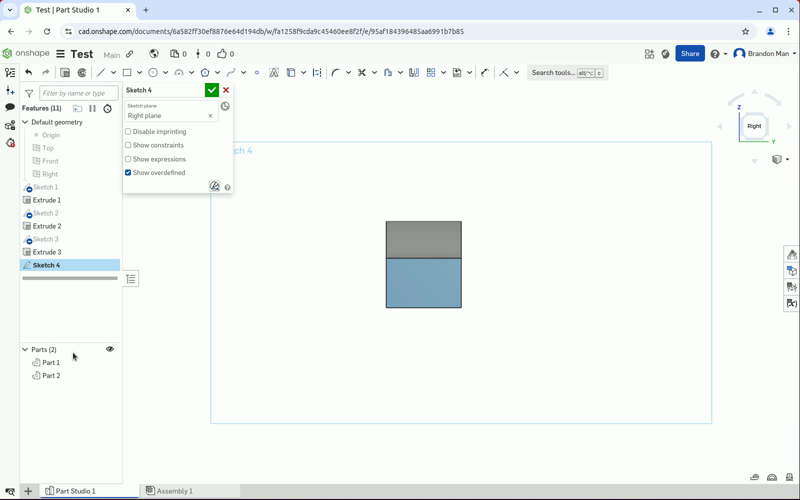
key(y)
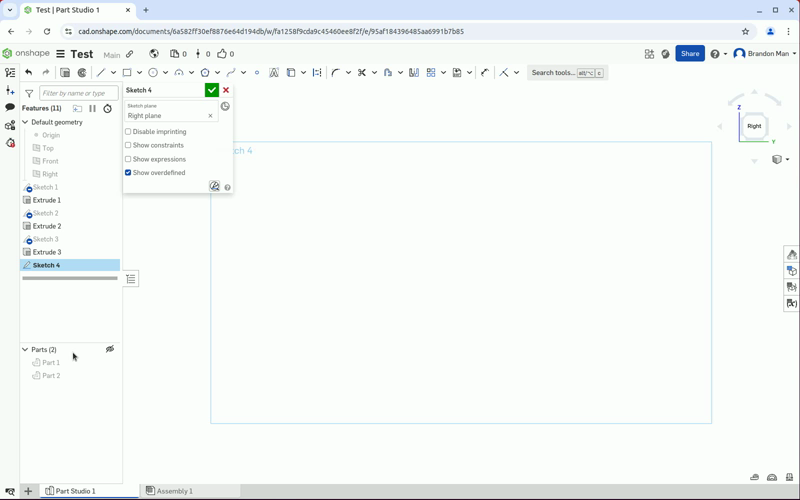
key(l)
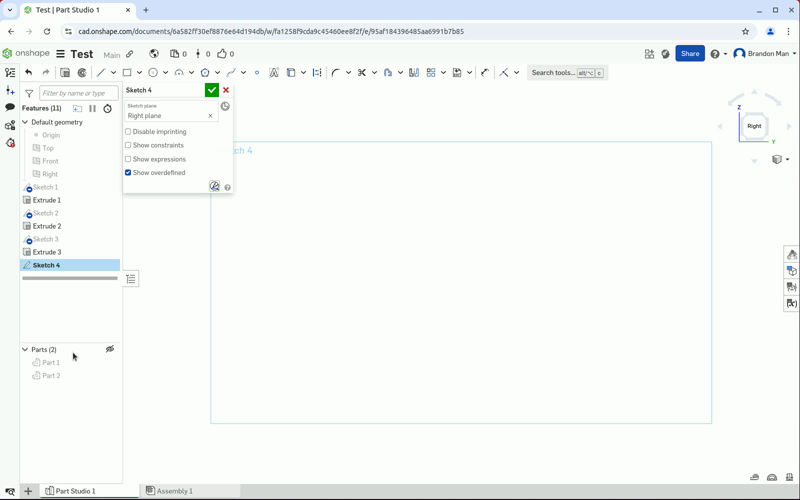
key_down(shift)
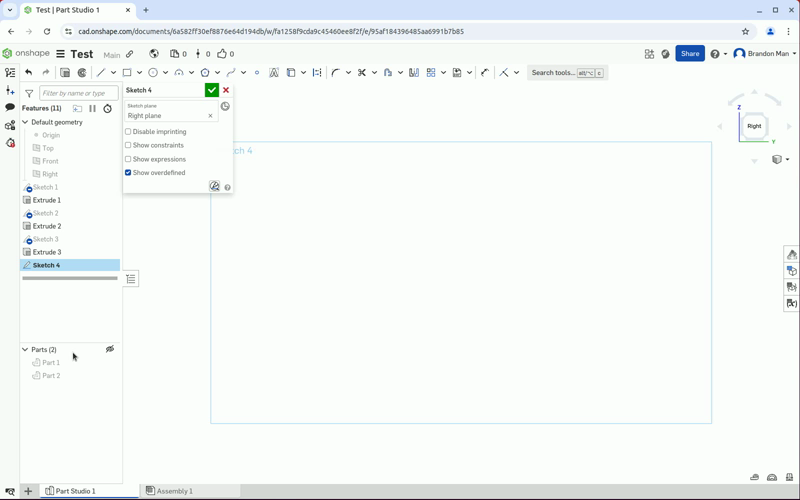
mouse_move(380, 258)
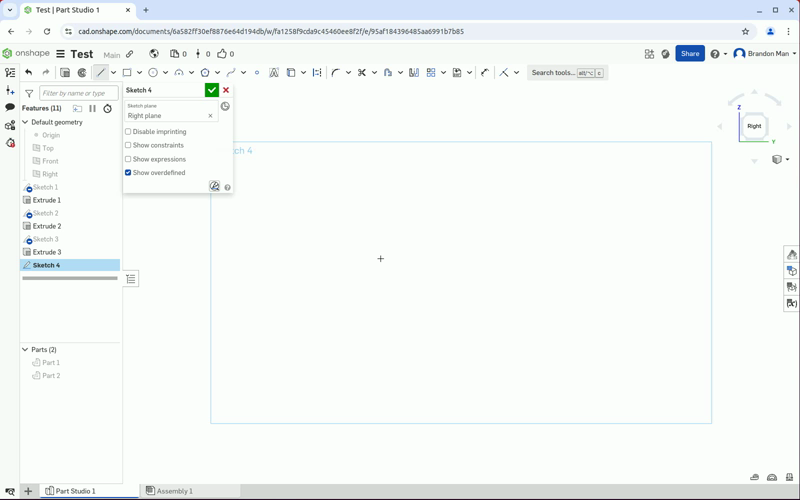
click(380, 258)
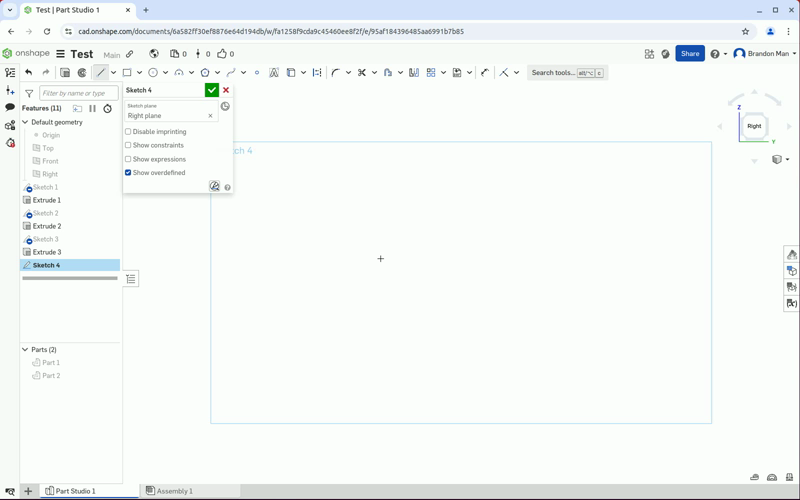
key_up(shift)
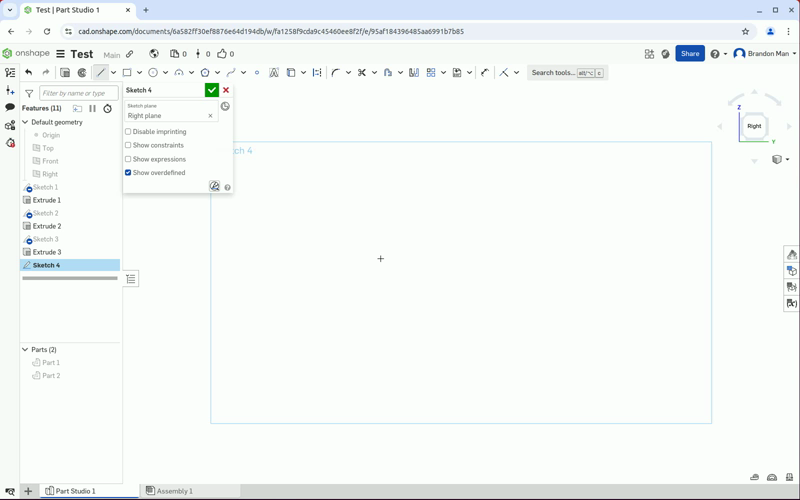
key_down(shift)
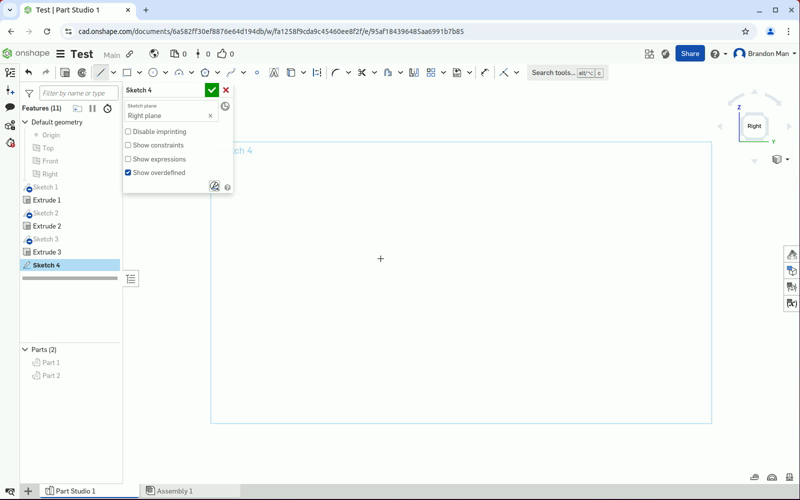
mouse_move(410, 258)
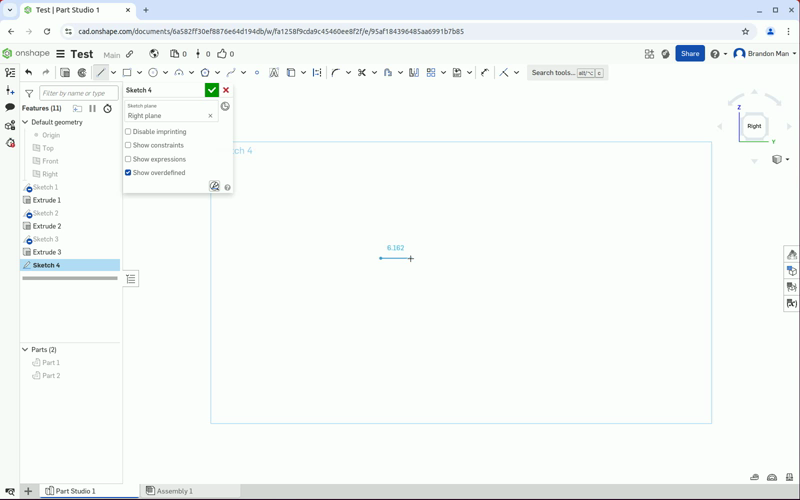
mouse_move(401, 258)
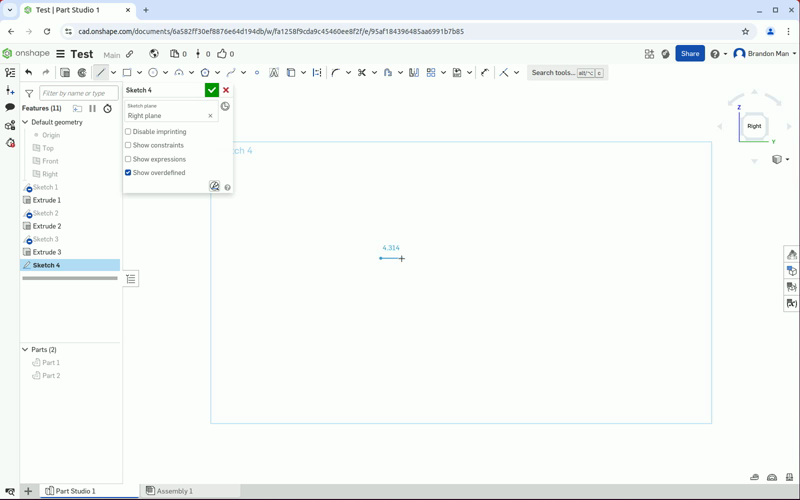
click(401, 258)
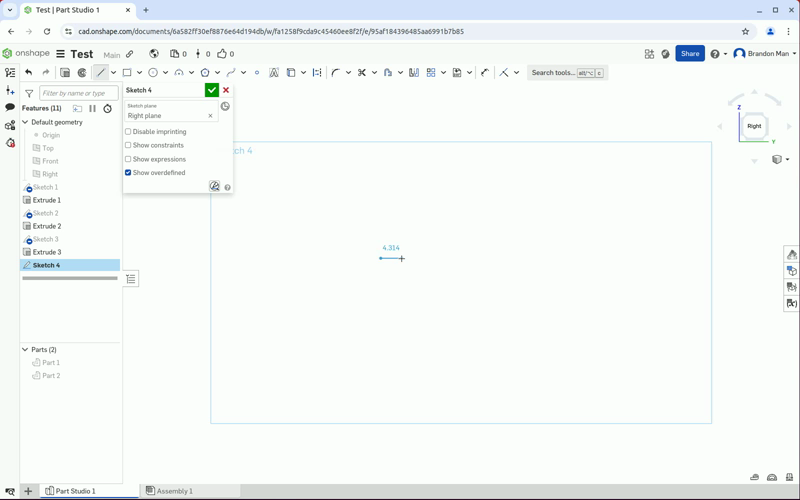
key_up(shift)
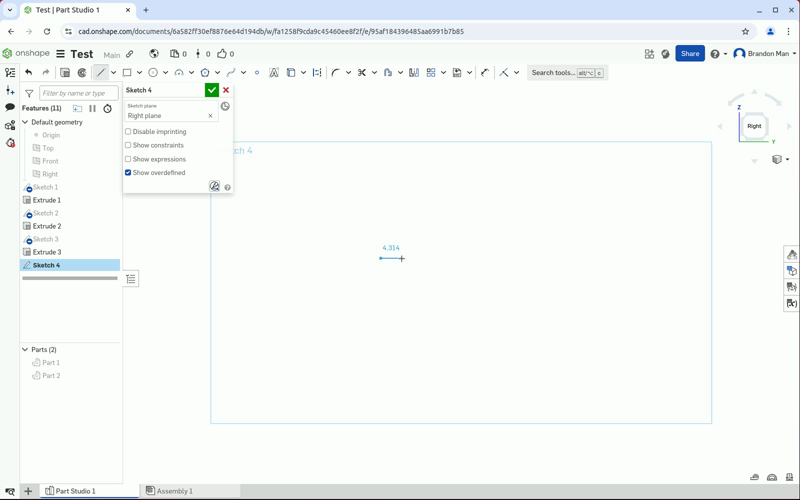
key_down(shift)
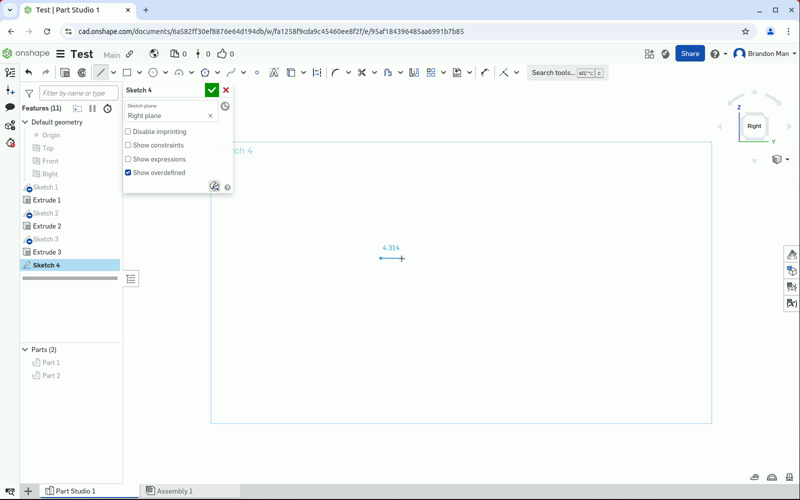
mouse_move(401, 195)
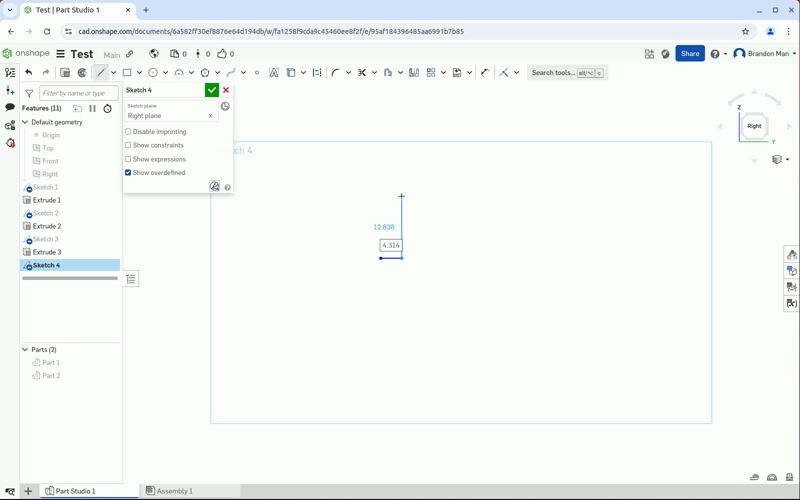
click(401, 195)
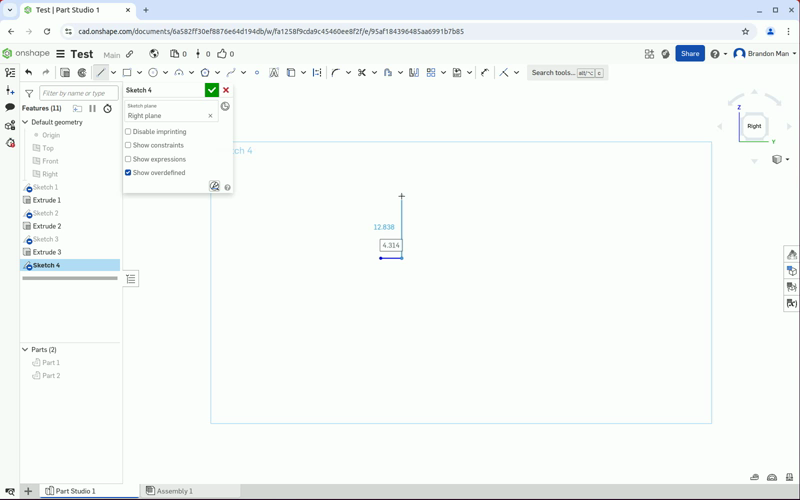
key_up(shift)
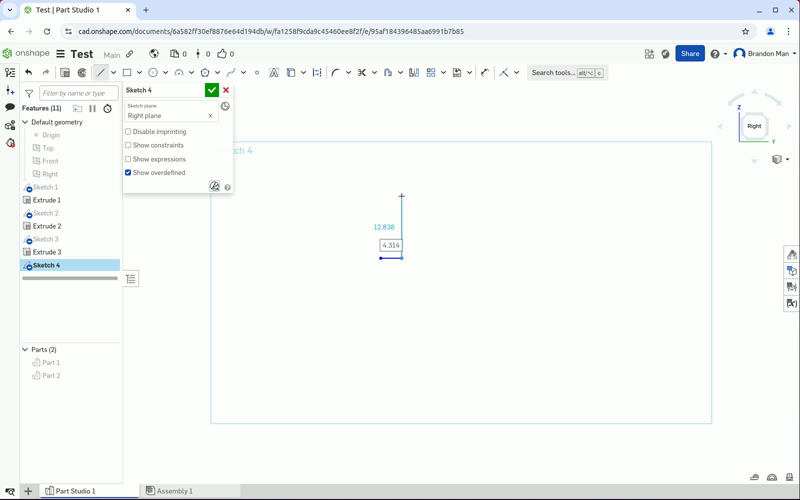
key_down(shift)
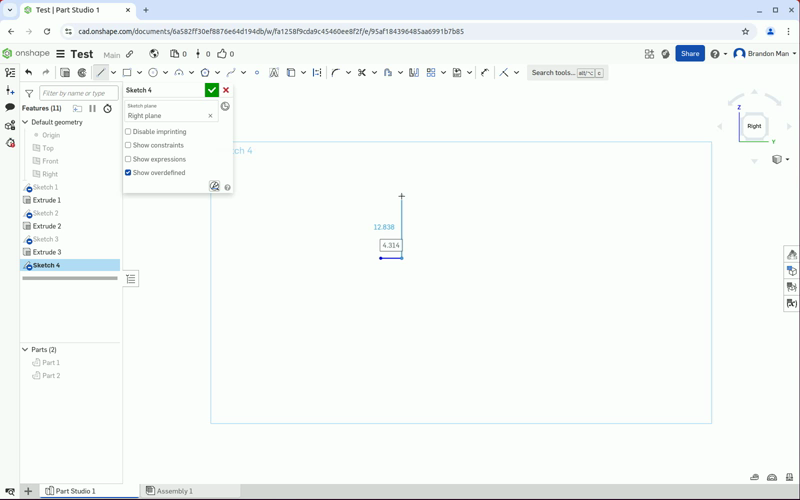
mouse_move(431, 195)
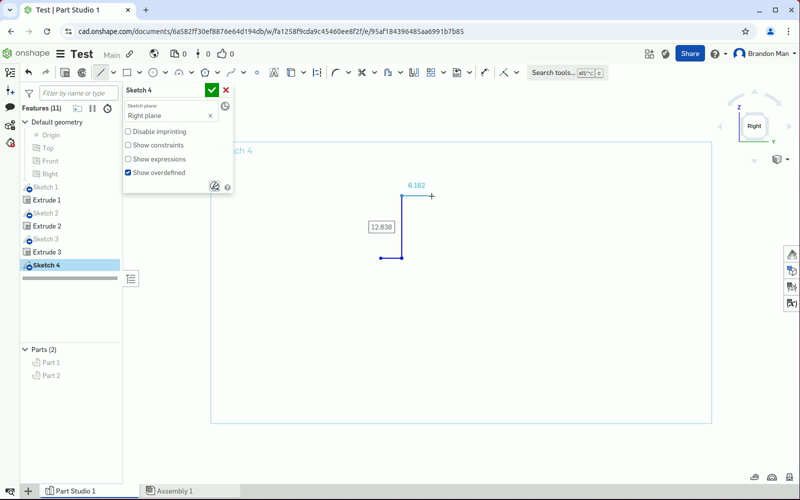
mouse_move(380, 195)
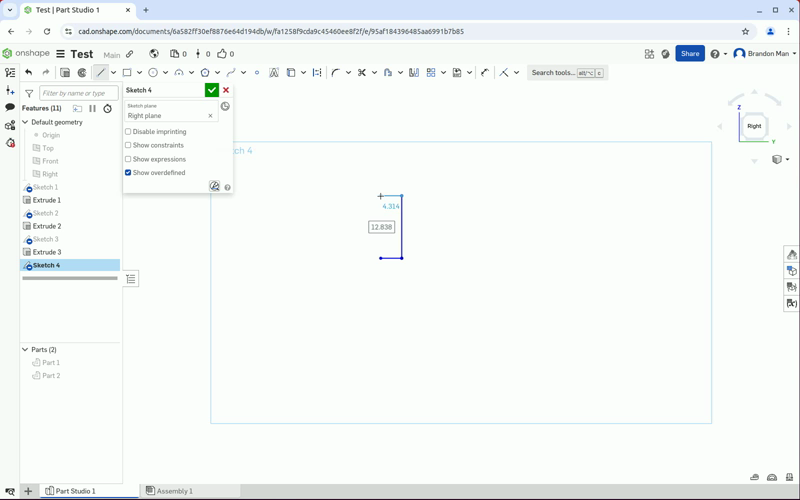
click(380, 195)
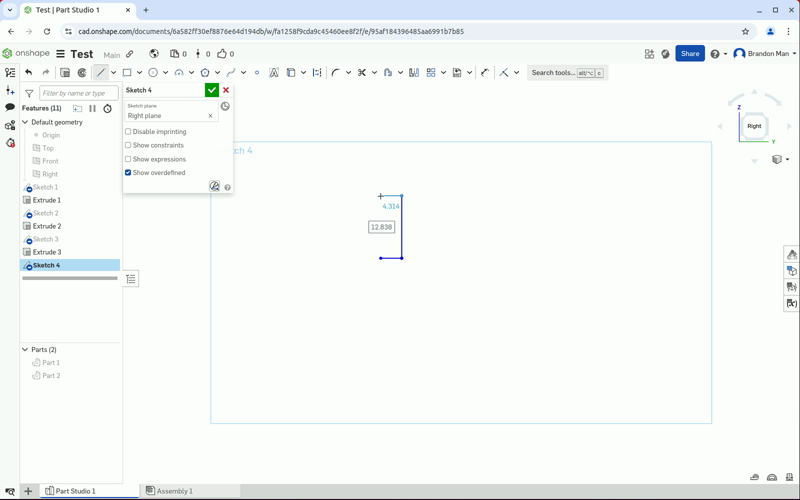
key_up(shift)
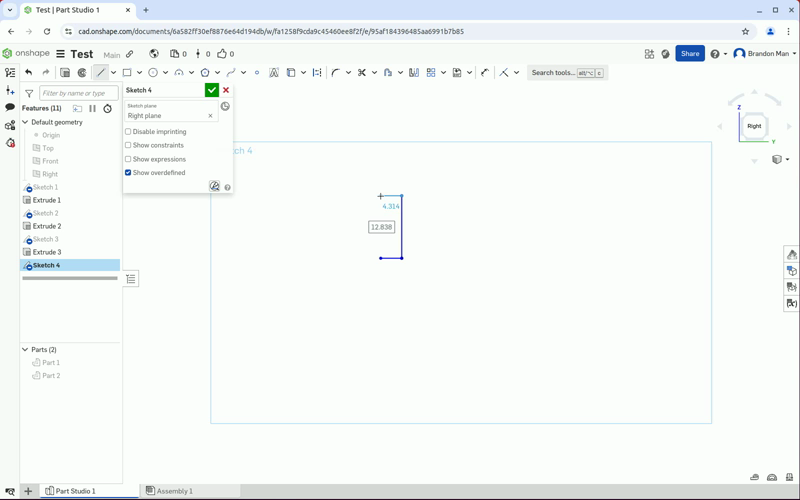
key_down(shift)
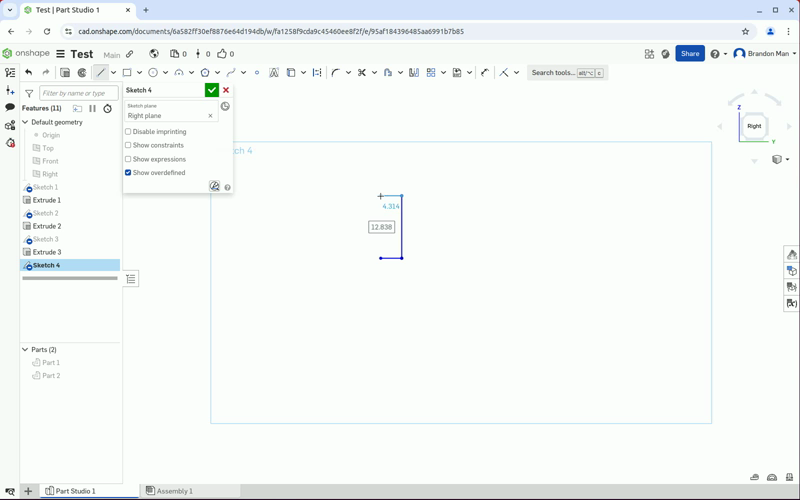
mouse_move(380, 258)
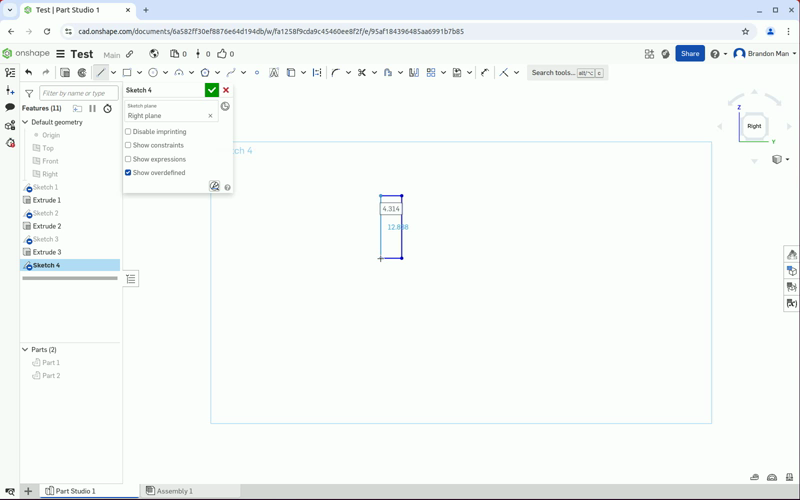
key_up(shift)
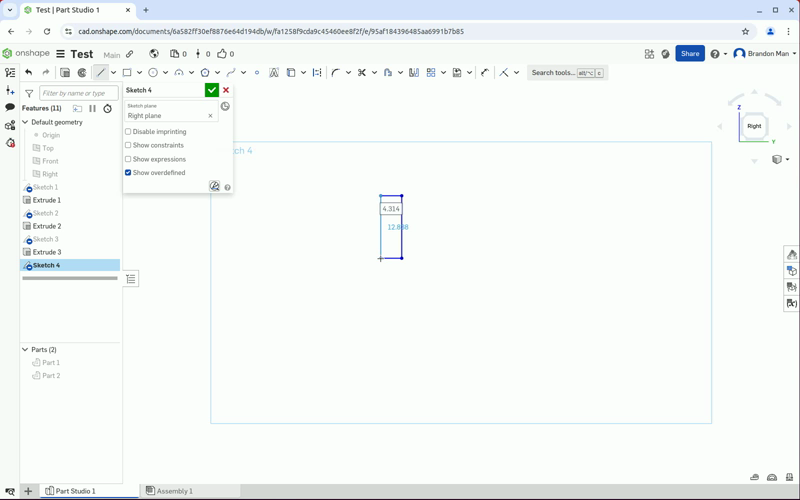
click(380, 258)
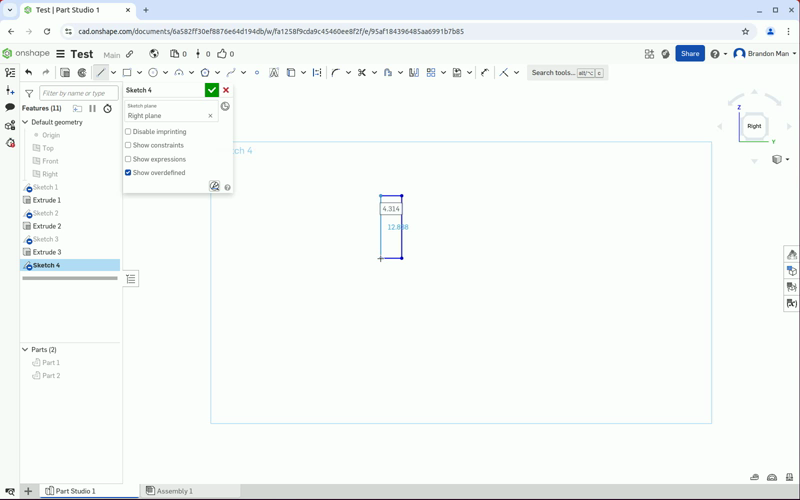
key(esc)
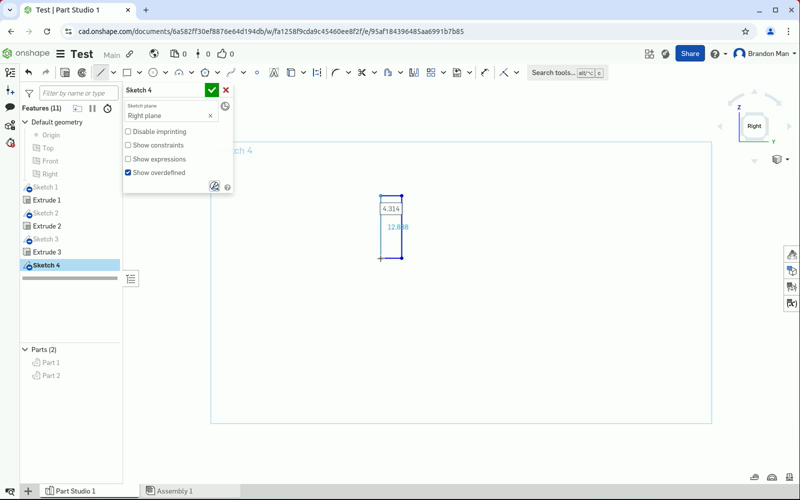
mouse_move(387, 232)
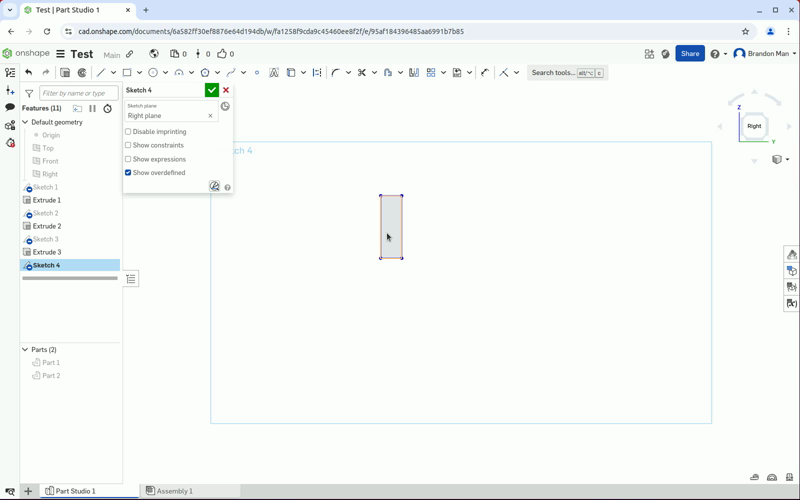
scroll(6)
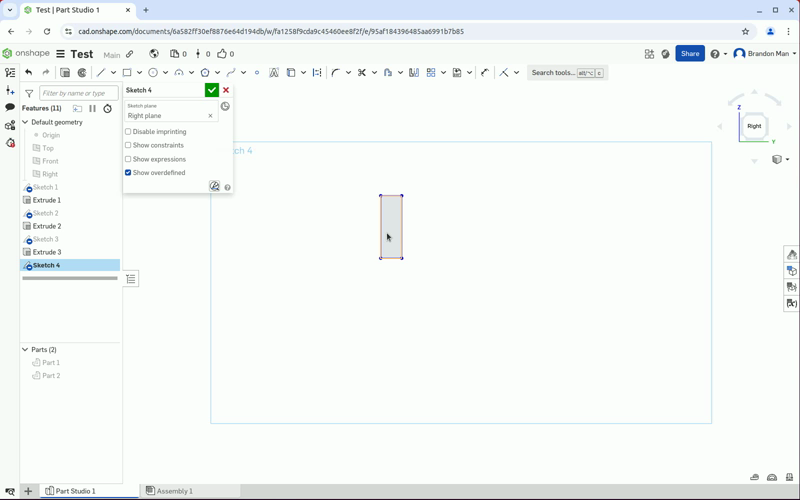
scroll(6)
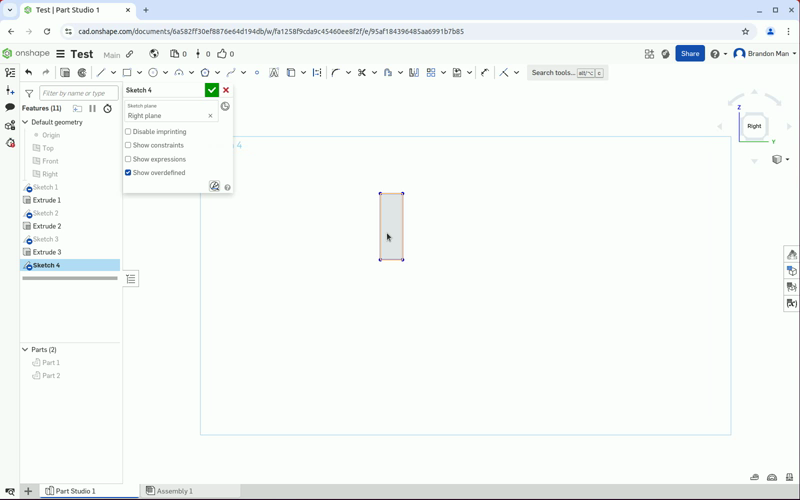
scroll(6)
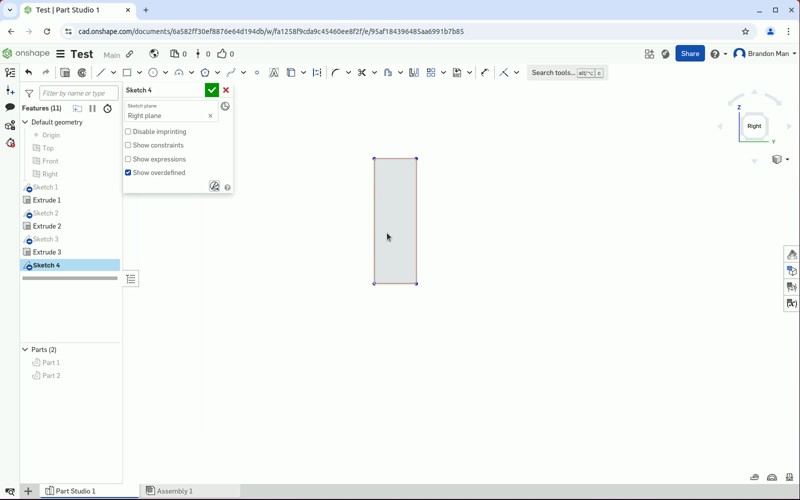
scroll(6)
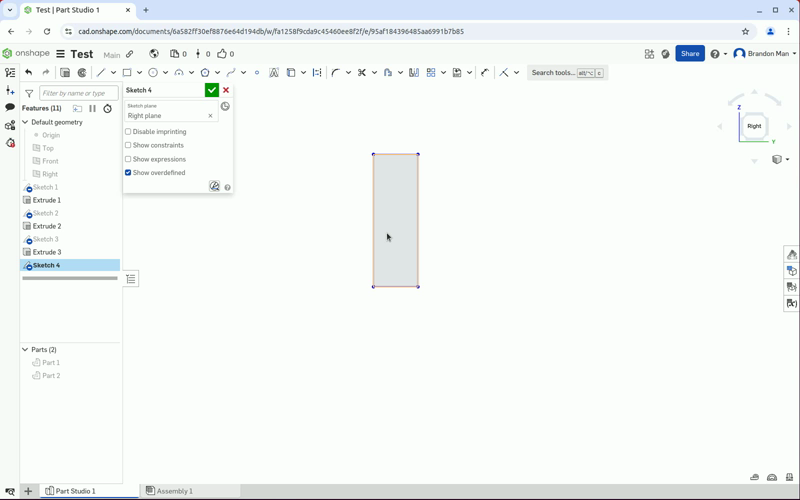
scroll(6)
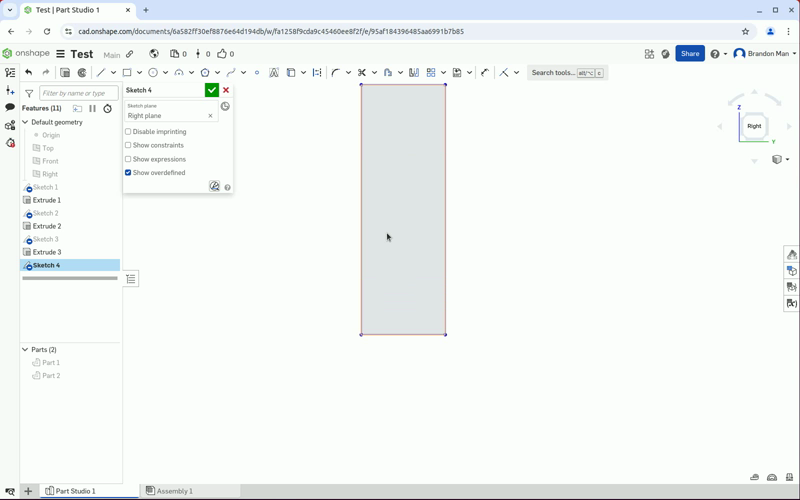
scroll(6)
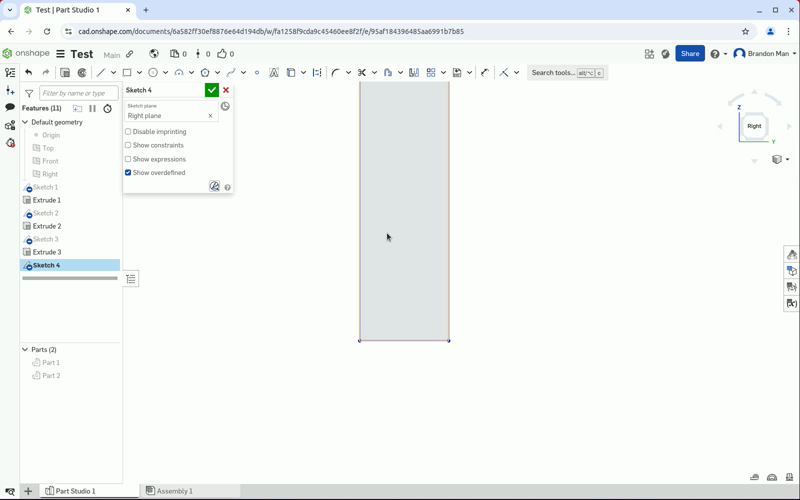
scroll(6)
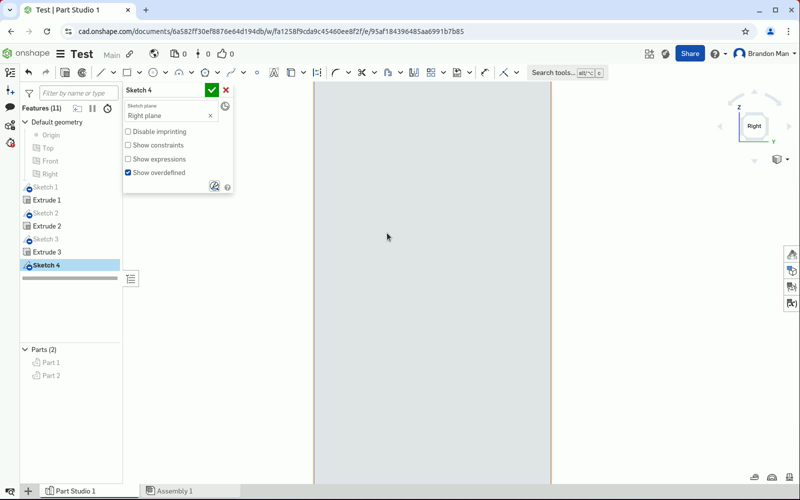
click(387, 232)
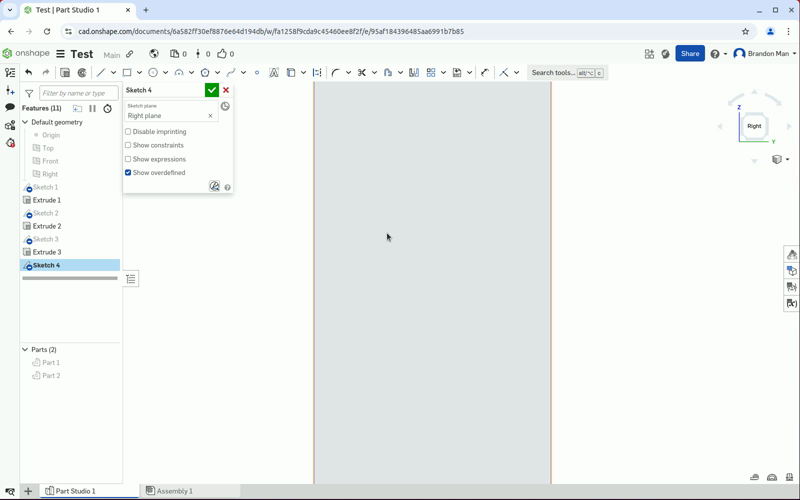
scroll(-6)
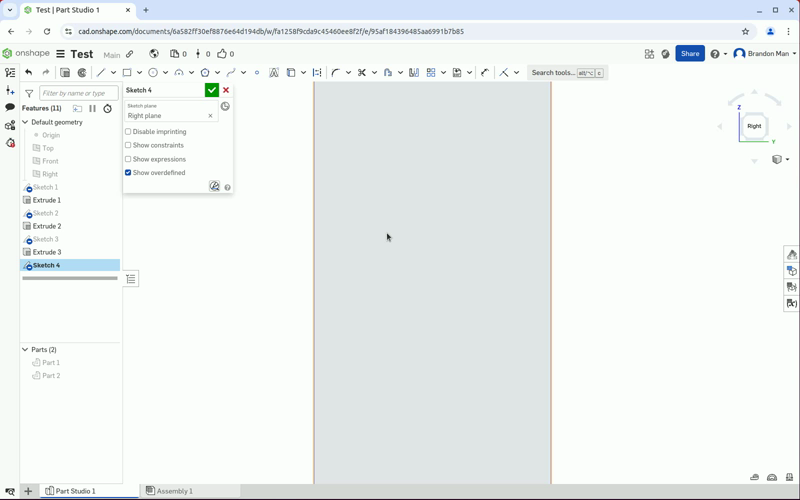
scroll(-6)
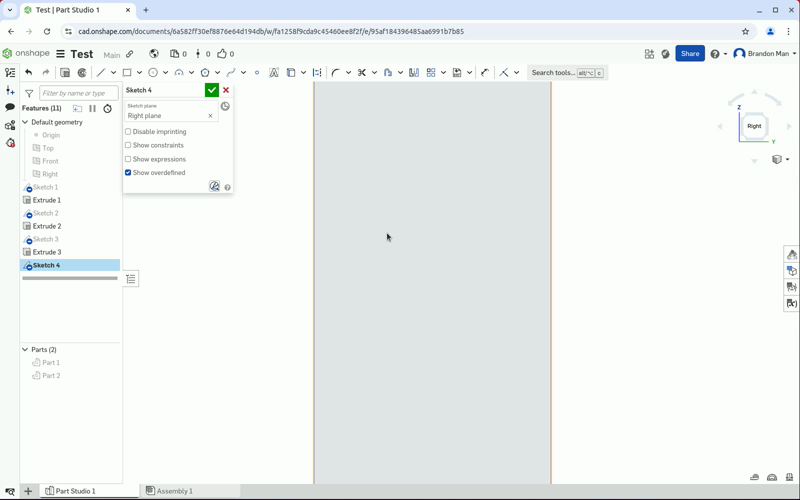
scroll(-6)
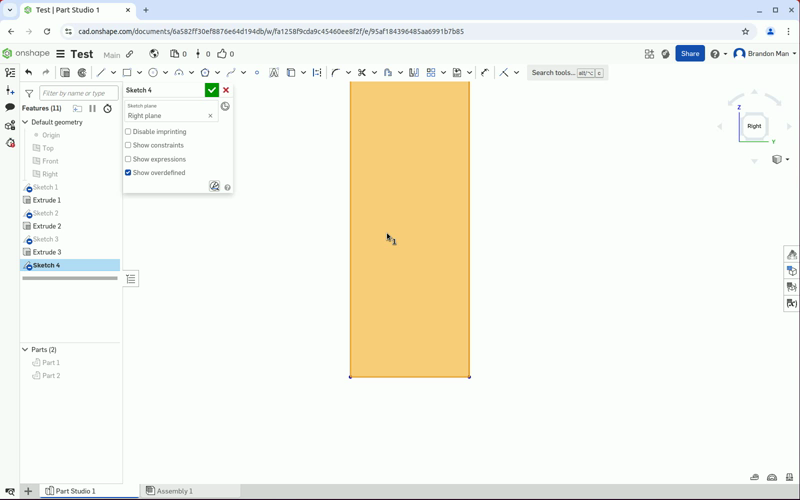
scroll(-6)
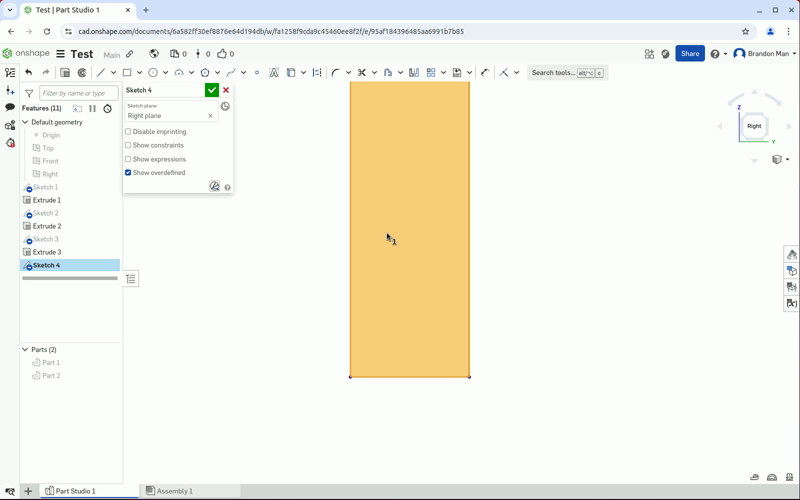
scroll(-6)
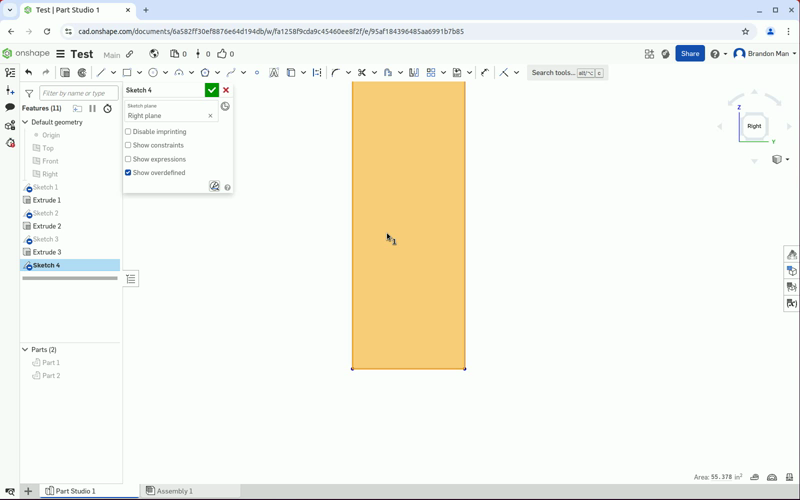
scroll(-6)
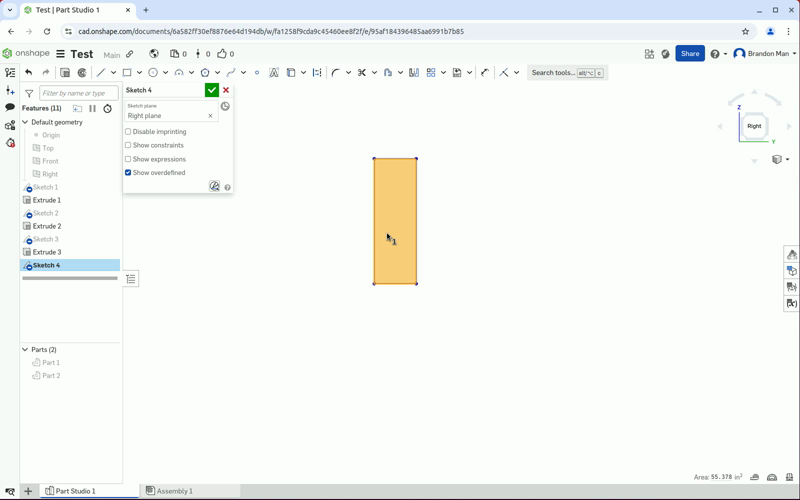
scroll(-6)
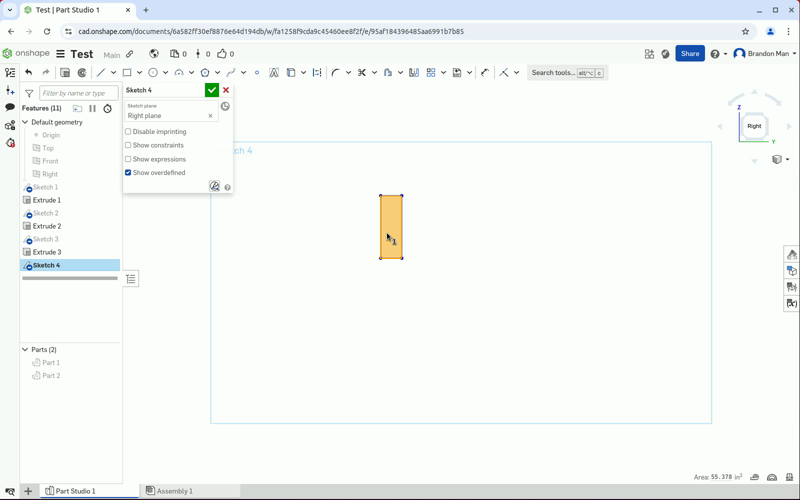
mouse_move(73, 352)
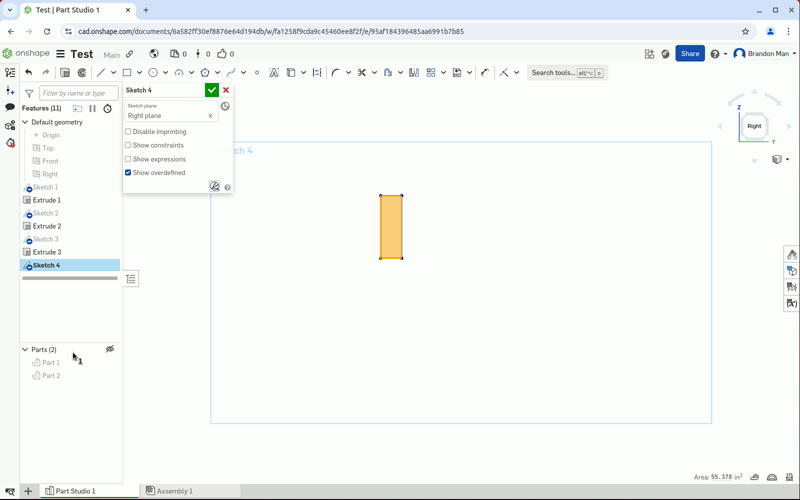
key(shift+y)
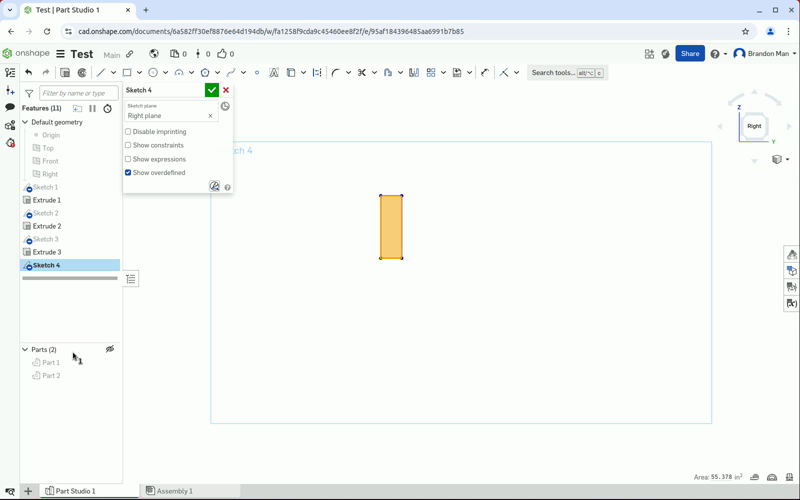
key(shift+e)
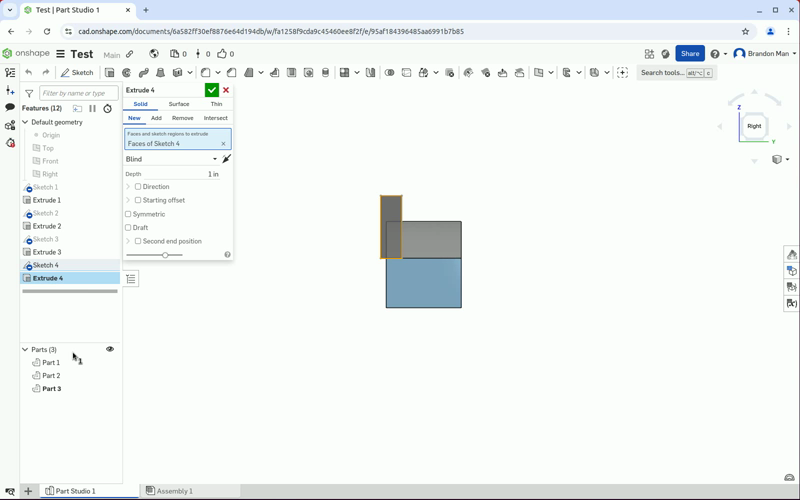
mouse_move(143, 106)
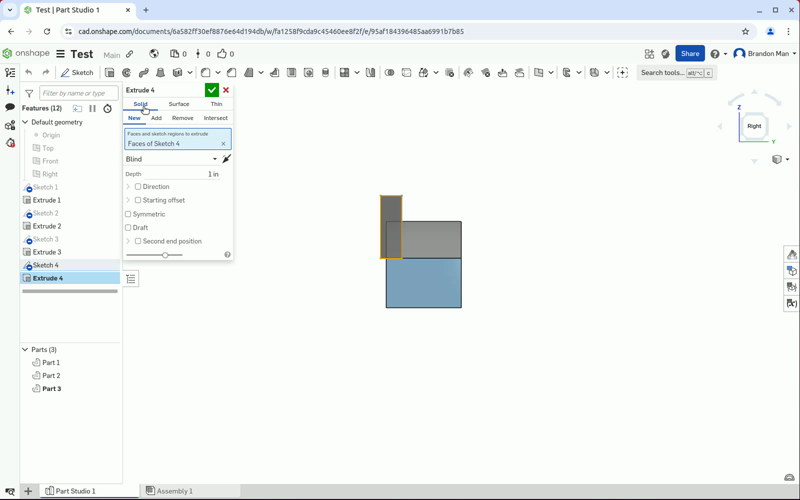
click(143, 106)
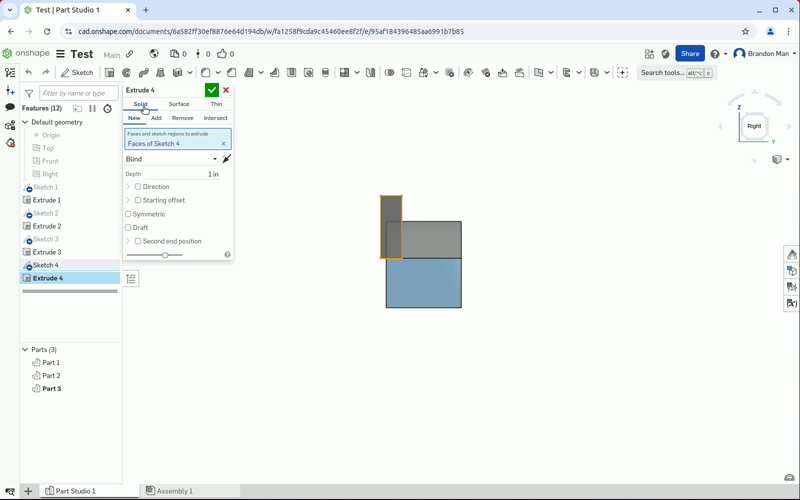
mouse_move(186, 120)
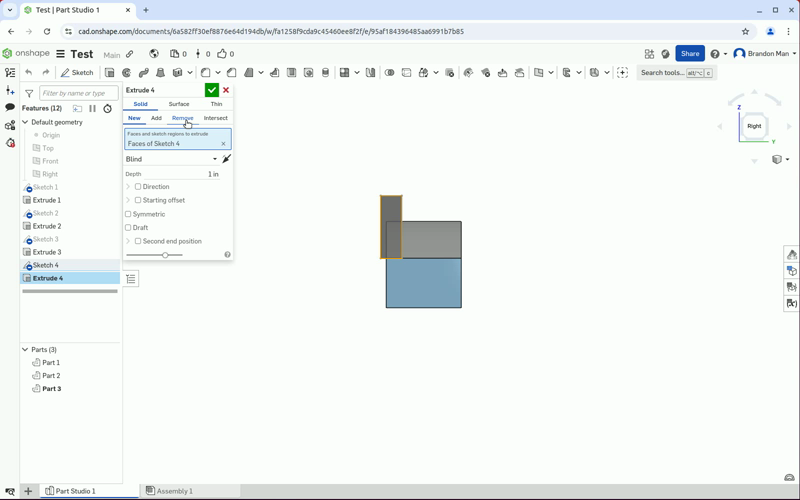
click(186, 120)
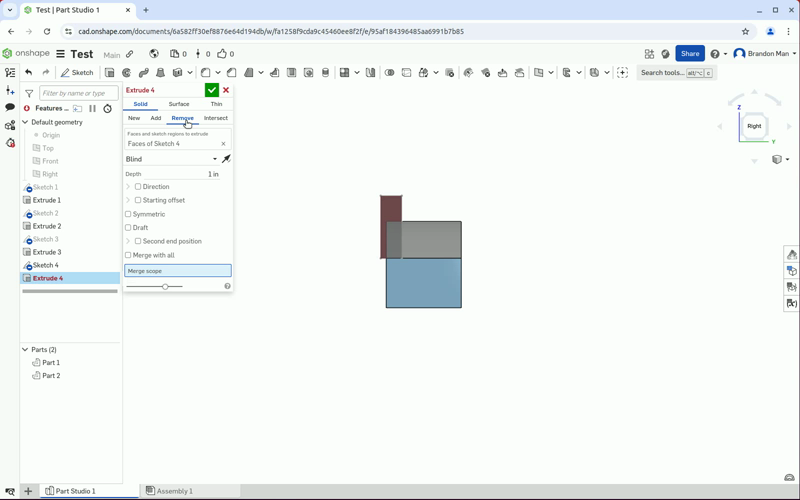
key(tab, 4)
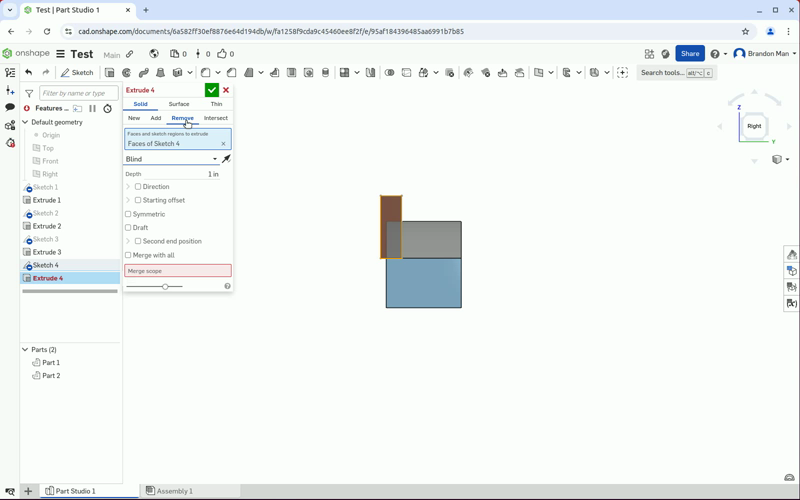
text(-30.57)
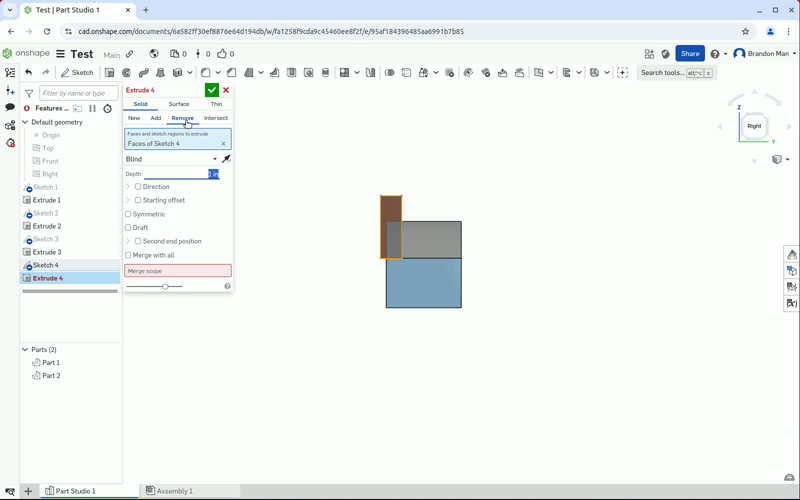
key(tab, 3)
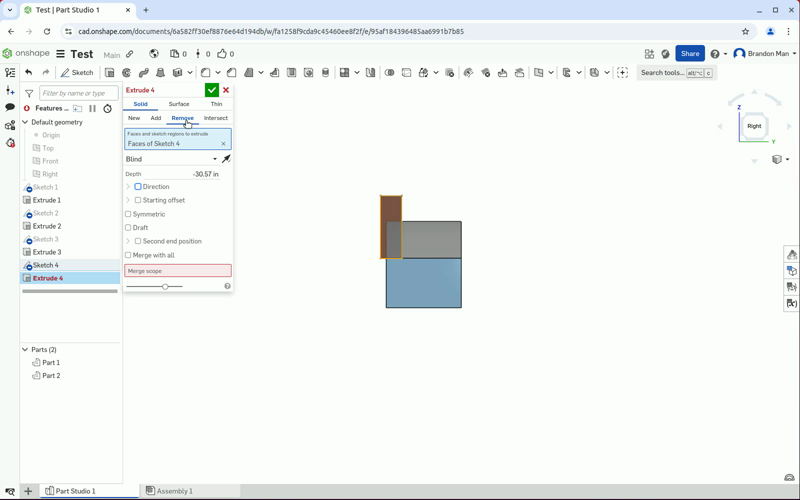
key(tab, 2)
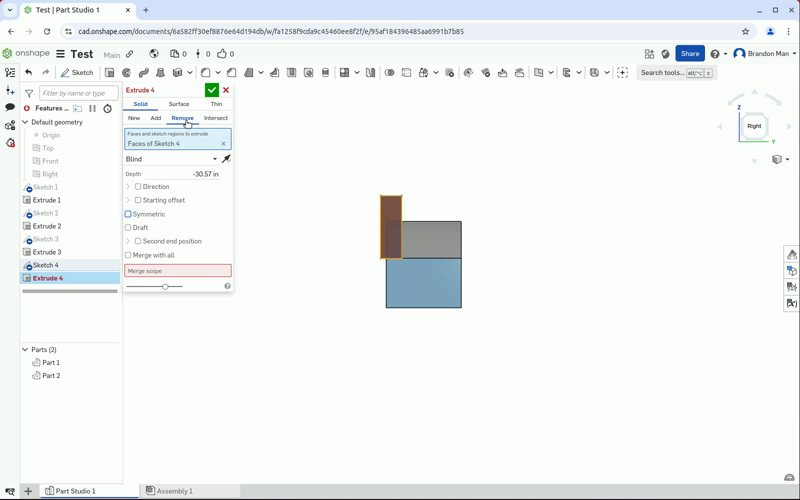
key(space)
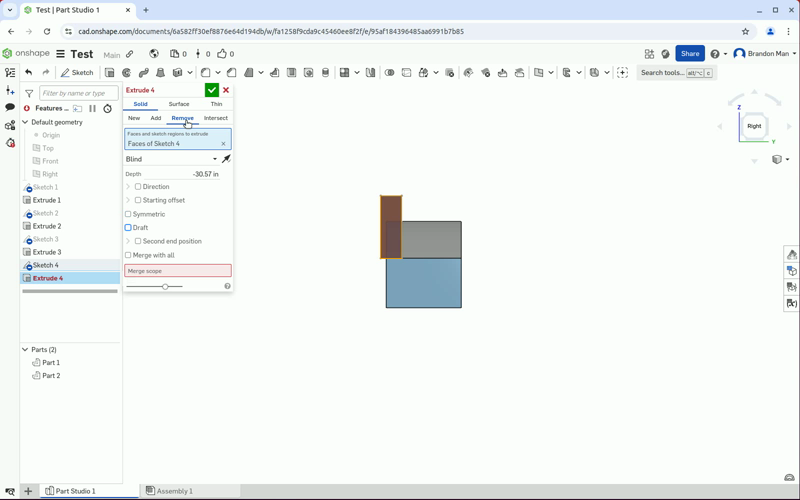
key(tab, 3)
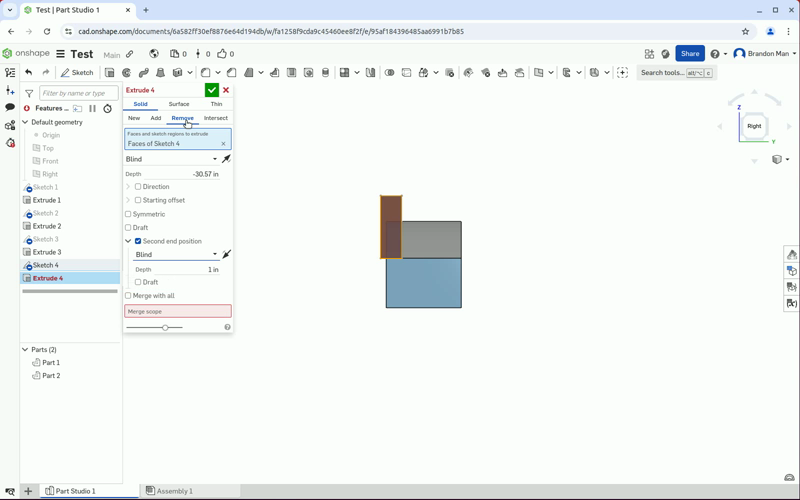
text(23.108)
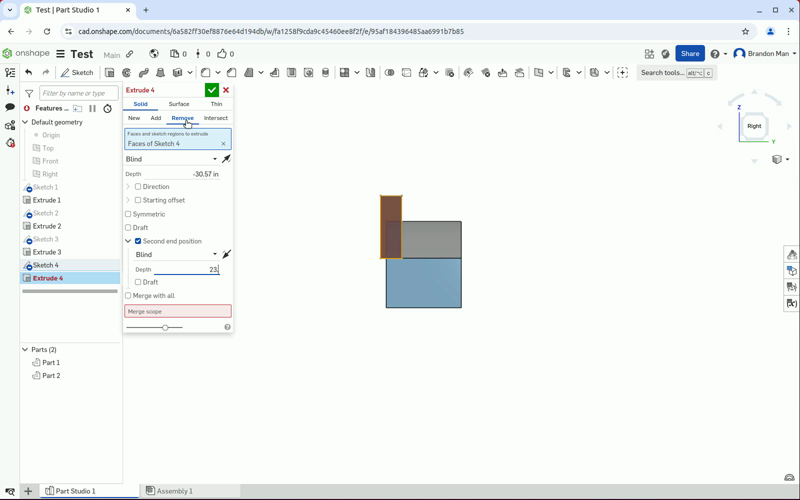
key(tab, 2)
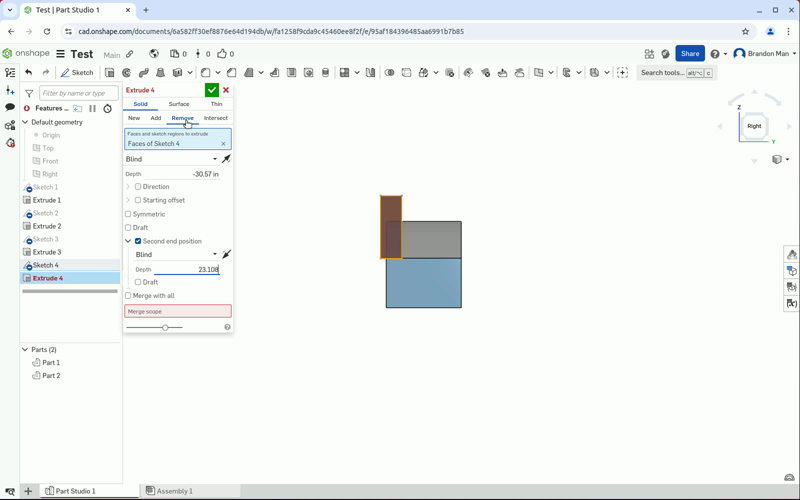
key(space)
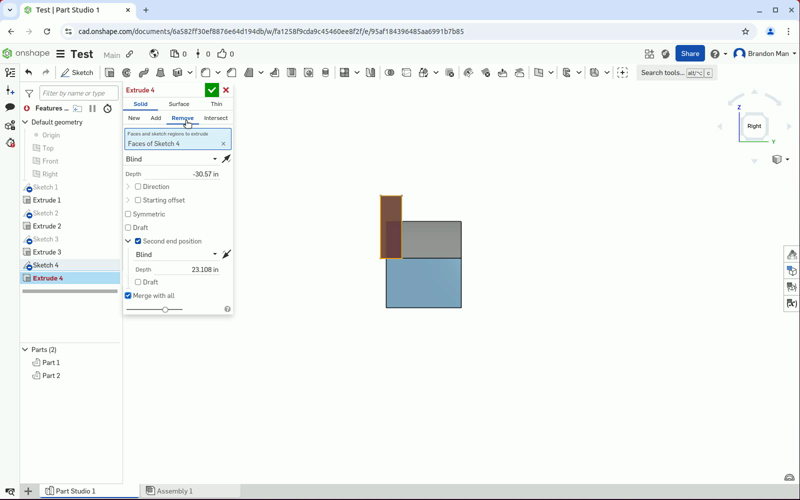
key(enter)
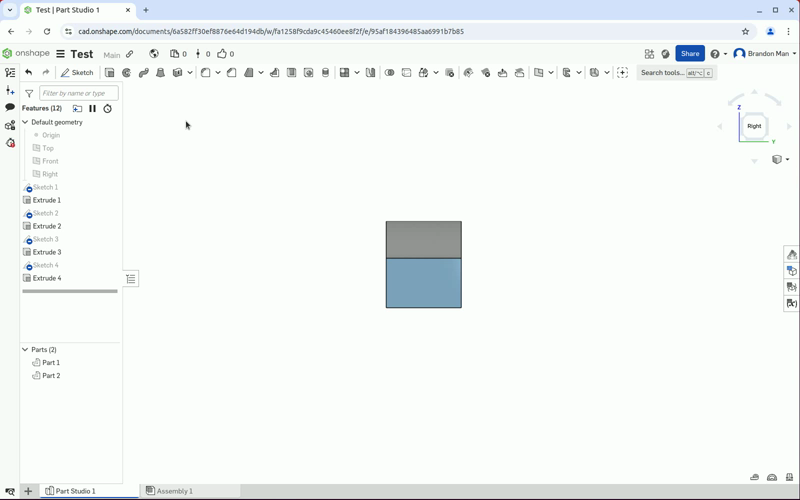
key(shift+h)
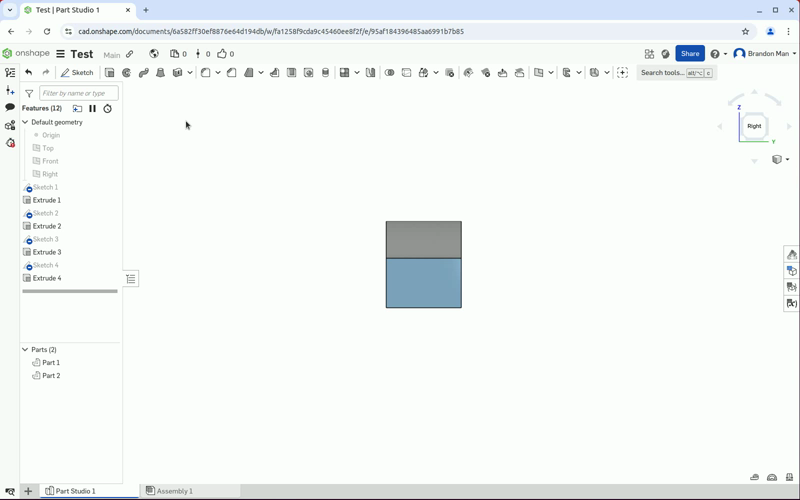
key(shift+h)
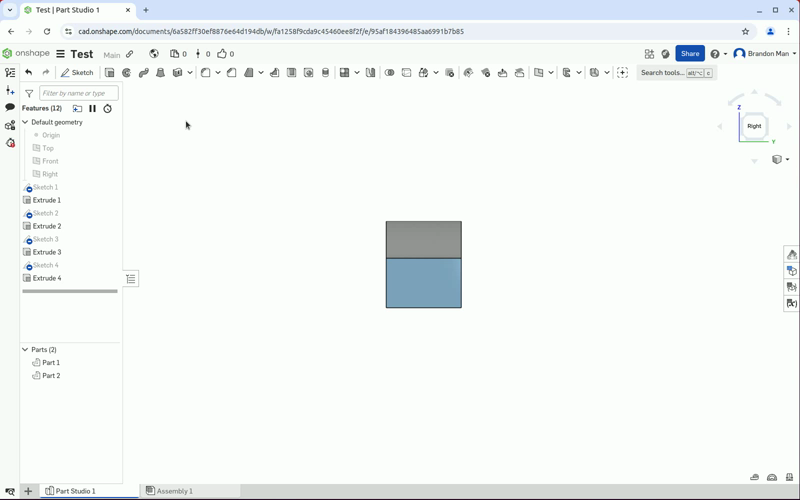
key(shift+7)
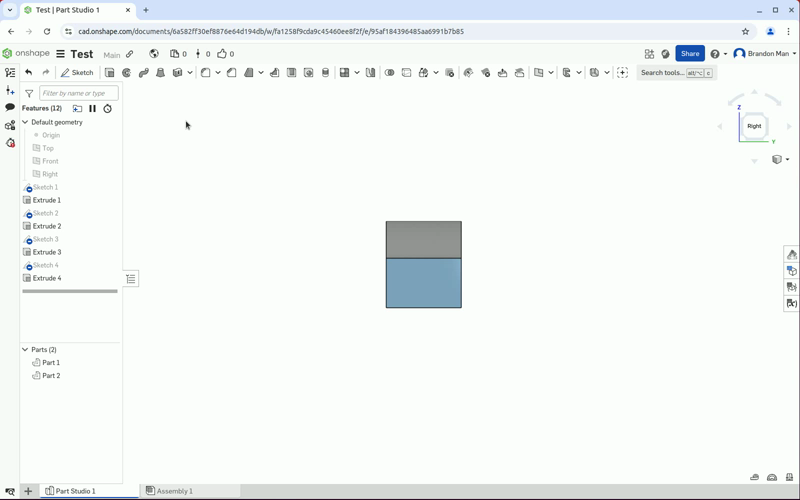
key(right, 2)
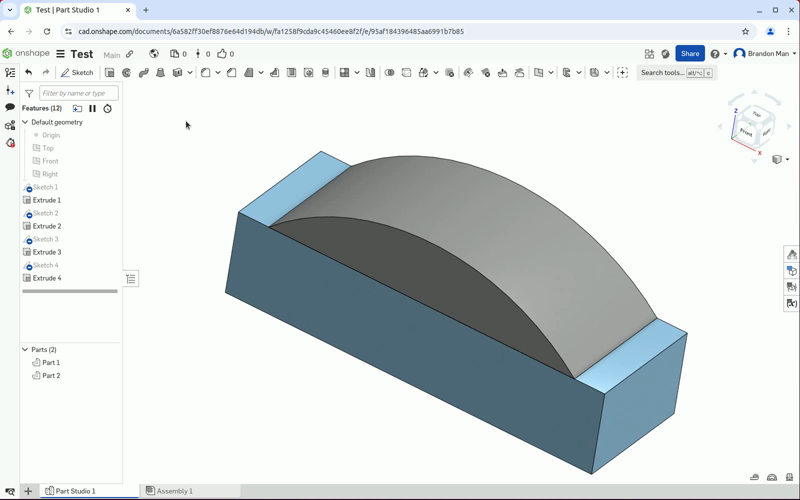
key(down, 2)
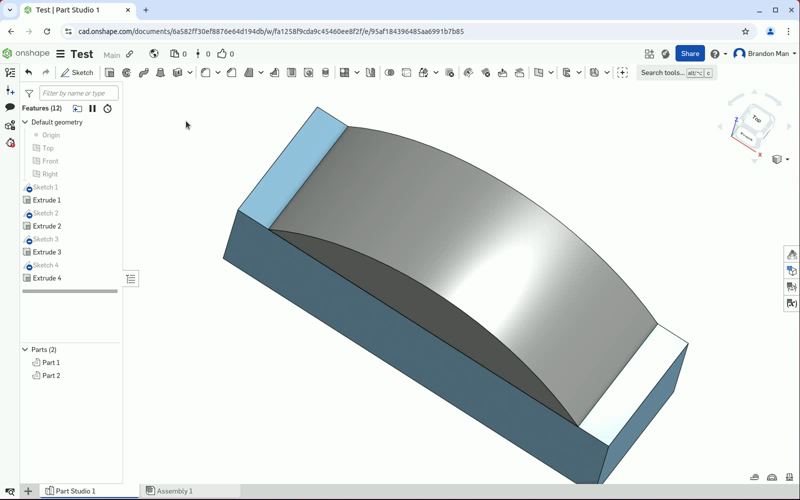
key(up, 2)
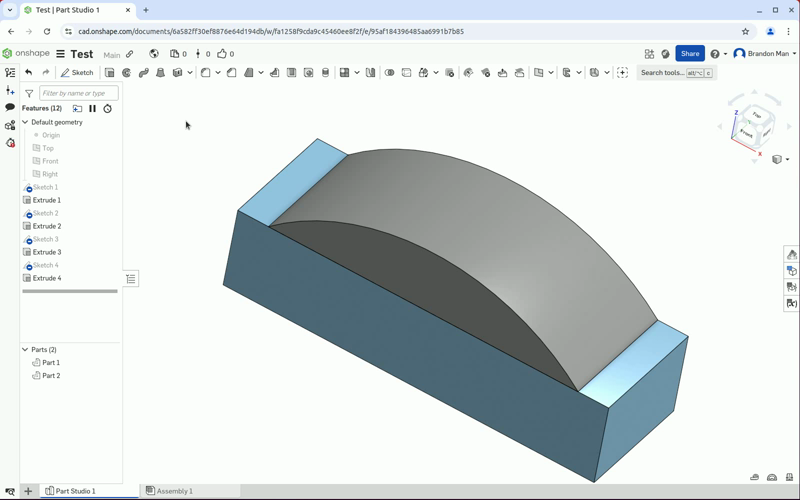
key(left, 2)
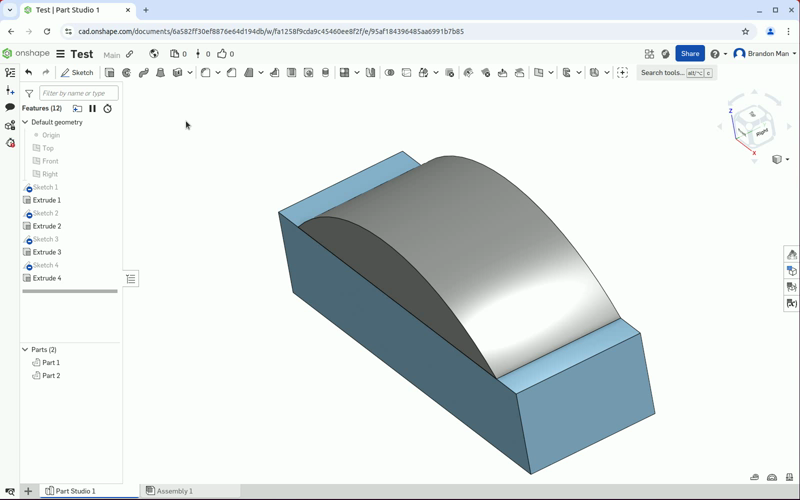
mouse_move(73, 189)
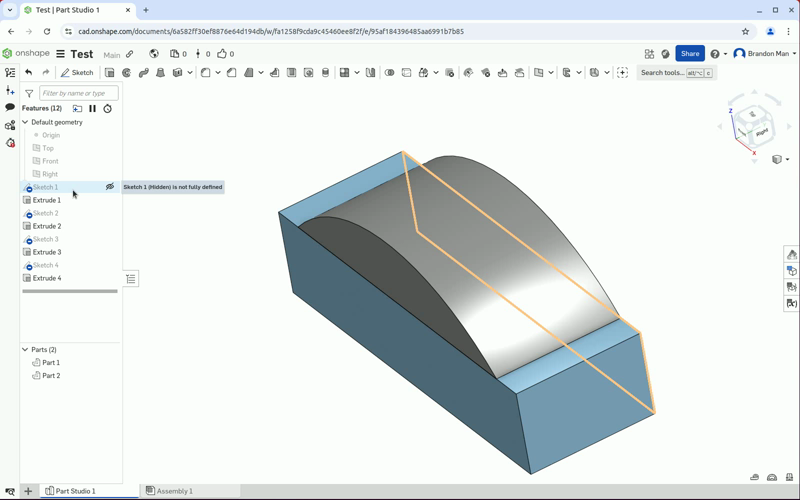
click(73, 189)